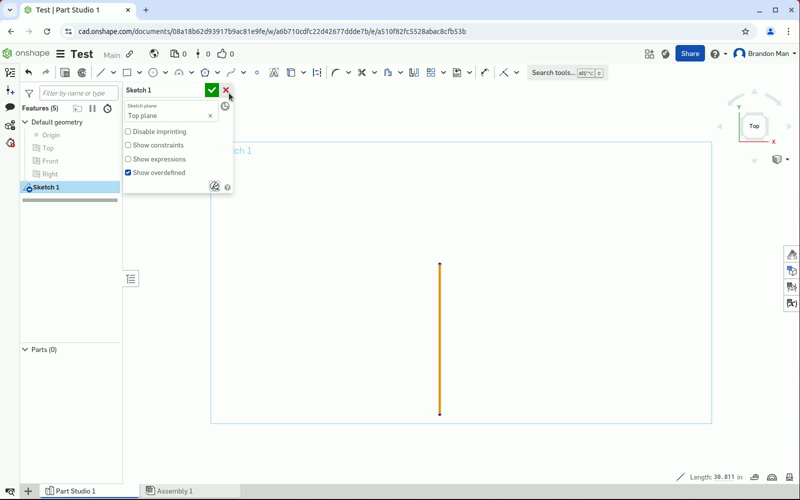
key(shift+h)
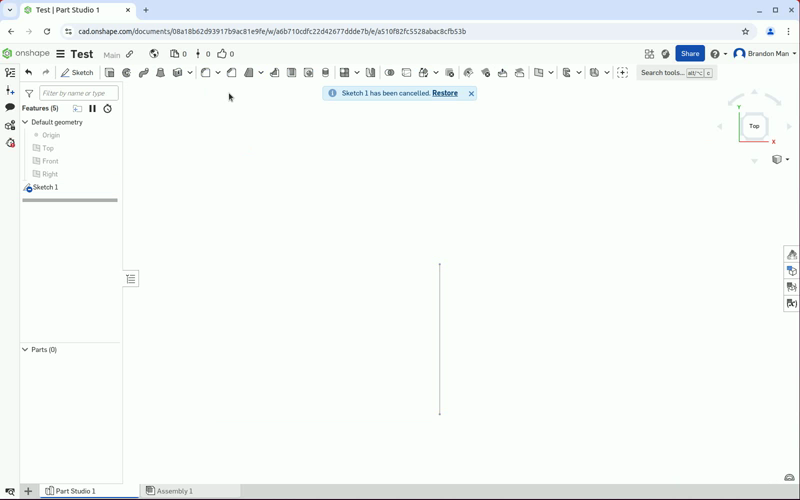
key(shift+s)
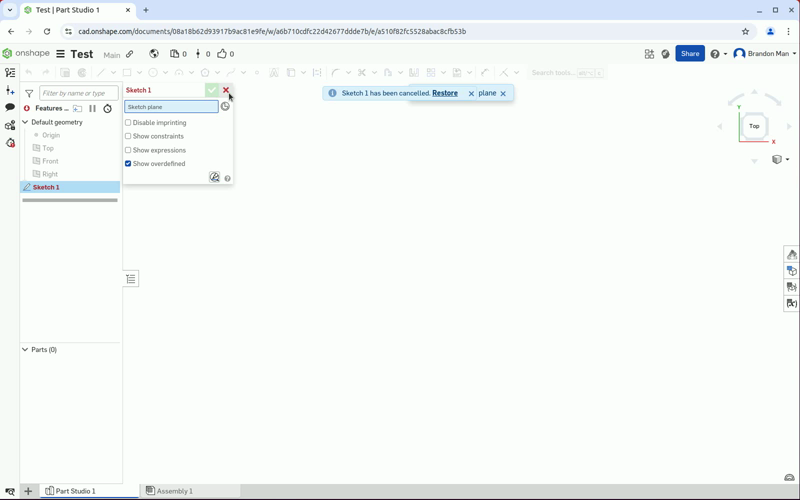
mouse_move(73, 150)
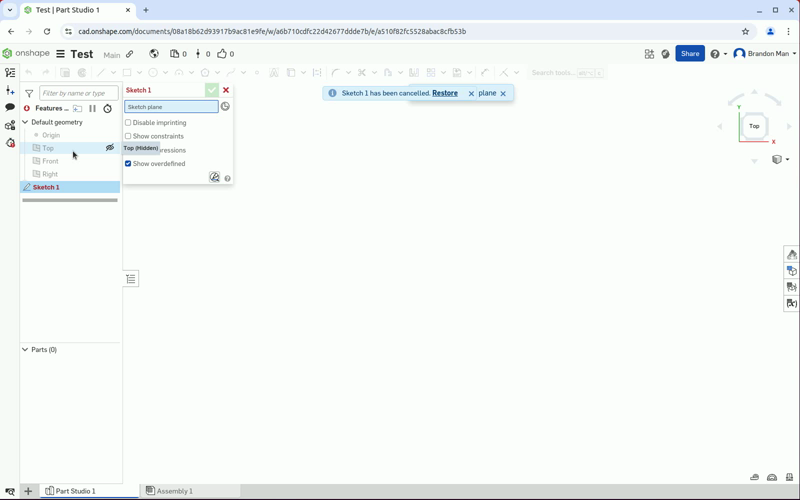
click(73, 150)
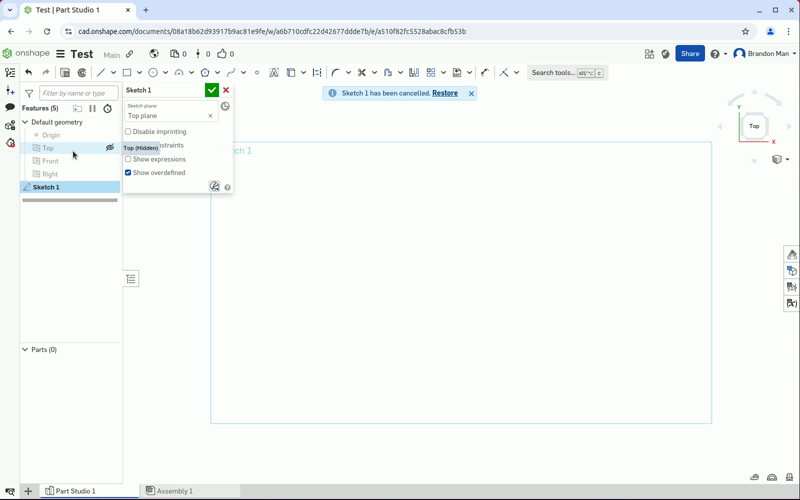
mouse_move(73, 352)
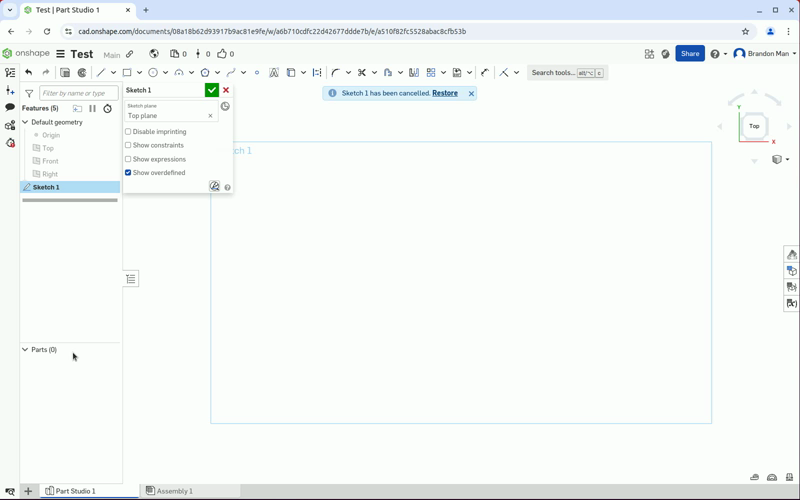
key(y)
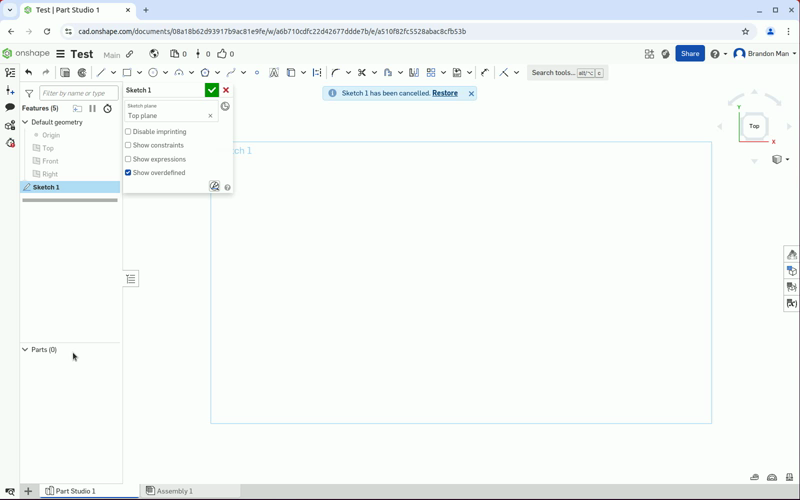
key(l)
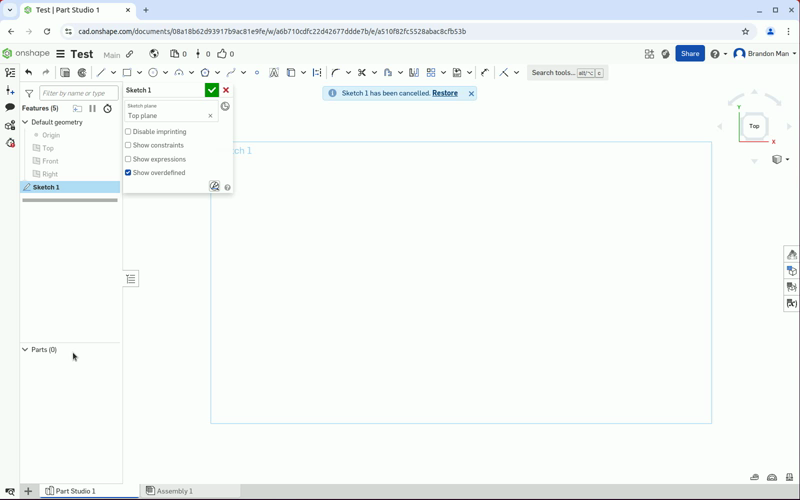
key_down(shift)
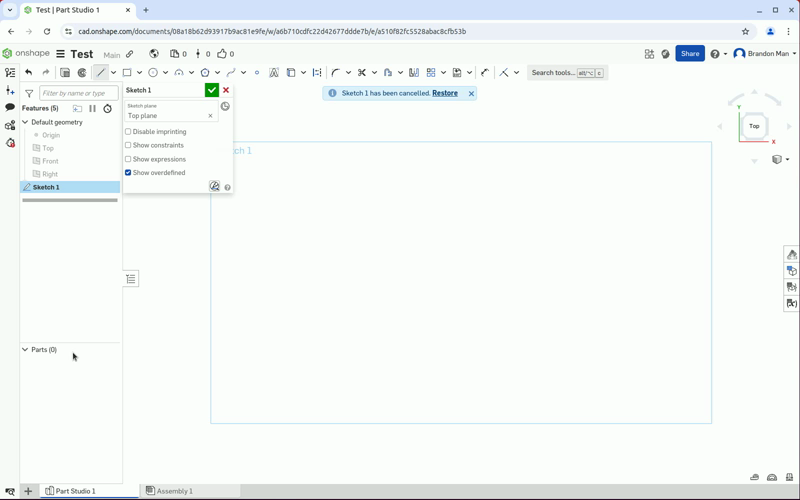
mouse_move(417, 369)
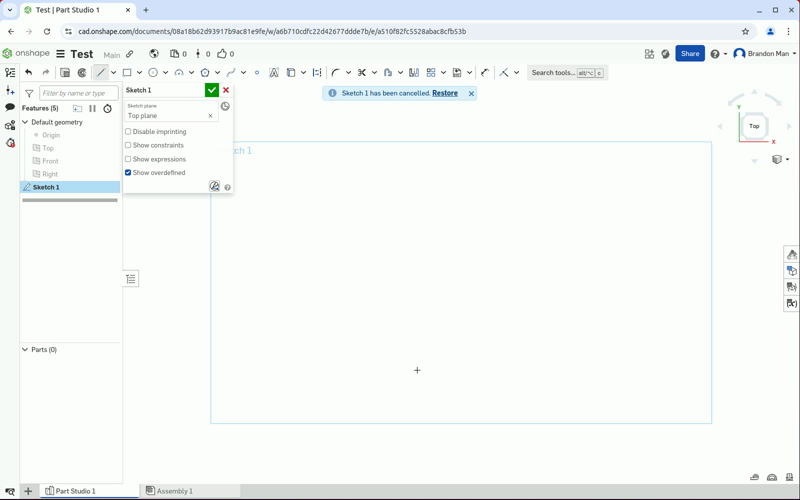
click(417, 369)
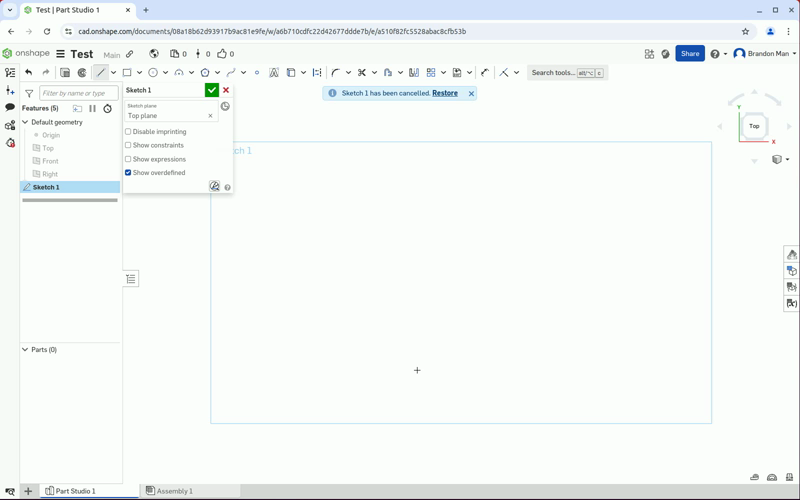
key_up(shift)
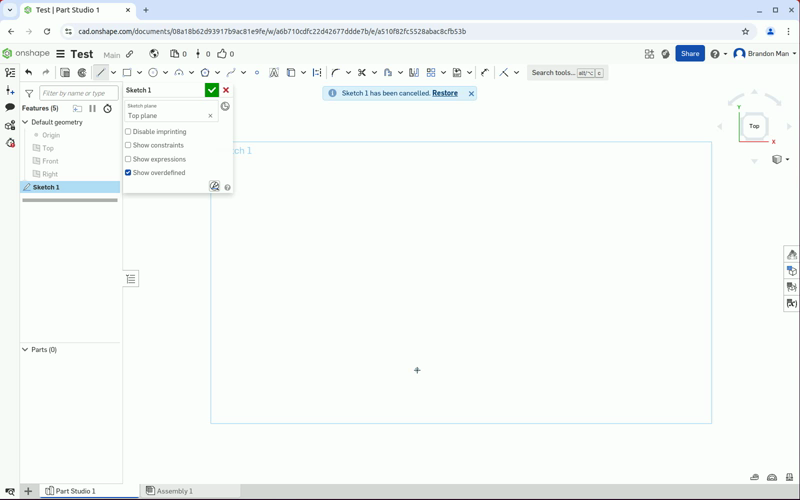
key_down(shift)
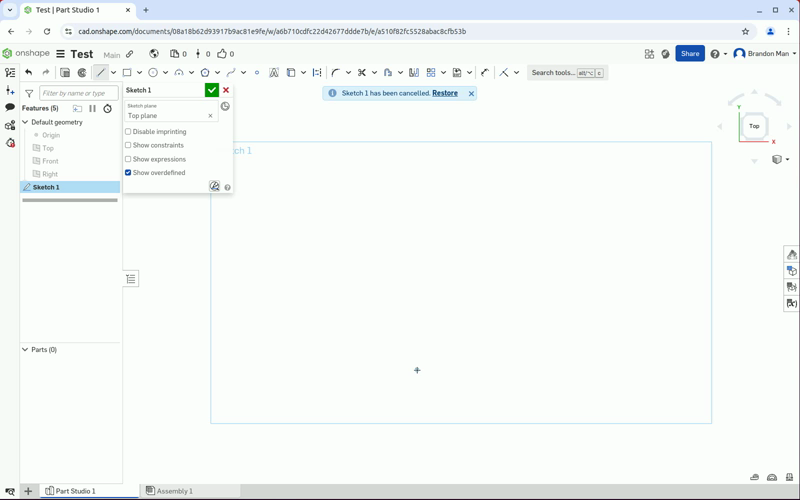
mouse_move(504, 369)
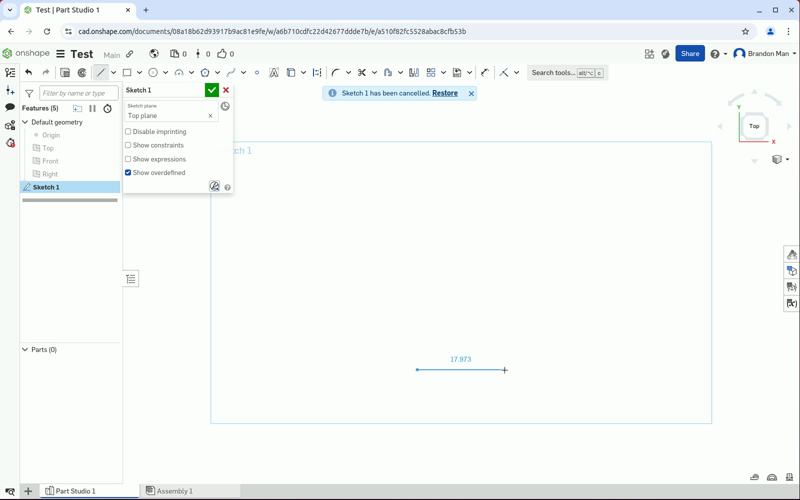
click(504, 369)
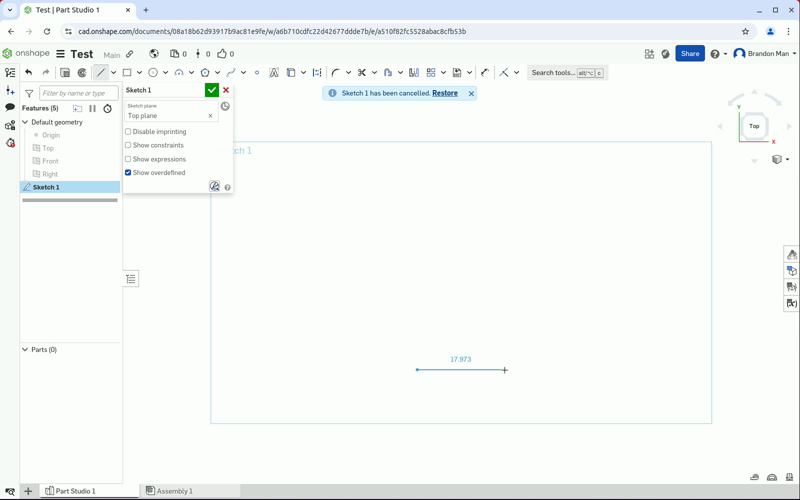
key_up(shift)
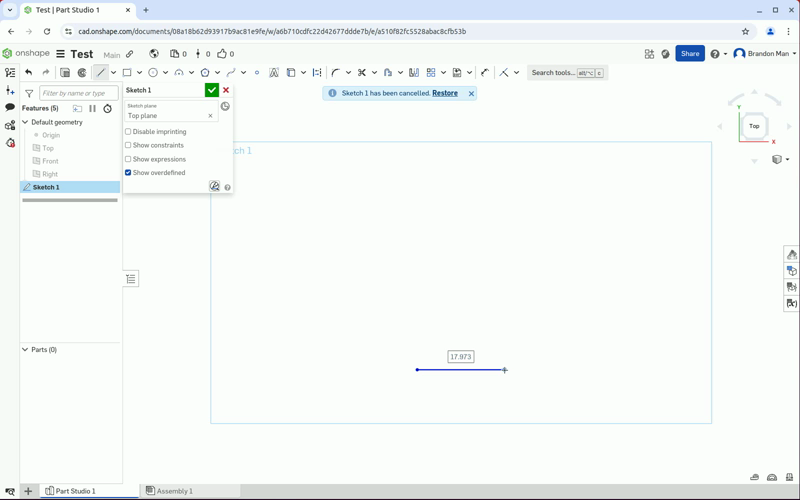
key_down(shift)
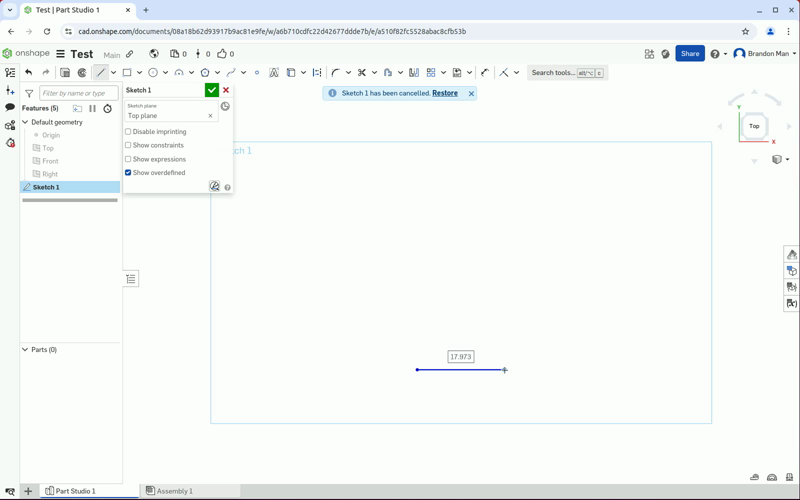
mouse_move(504, 196)
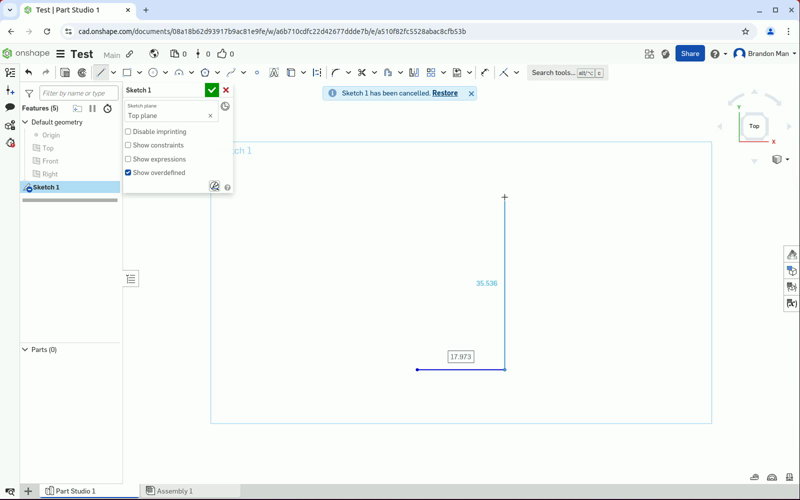
click(504, 196)
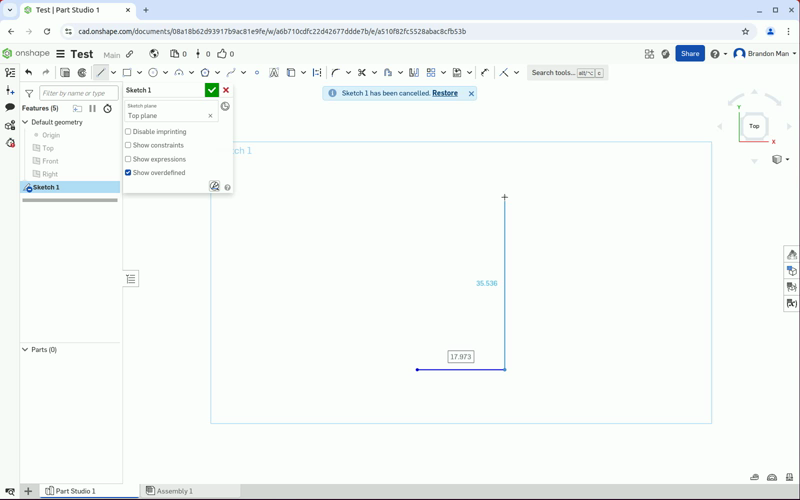
key_up(shift)
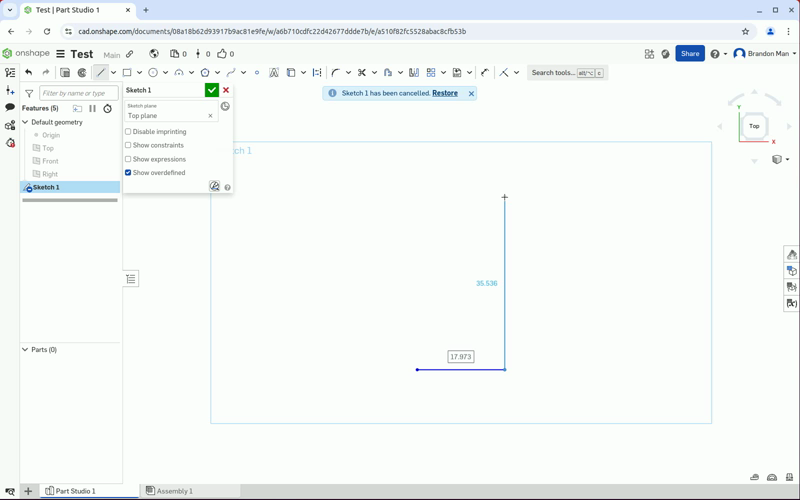
key_down(shift)
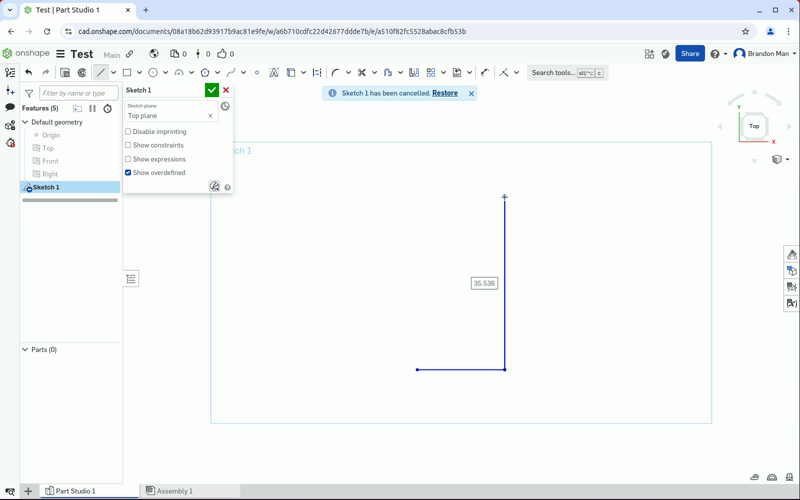
mouse_move(417, 196)
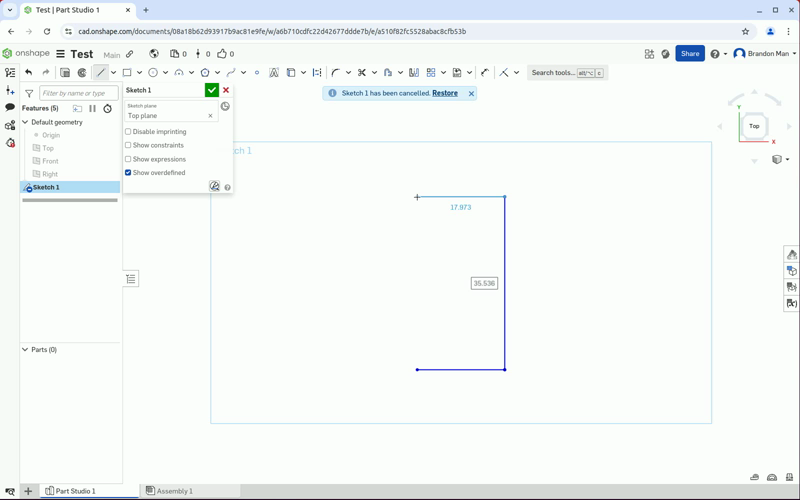
click(417, 196)
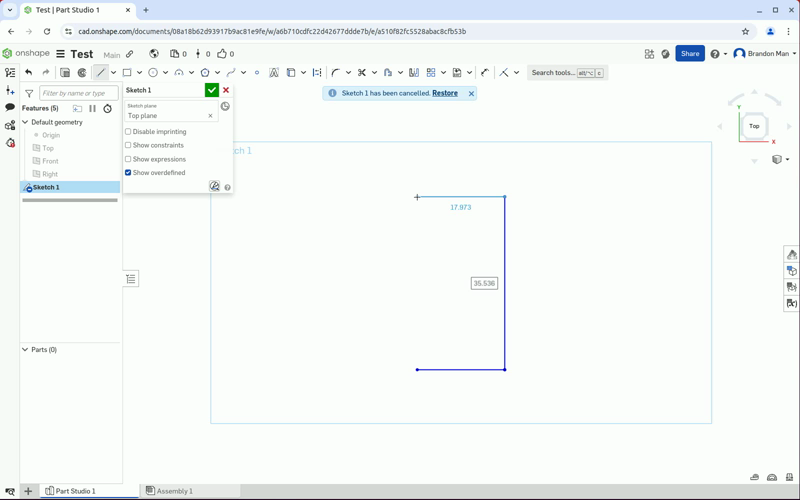
key_up(shift)
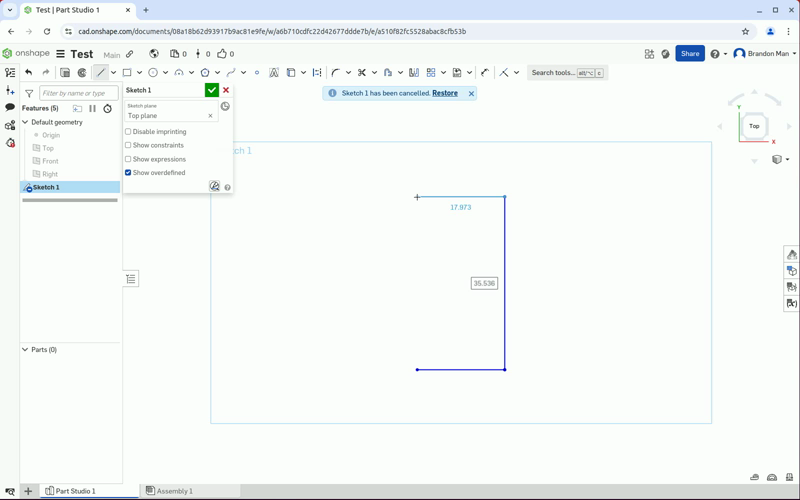
key_down(shift)
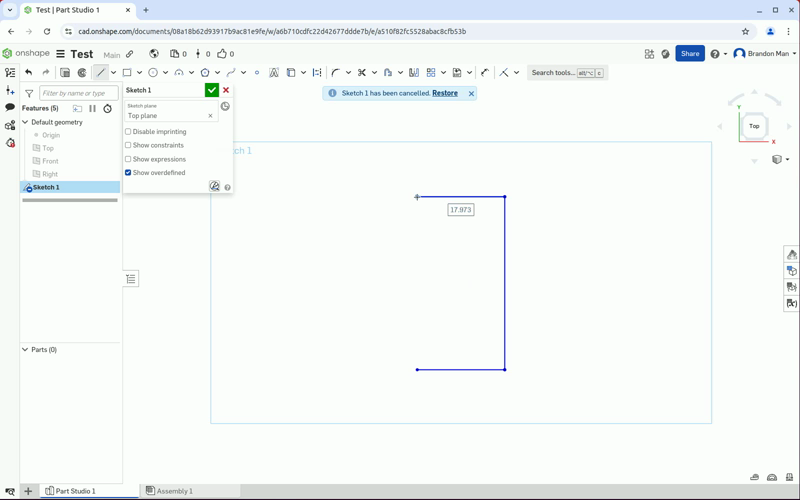
mouse_move(417, 369)
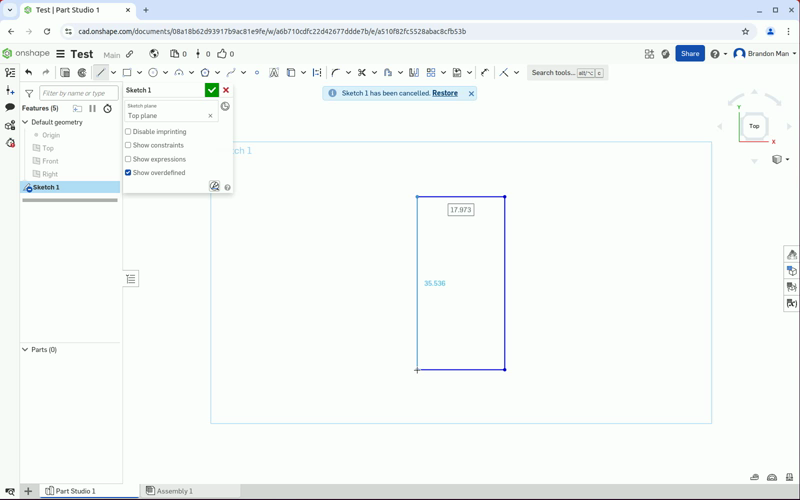
key_up(shift)
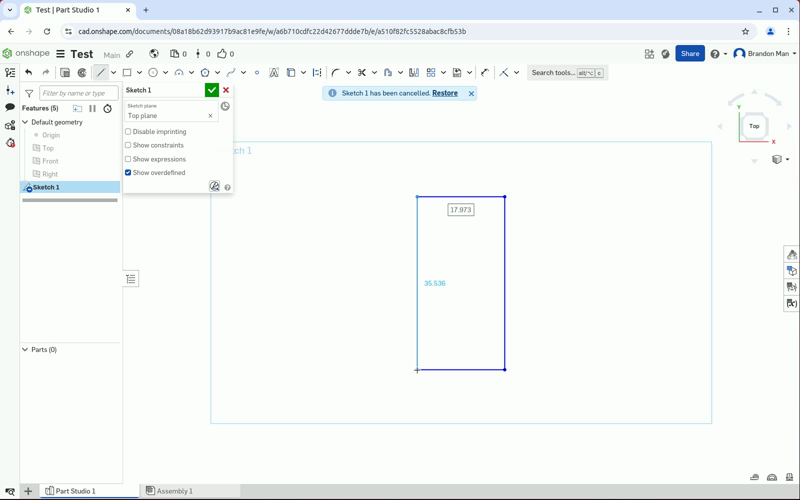
click(417, 369)
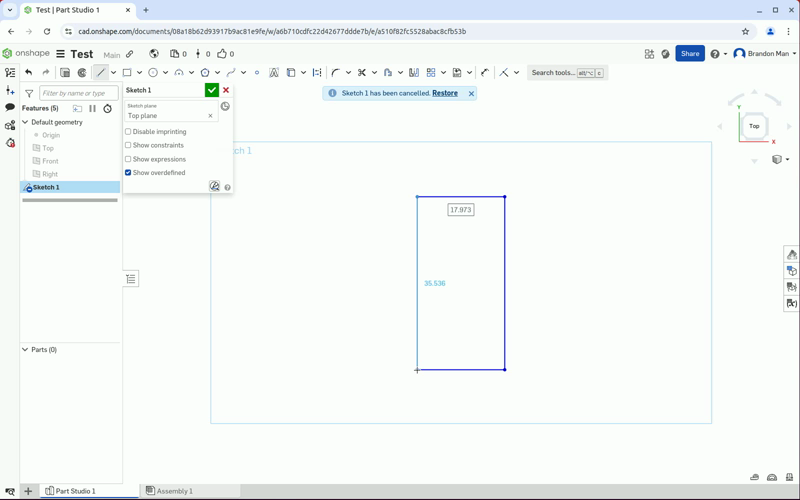
key(esc)
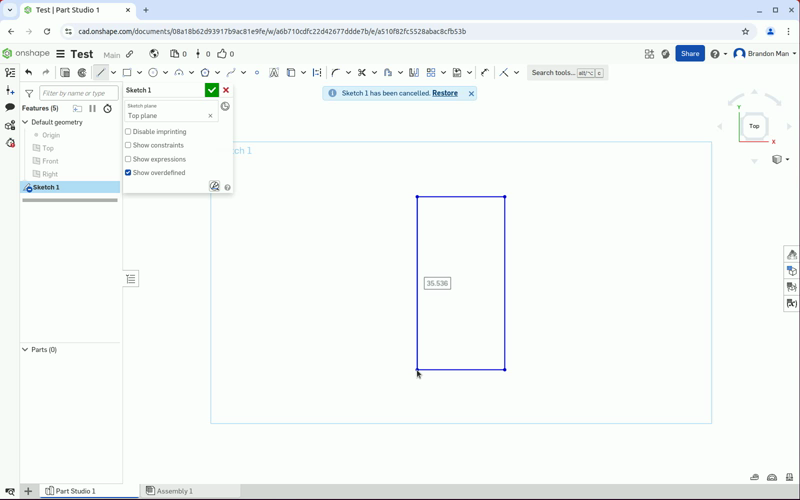
key(c)
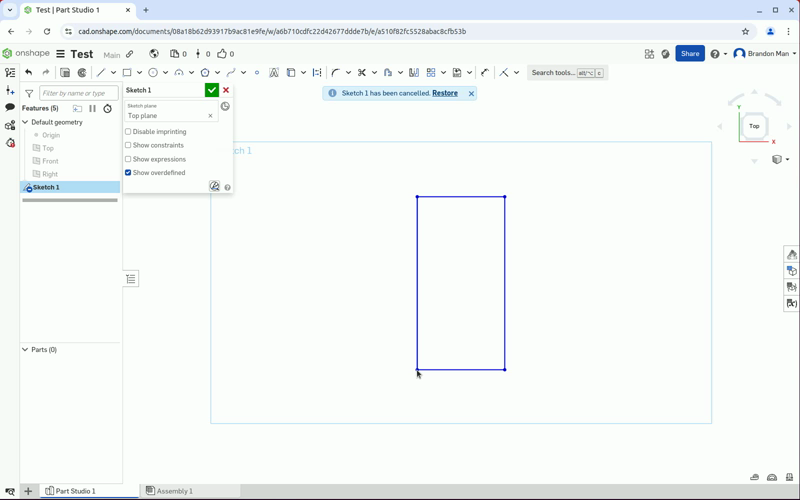
key_down(shift)
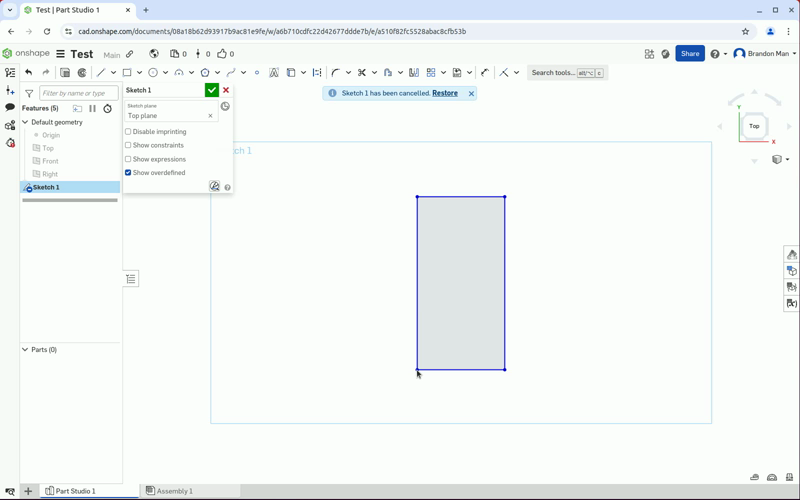
mouse_move(461, 282)
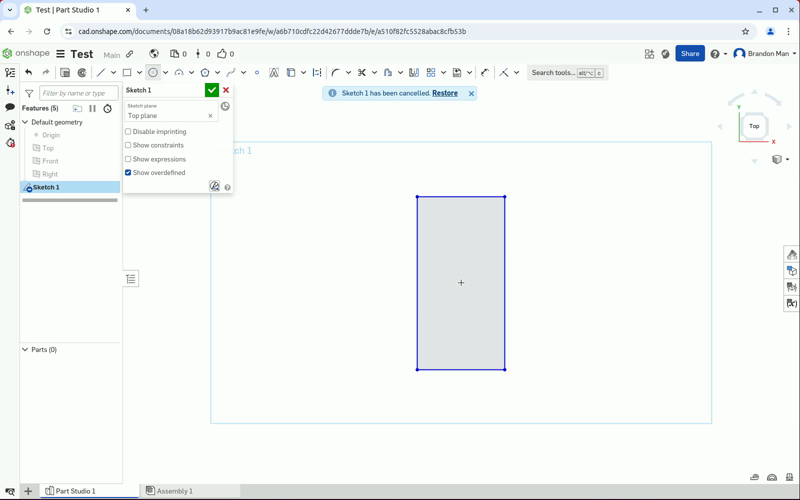
click(461, 282)
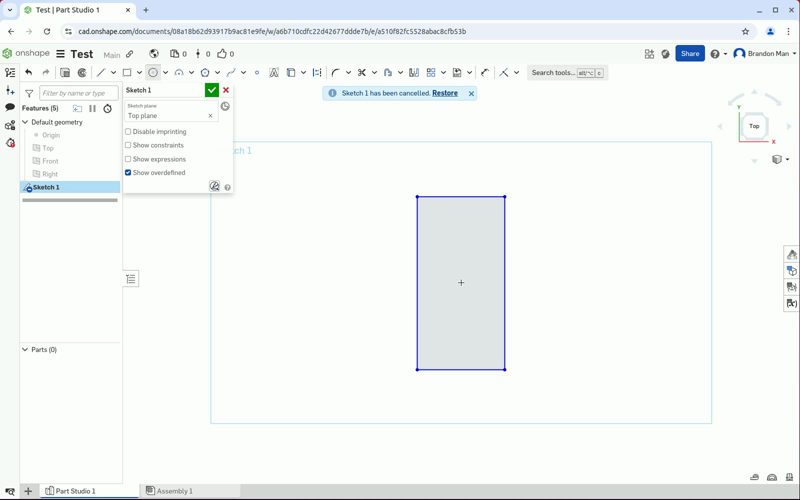
key_up(shift)
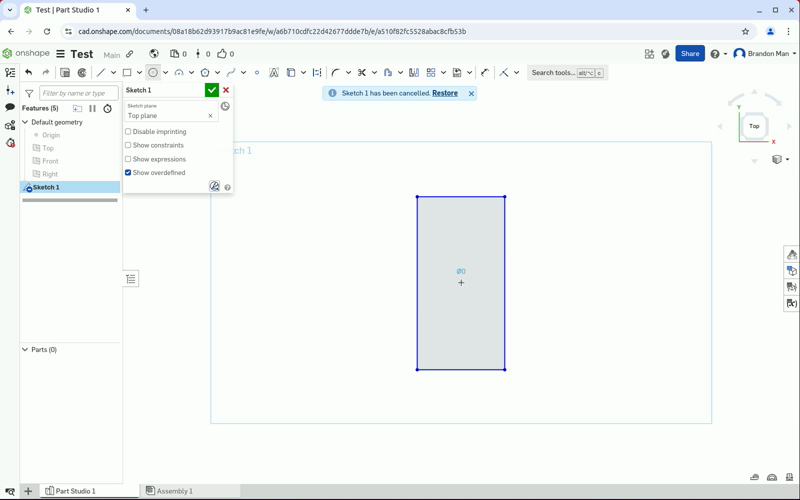
mouse_move(479, 282)
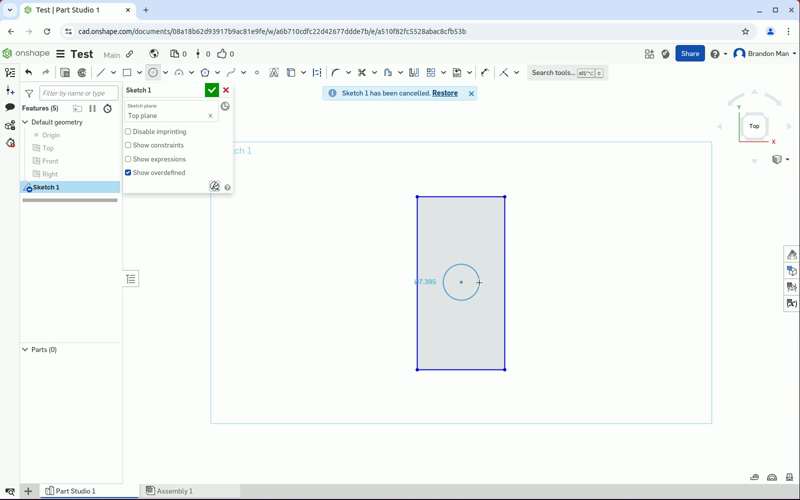
click(479, 282)
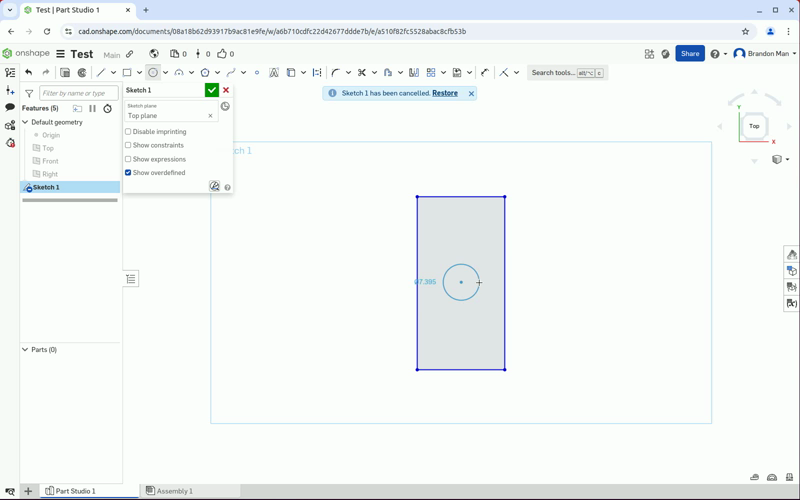
key(esc)
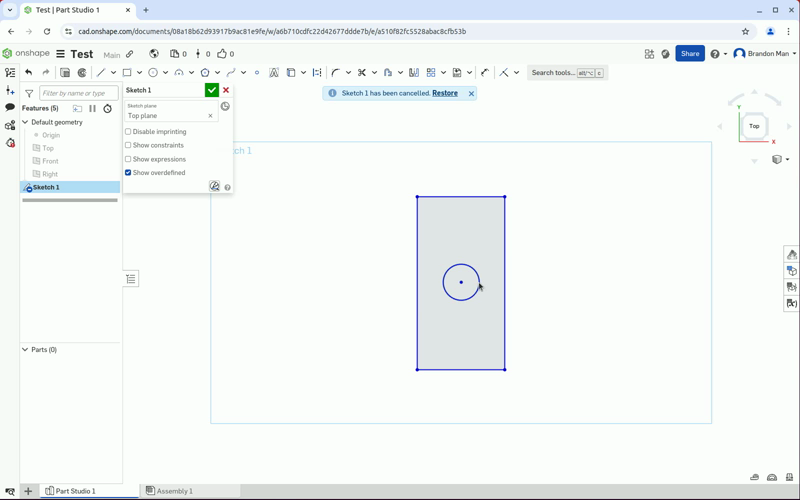
mouse_move(436, 311)
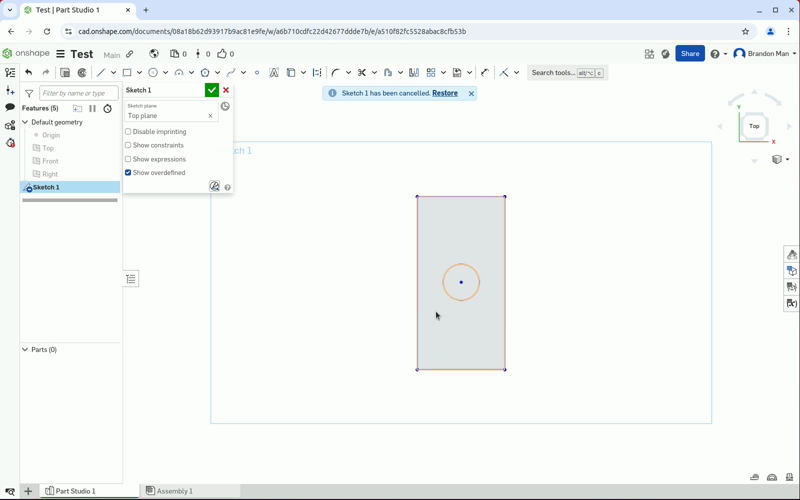
click(436, 311)
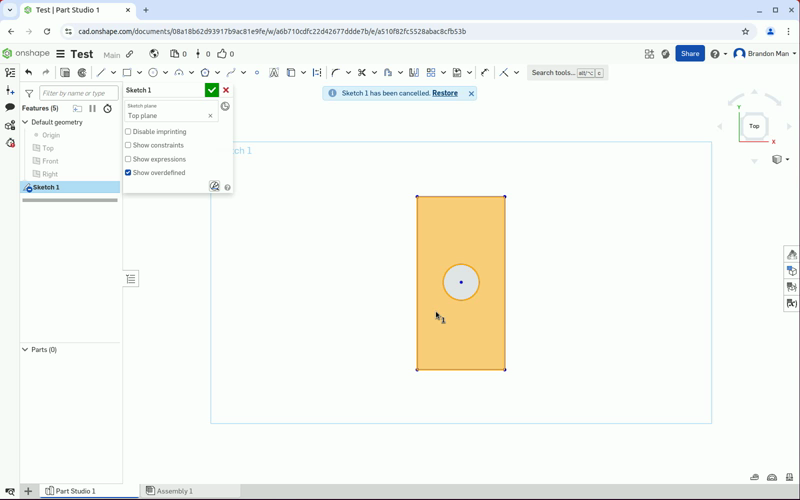
mouse_move(73, 352)
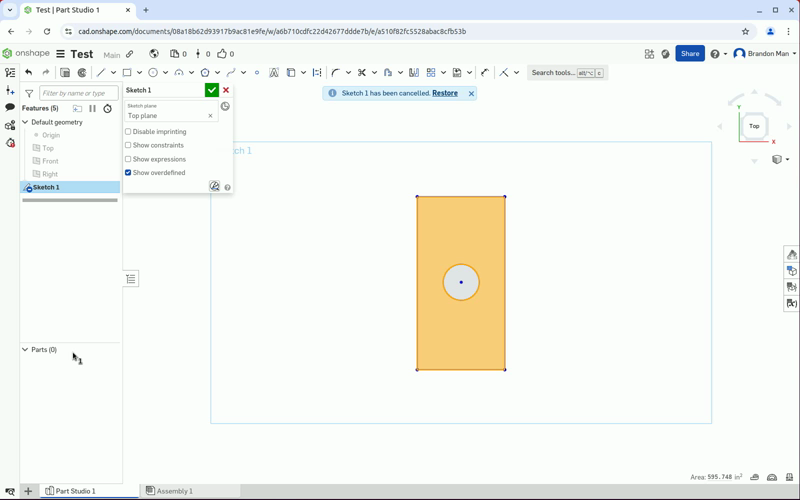
key(shift+y)
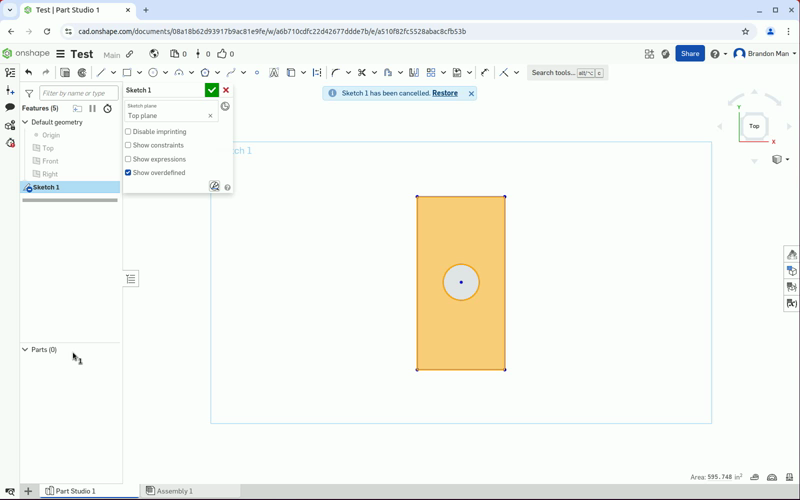
key(shift+e)
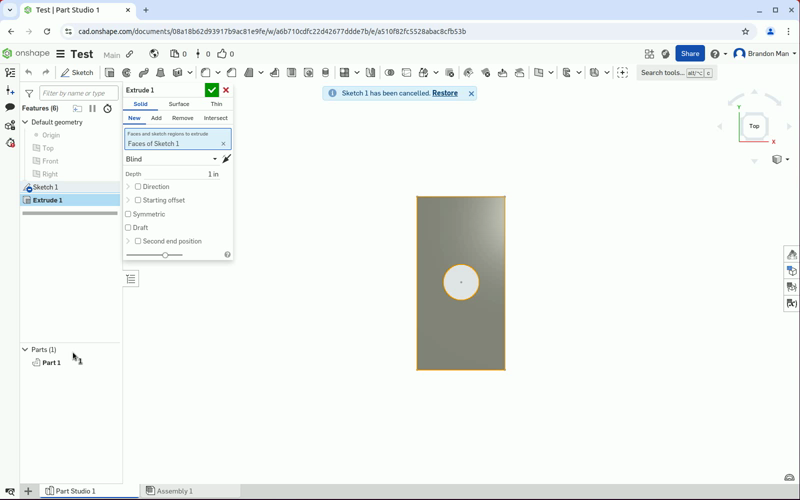
mouse_move(143, 106)
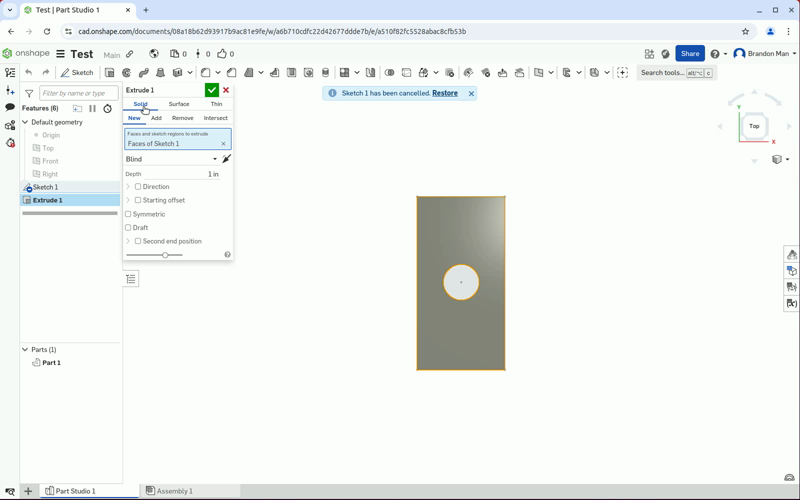
click(143, 106)
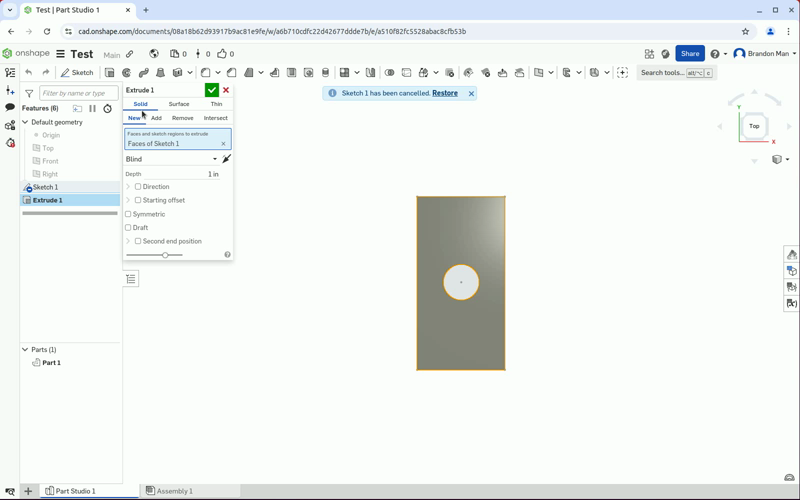
mouse_move(137, 120)
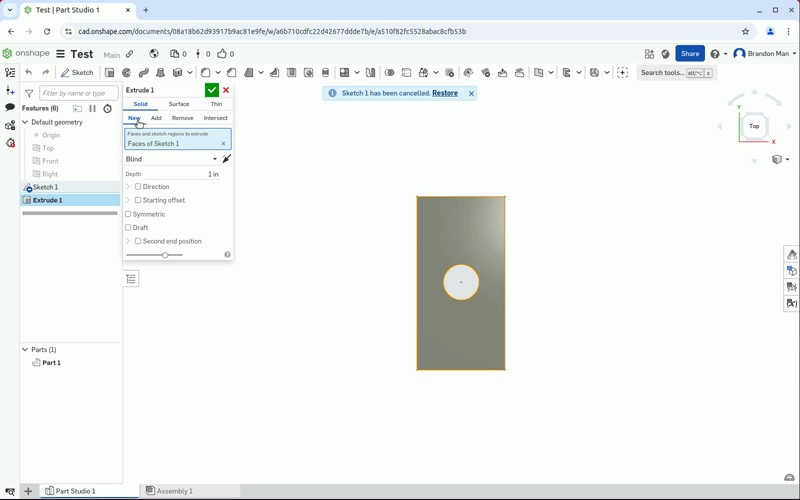
click(137, 120)
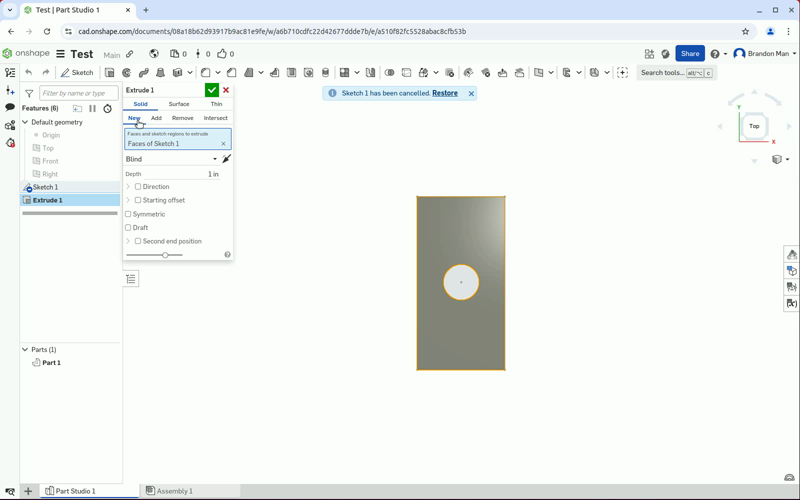
key(tab, 4)
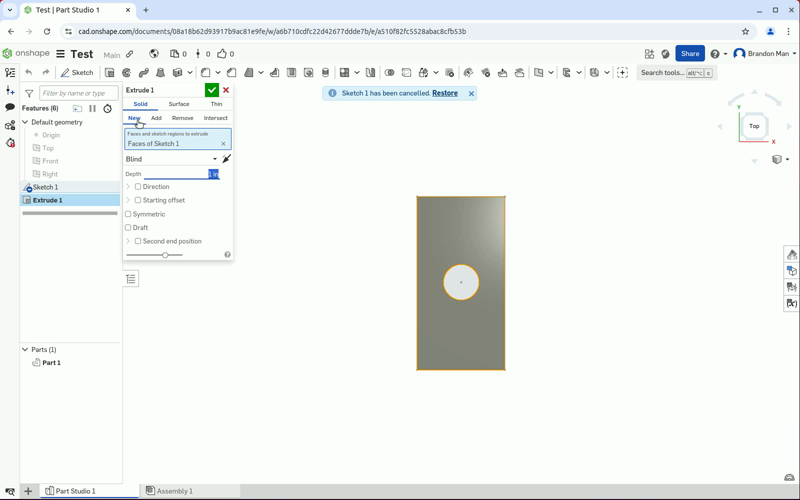
text(10.591)
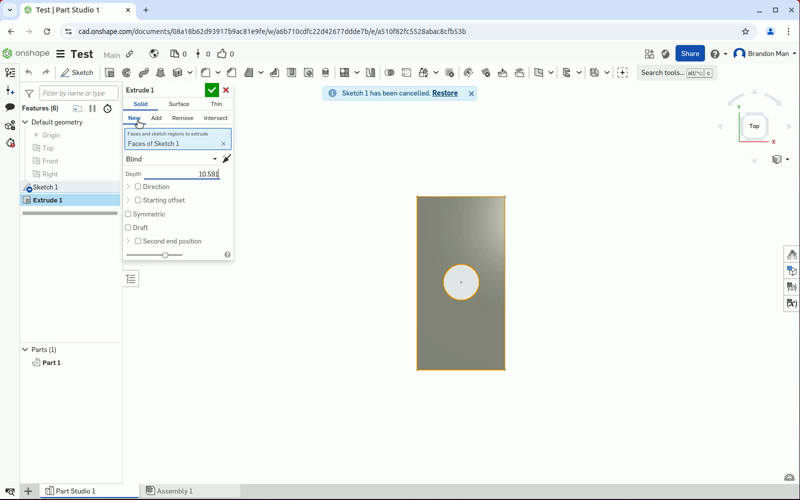
key(enter)
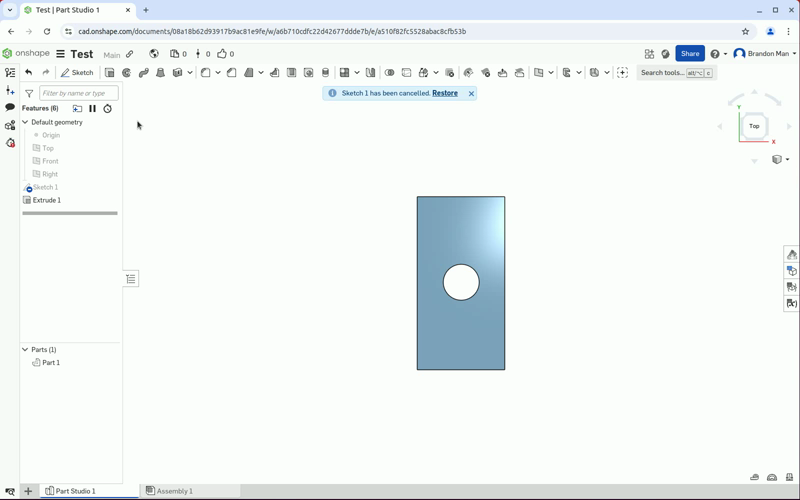
key(shift+h)
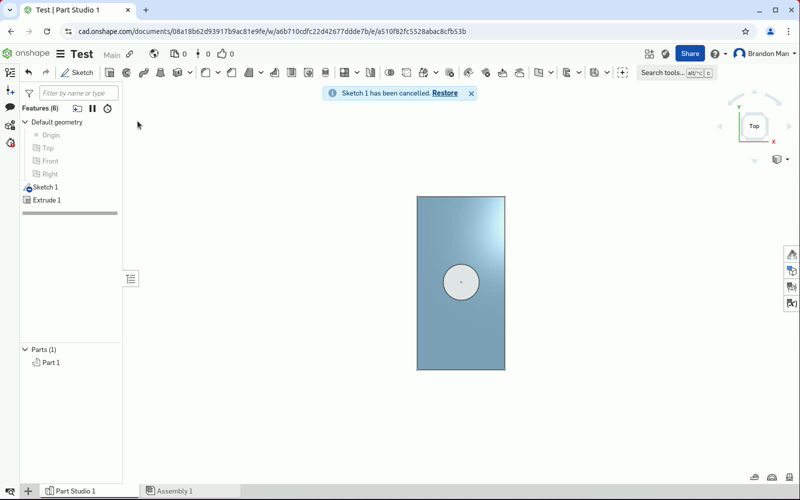
key(shift+h)
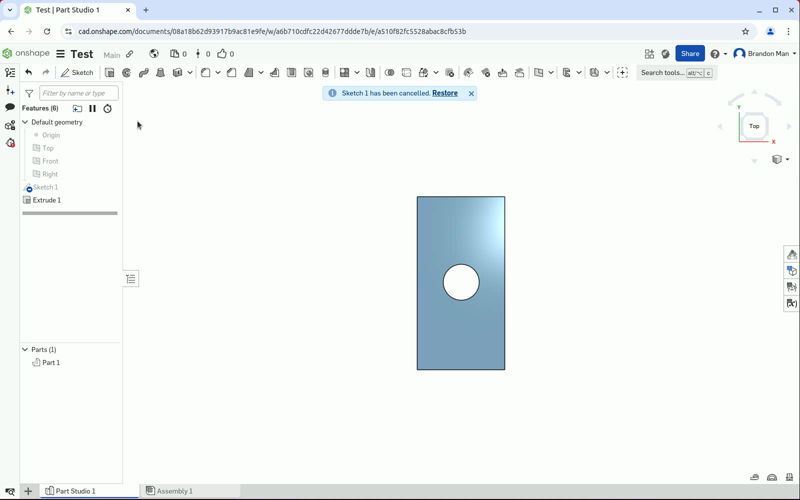
mouse_move(73, 189)
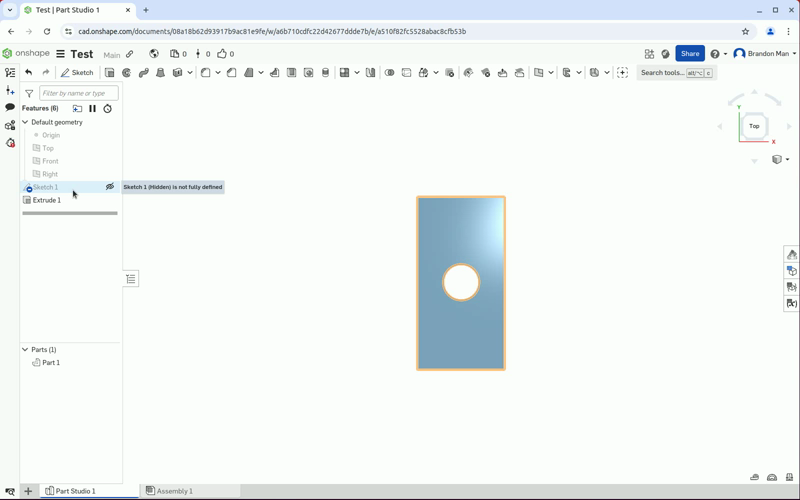
click(73, 189)
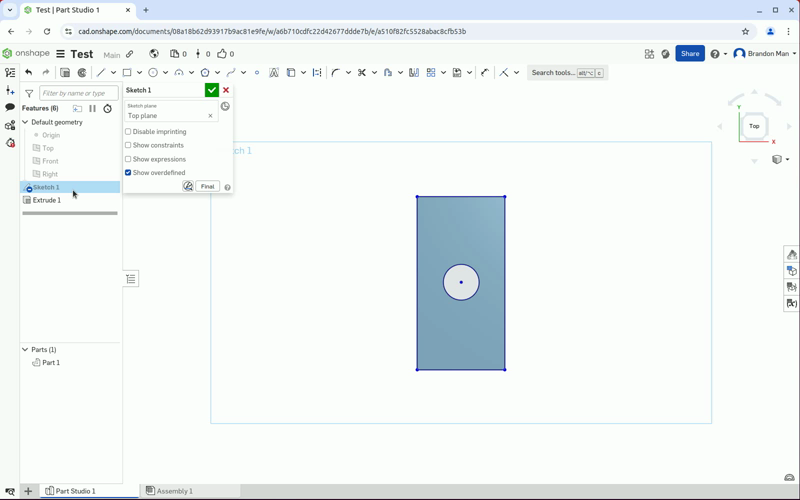
mouse_move(229, 92)
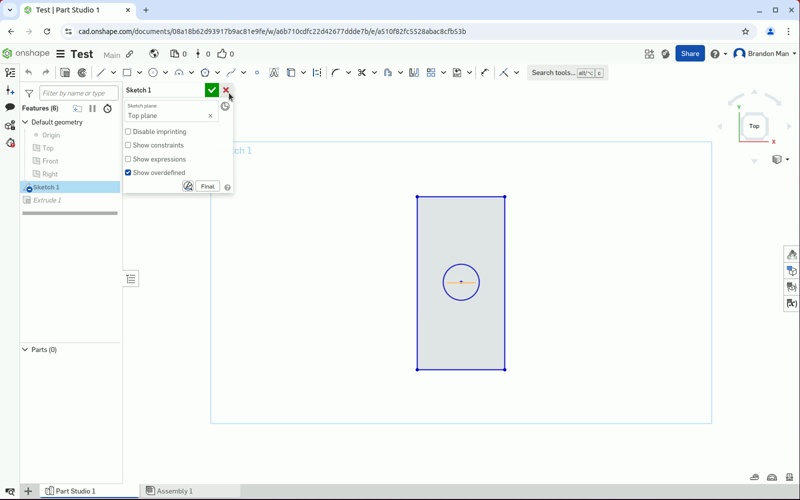
click(229, 92)
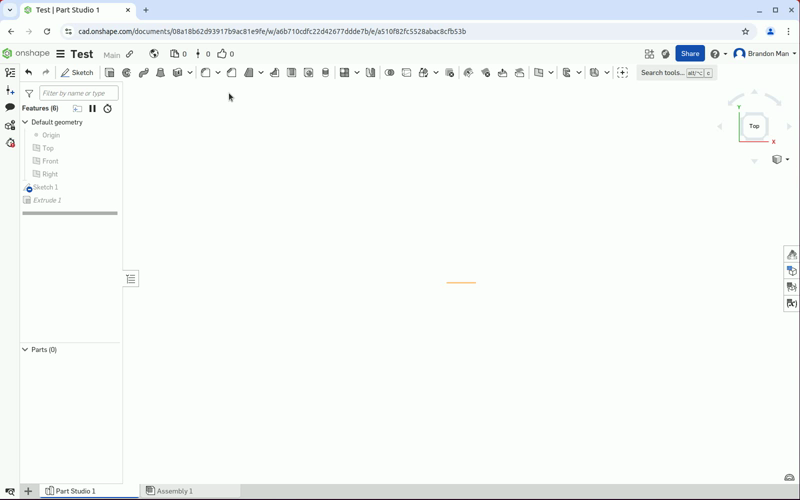
mouse_move(541, 75)
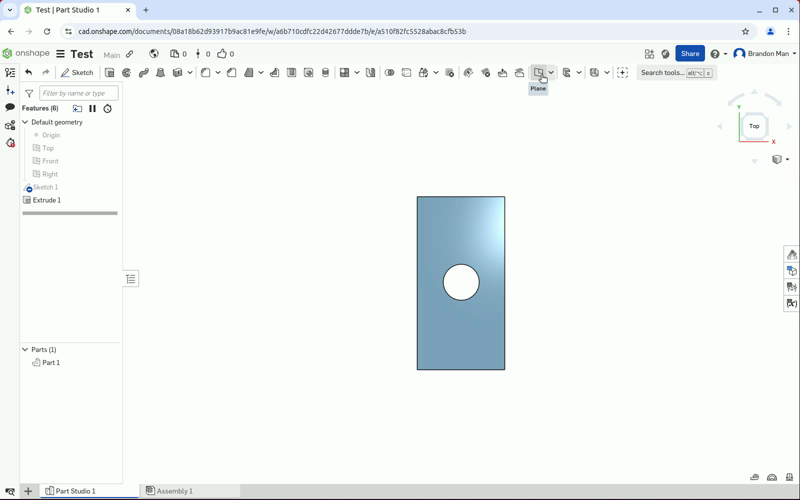
click(541, 75)
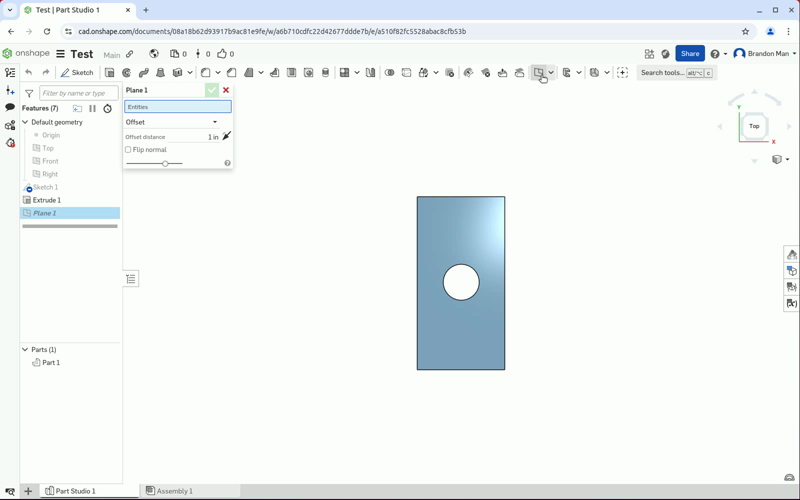
mouse_move(73, 150)
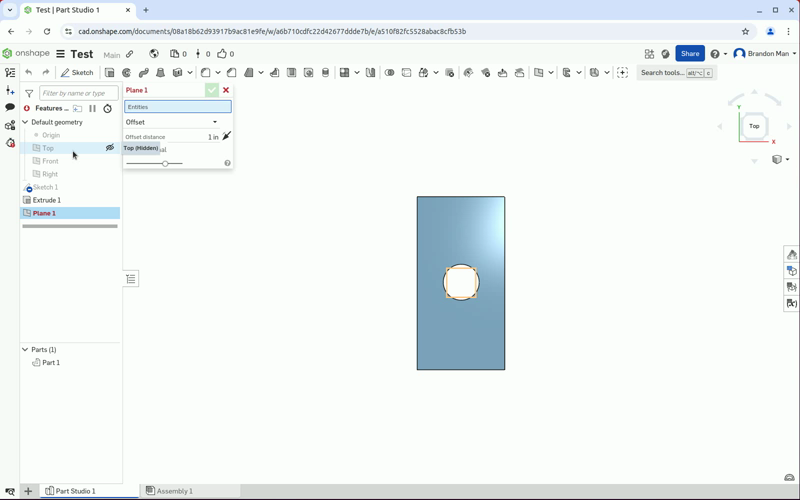
click(73, 150)
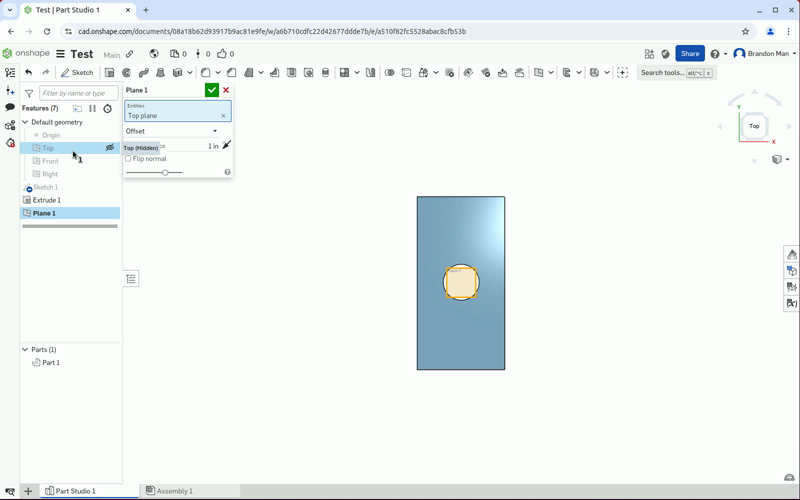
key(tab, 2)
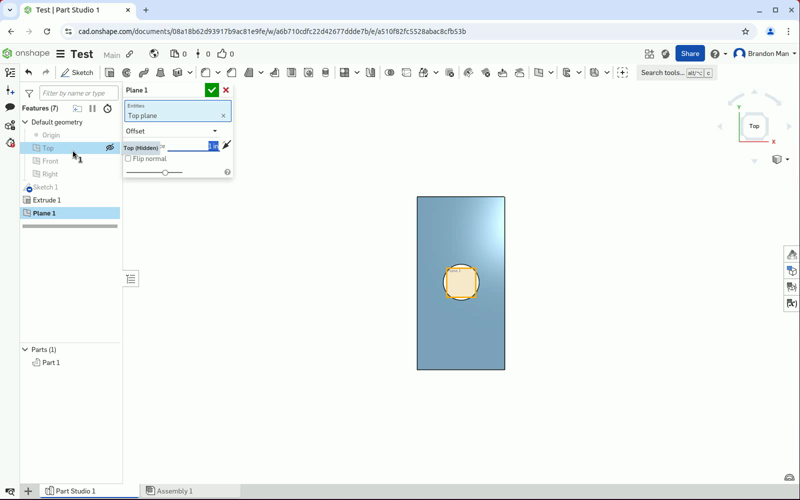
text(10.599)
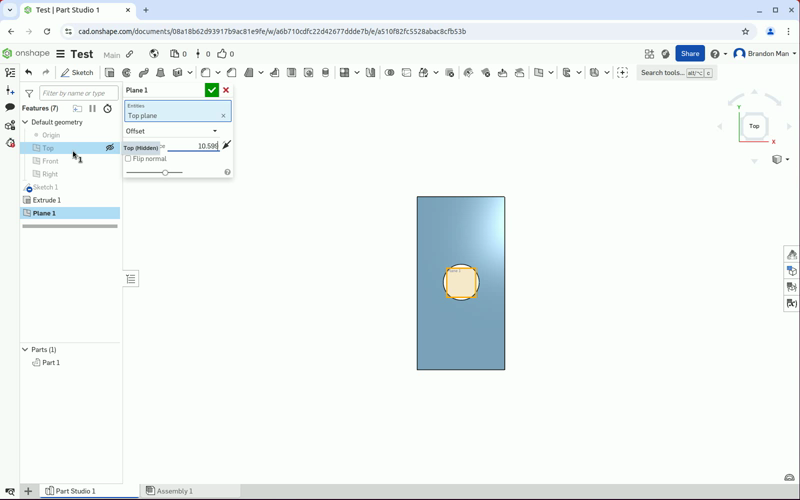
key(enter, 2)
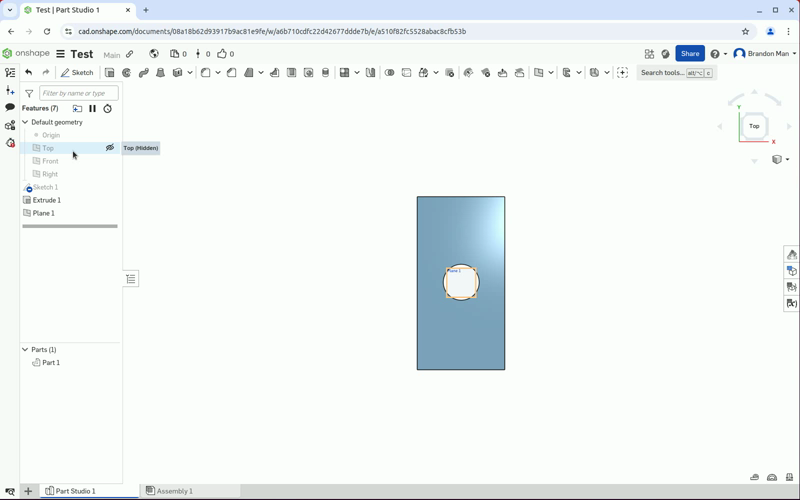
key(shift+s)
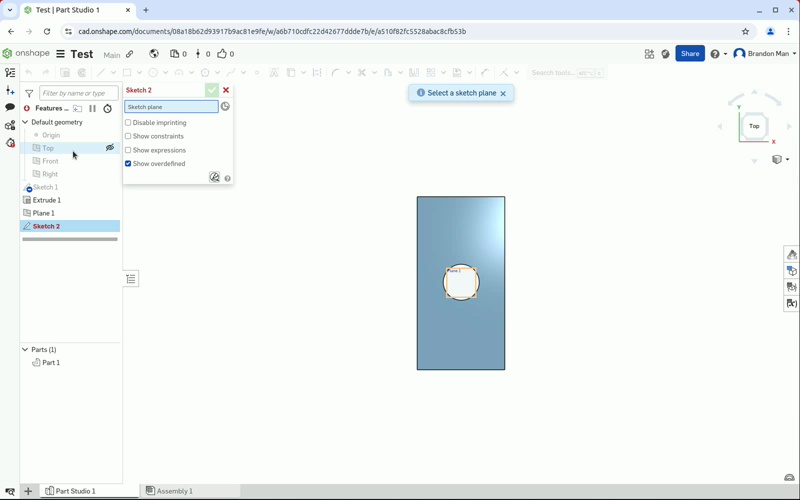
mouse_move(73, 215)
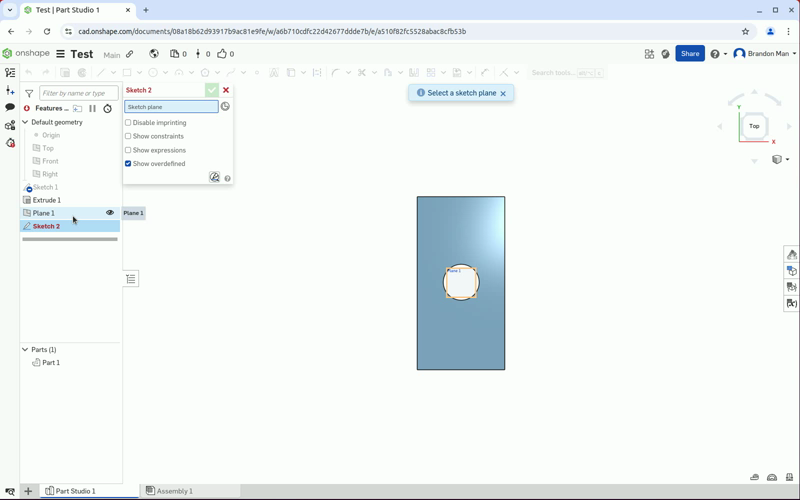
click(73, 215)
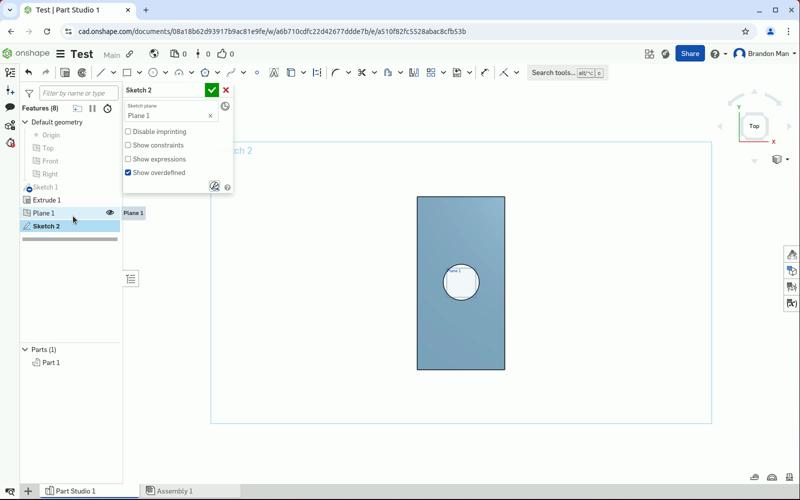
mouse_move(73, 352)
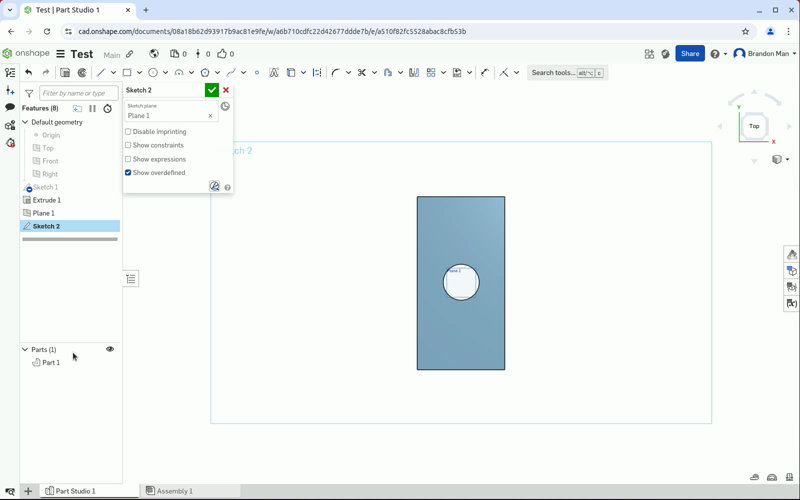
key(y)
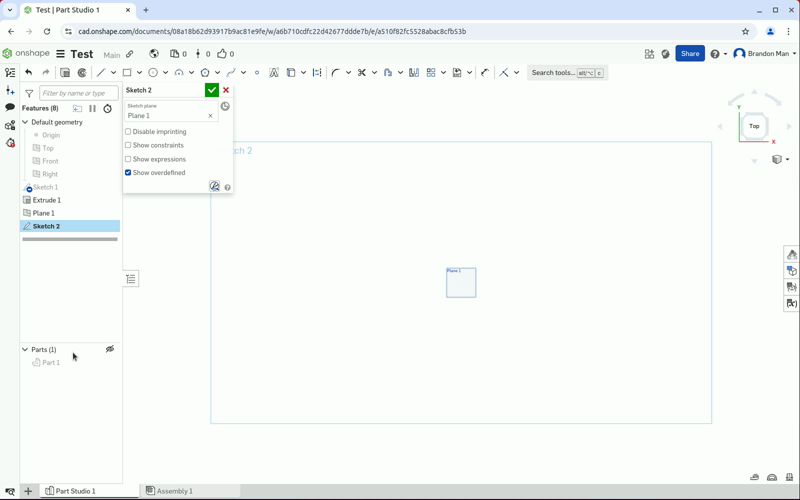
key(l)
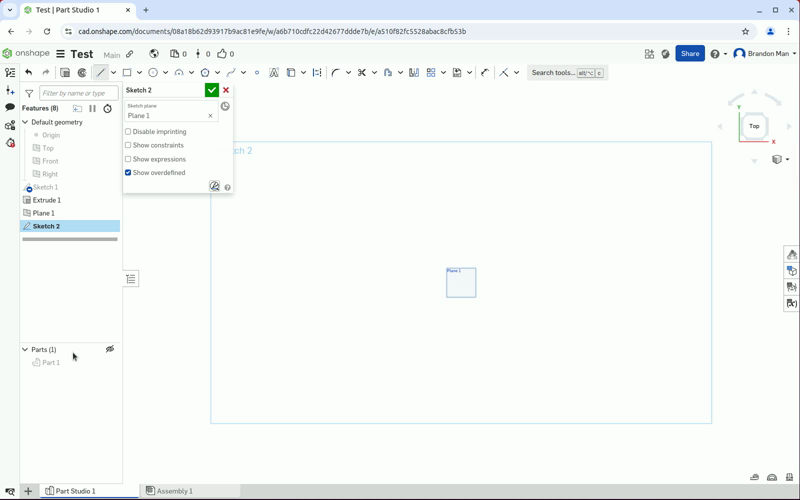
key_down(shift)
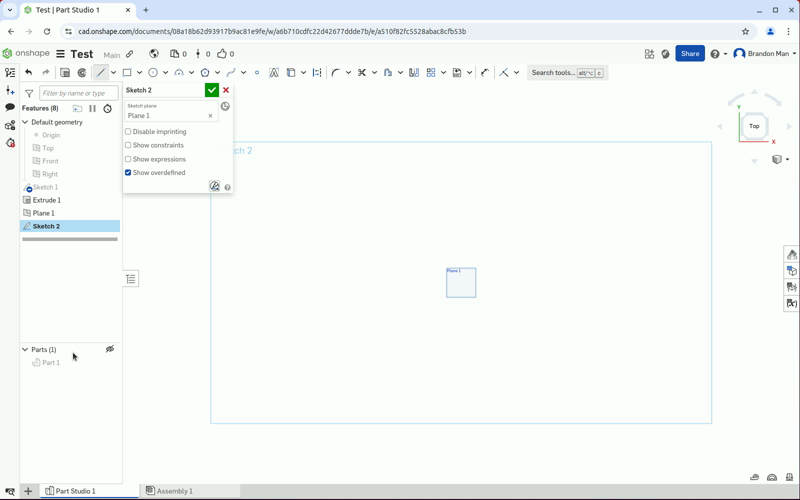
mouse_move(474, 293)
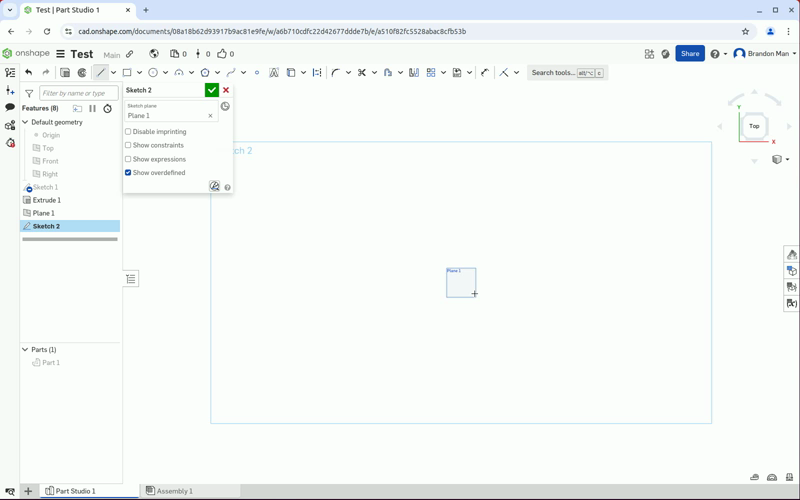
click(474, 293)
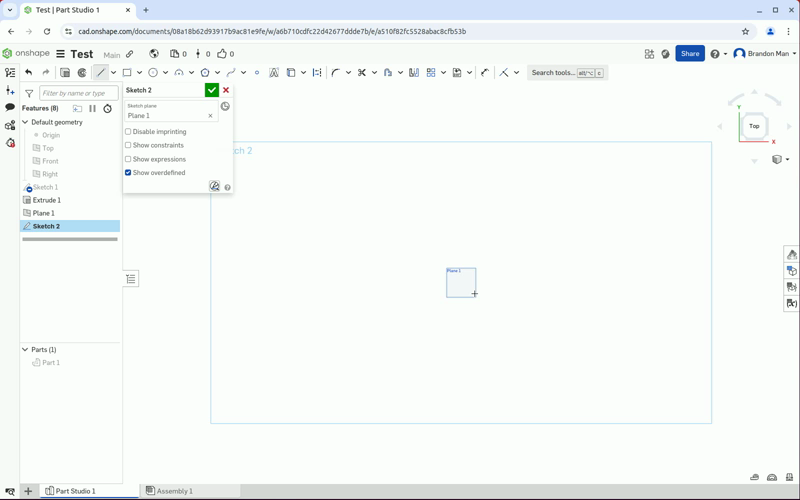
key_up(shift)
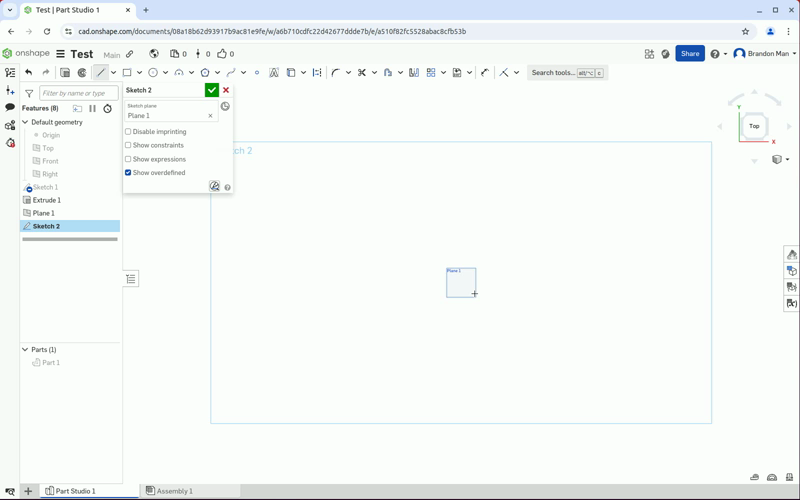
key_down(shift)
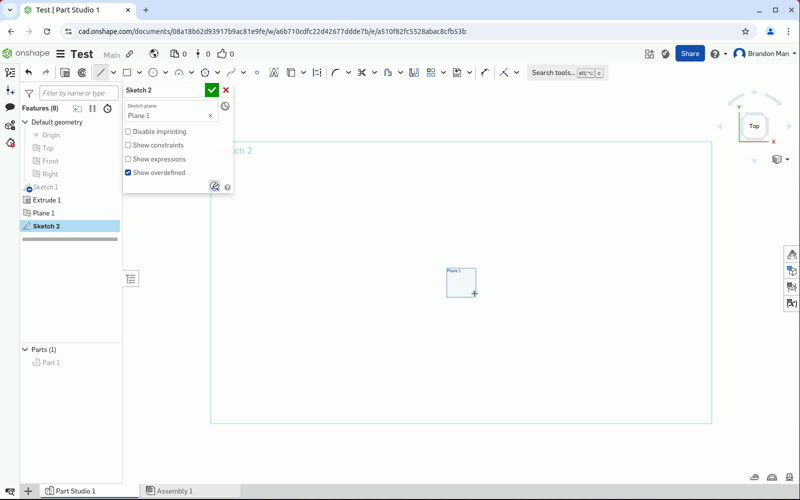
mouse_move(504, 293)
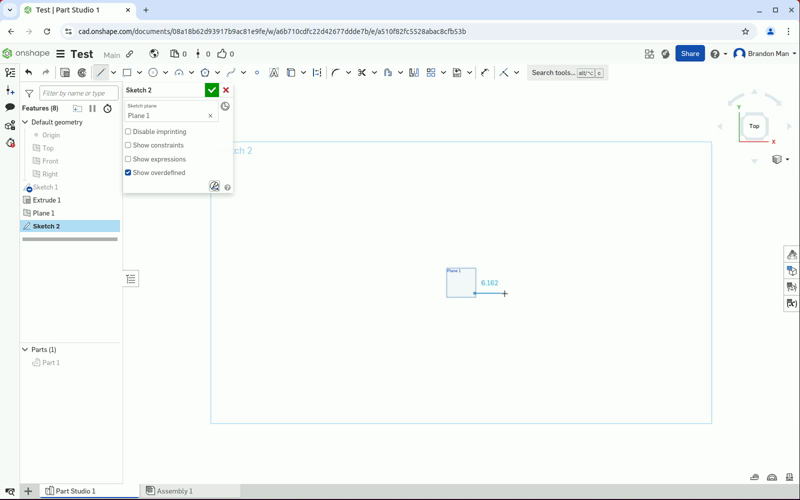
mouse_move(505, 293)
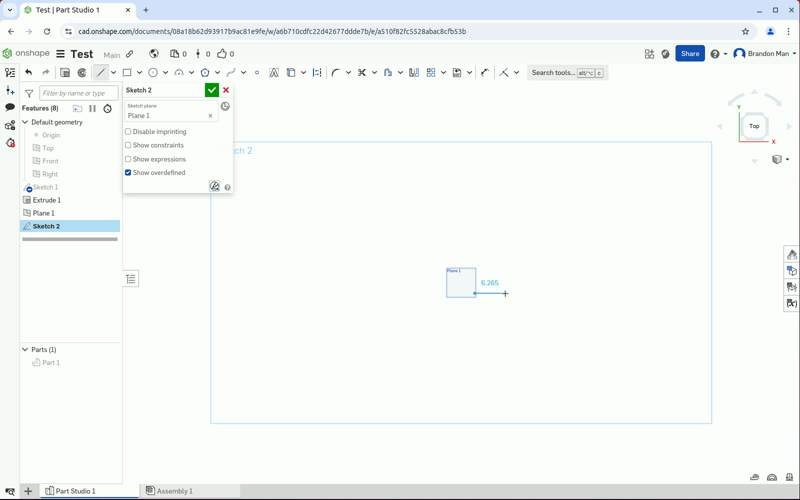
click(505, 293)
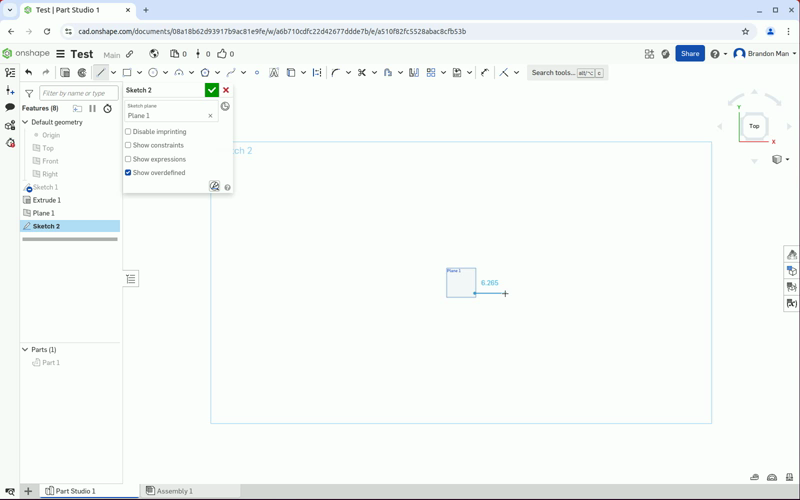
key_up(shift)
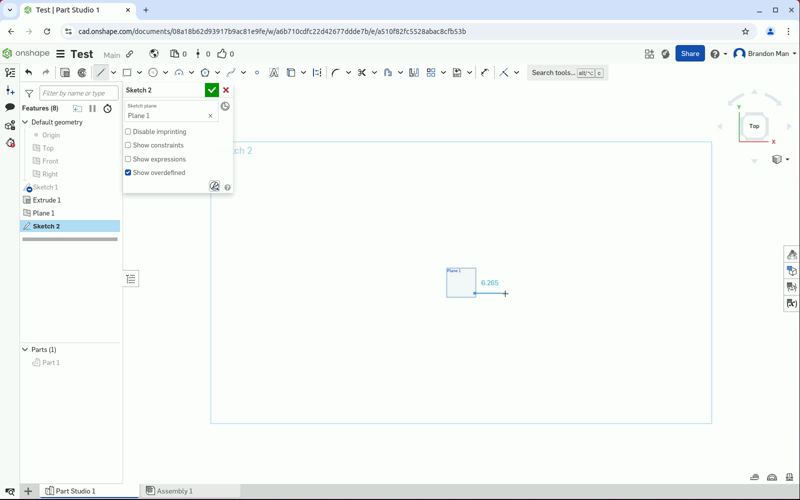
key_down(shift)
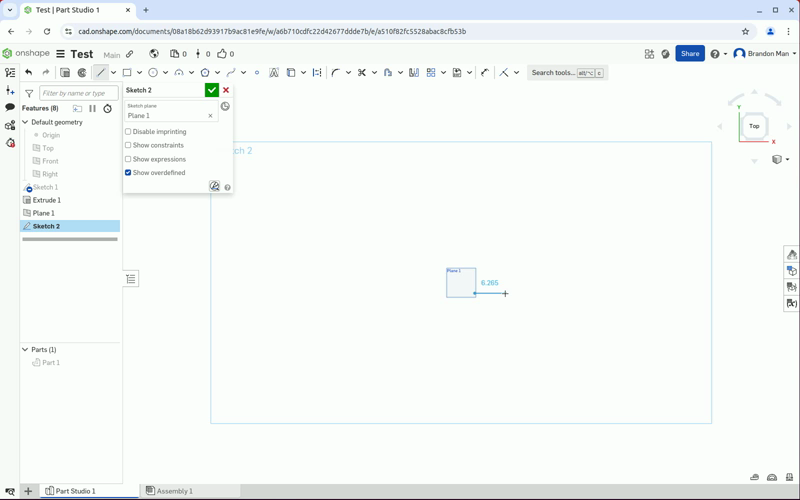
mouse_move(535, 293)
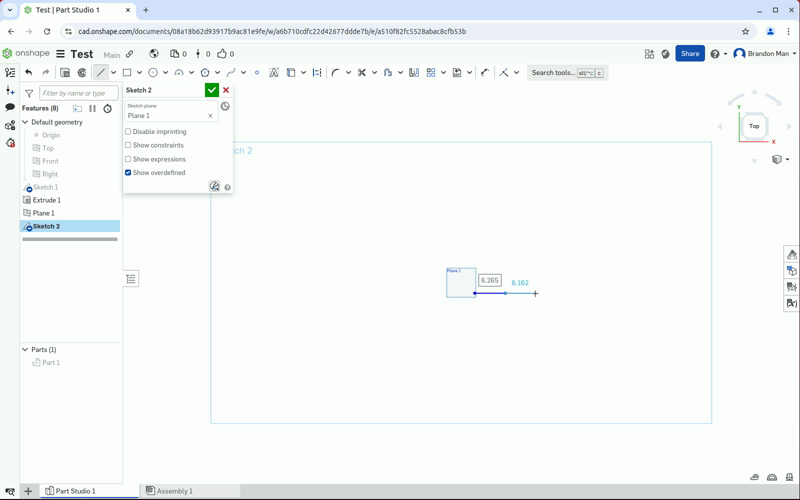
mouse_move(505, 271)
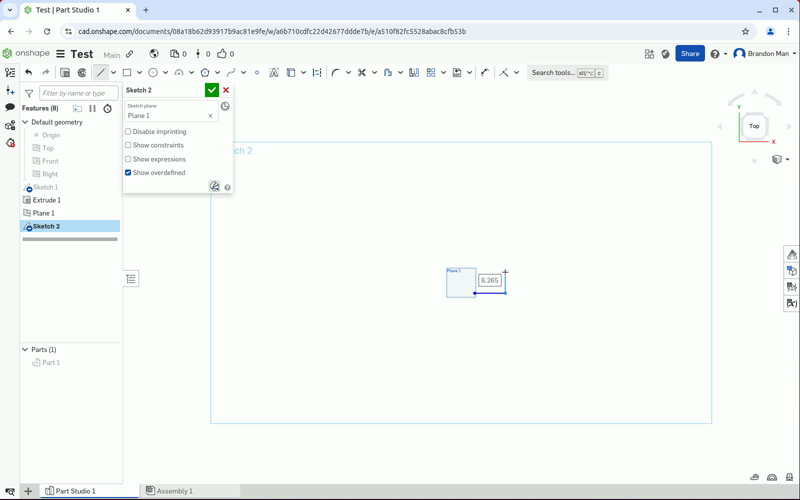
click(505, 271)
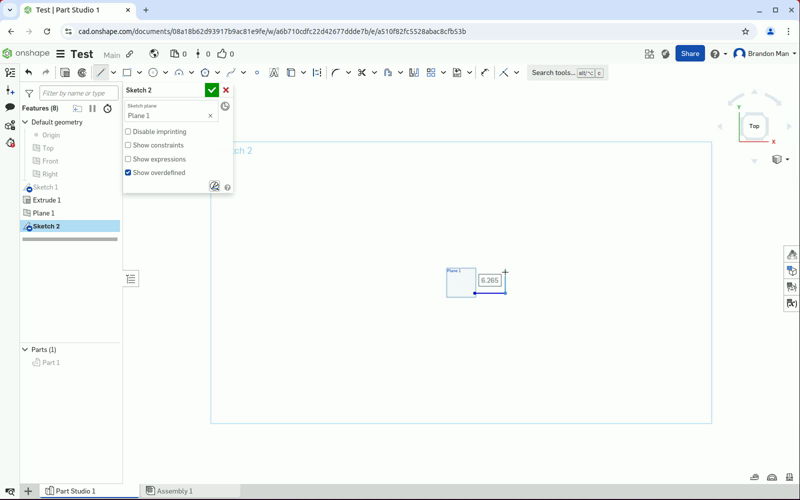
key_up(shift)
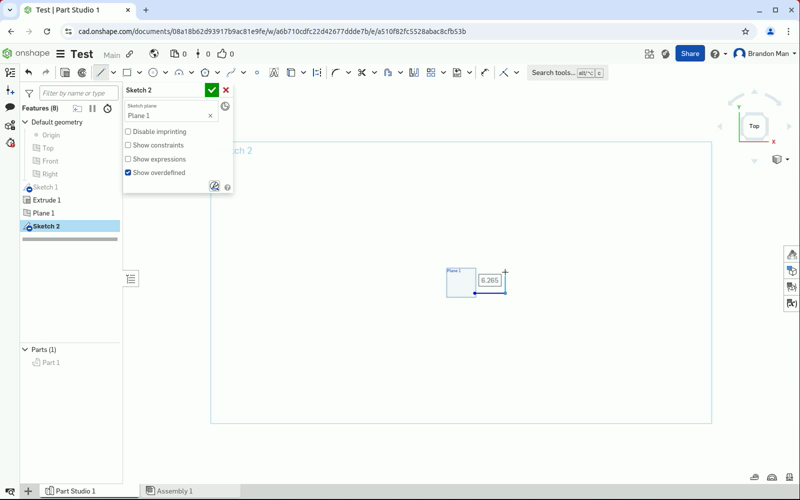
key_down(shift)
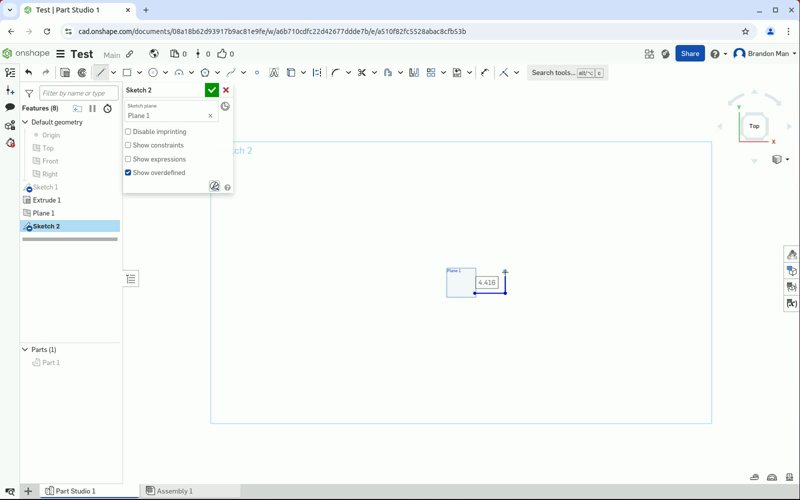
mouse_move(535, 271)
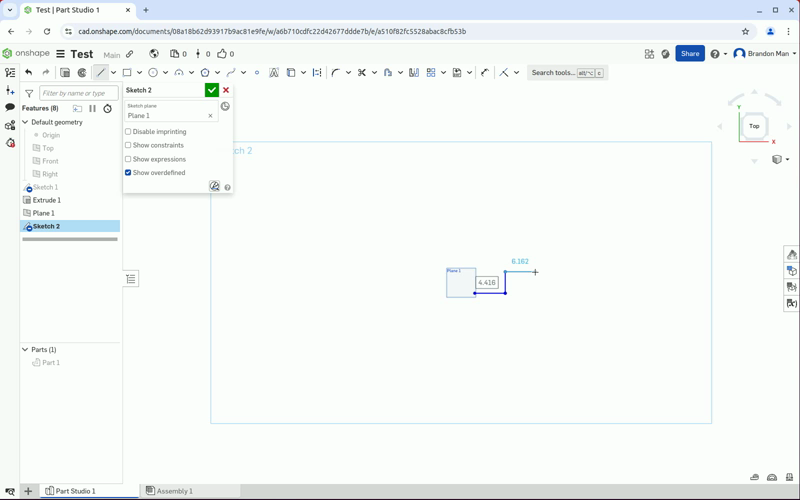
mouse_move(474, 271)
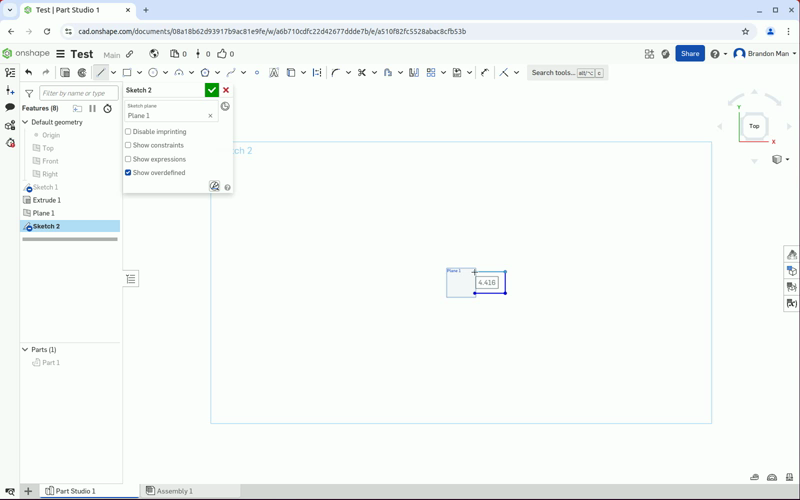
click(474, 271)
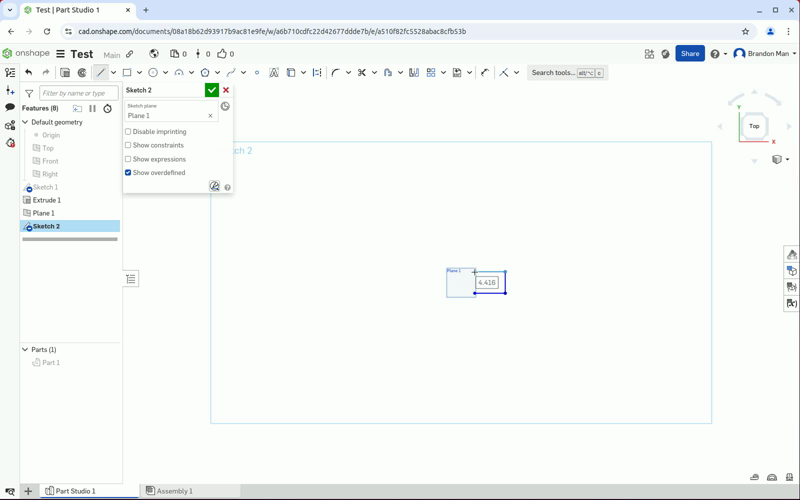
key_up(shift)
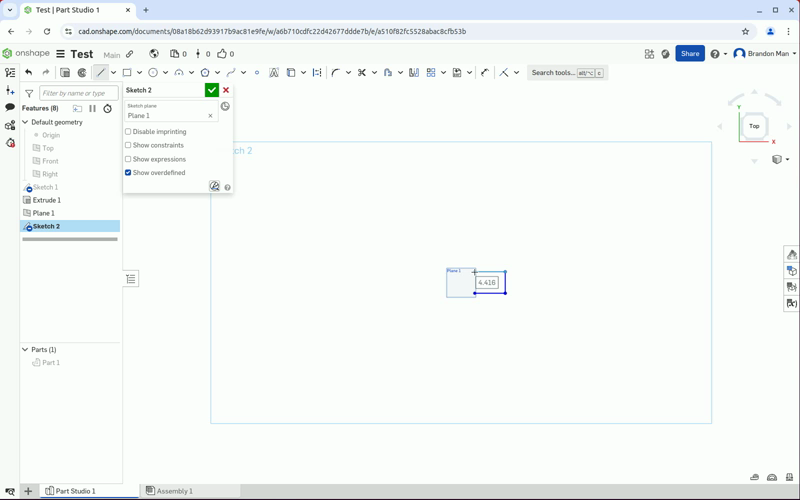
key(esc)
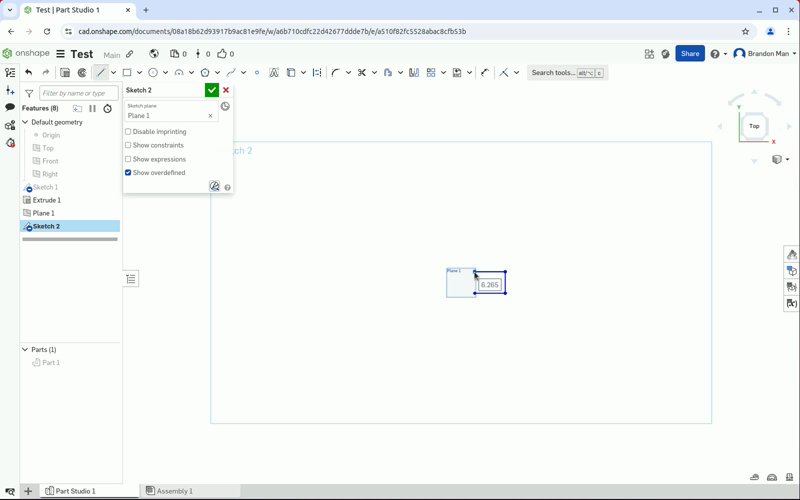
key(a)
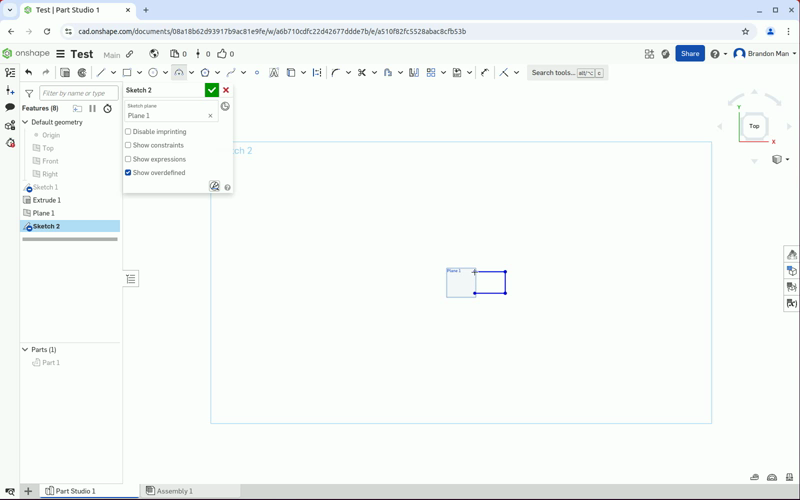
mouse_move(474, 271)
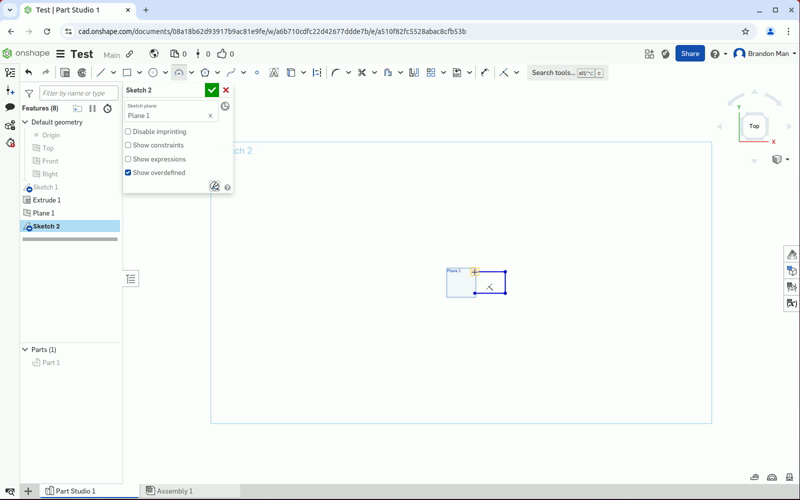
click(474, 271)
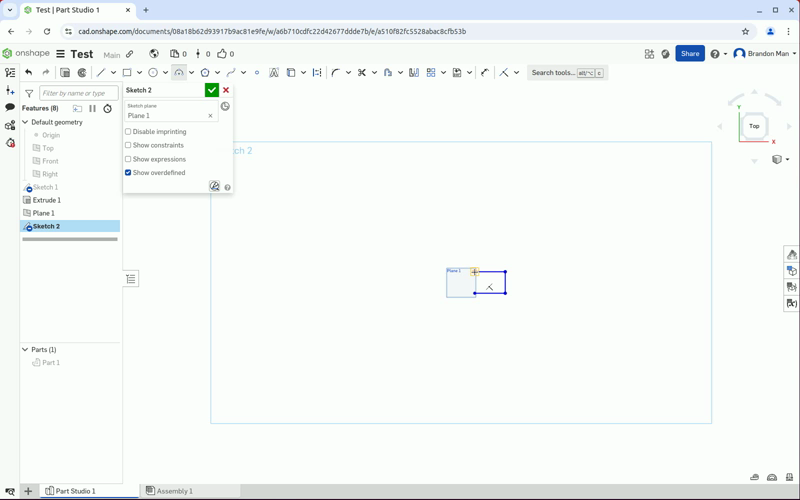
mouse_move(474, 293)
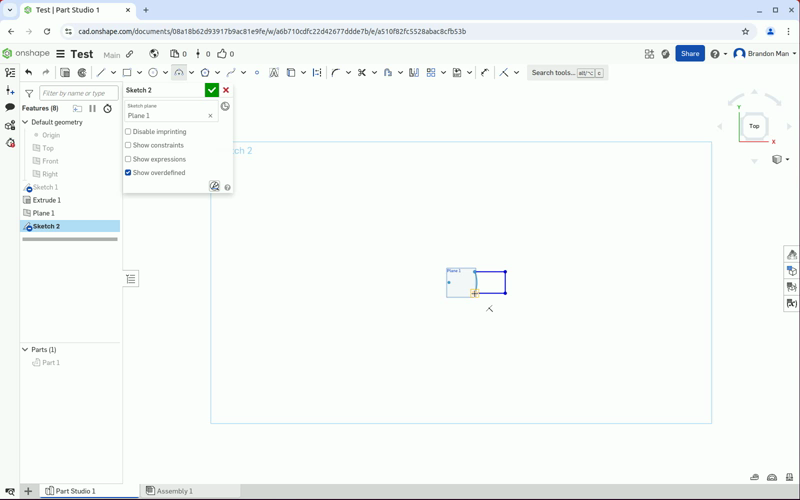
click(474, 293)
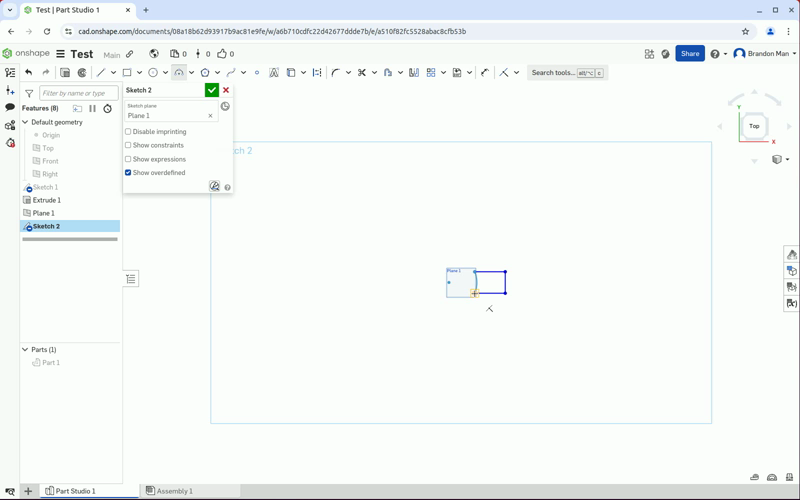
key_down(shift)
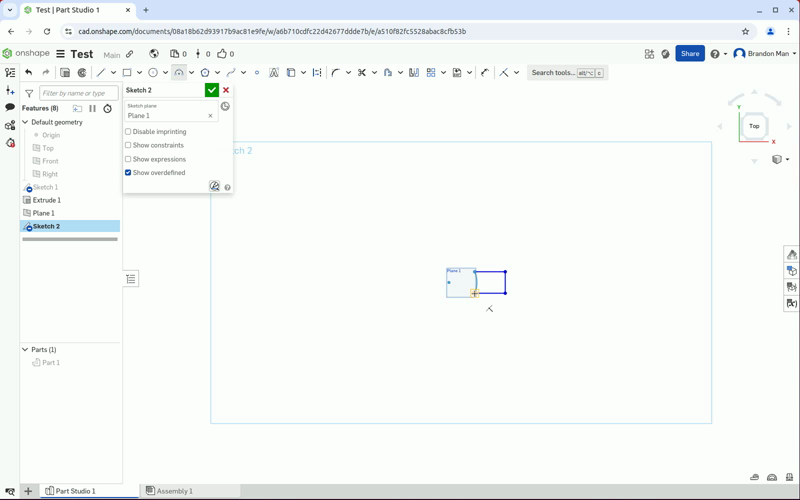
mouse_move(478, 282)
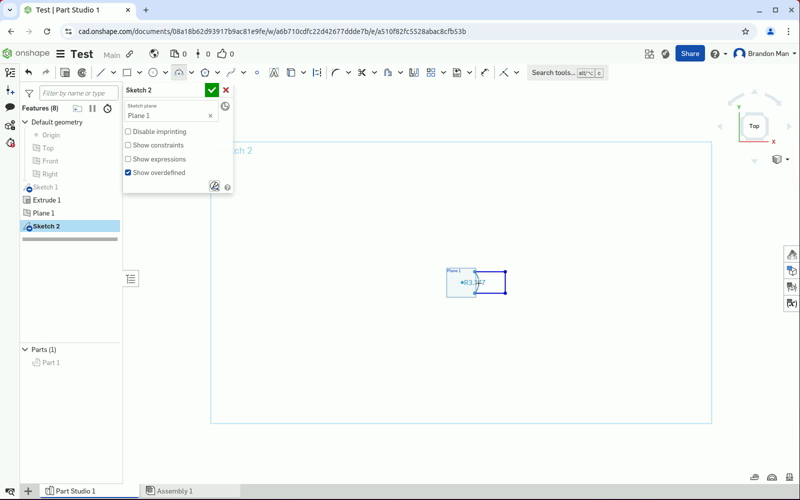
click(478, 282)
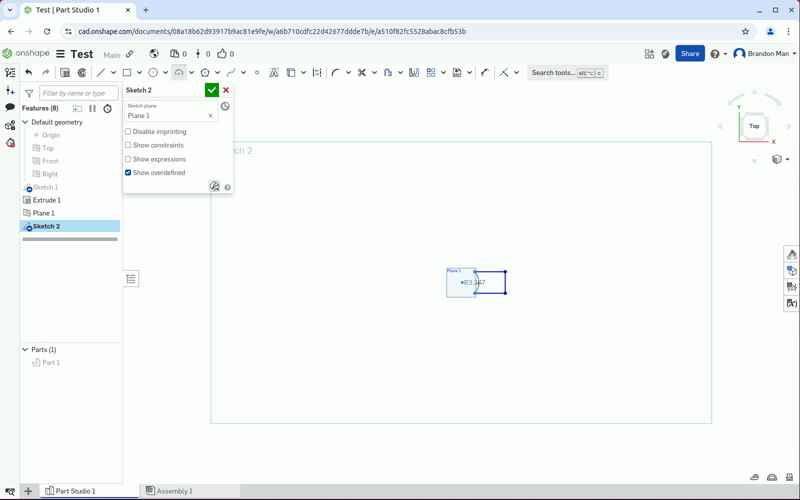
key_up(shift)
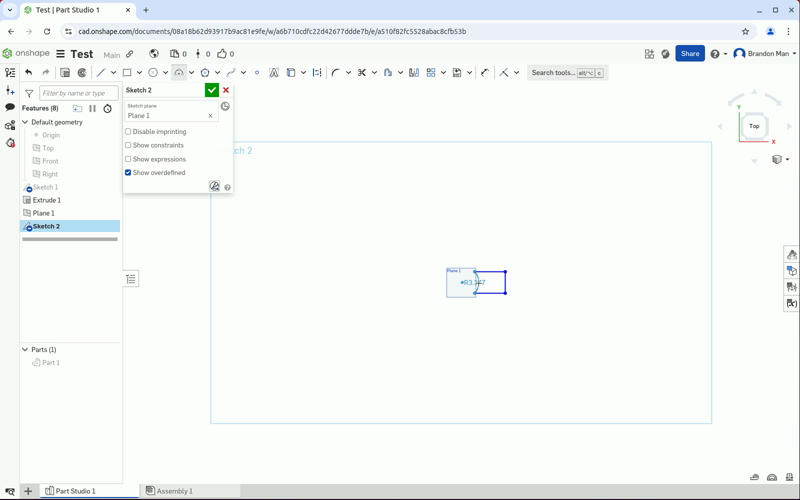
key(esc)
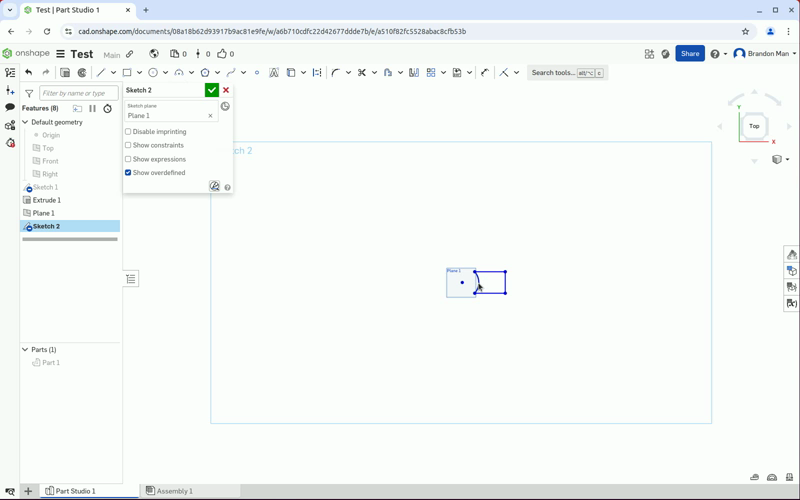
mouse_move(494, 292)
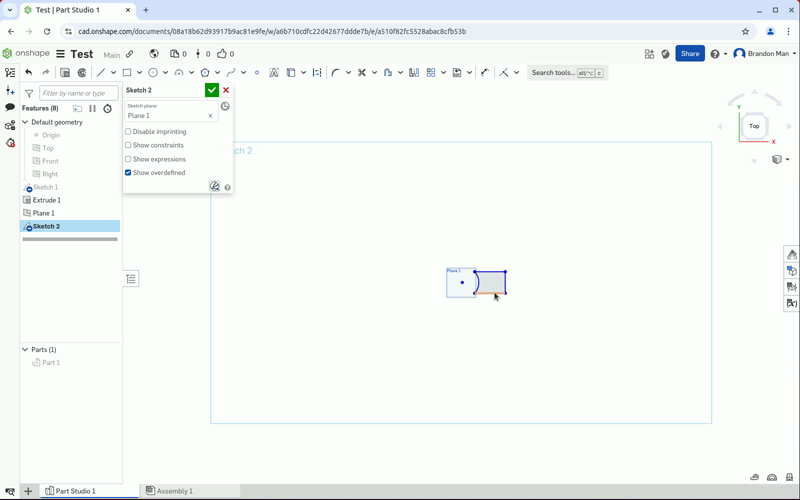
scroll(6)
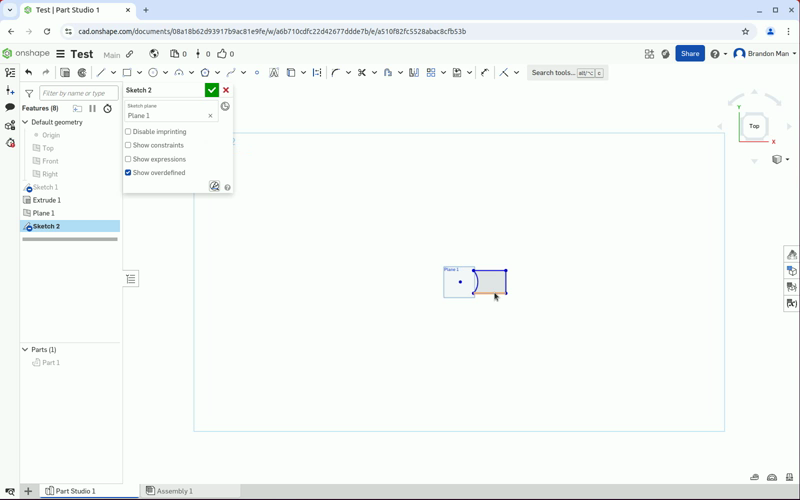
scroll(6)
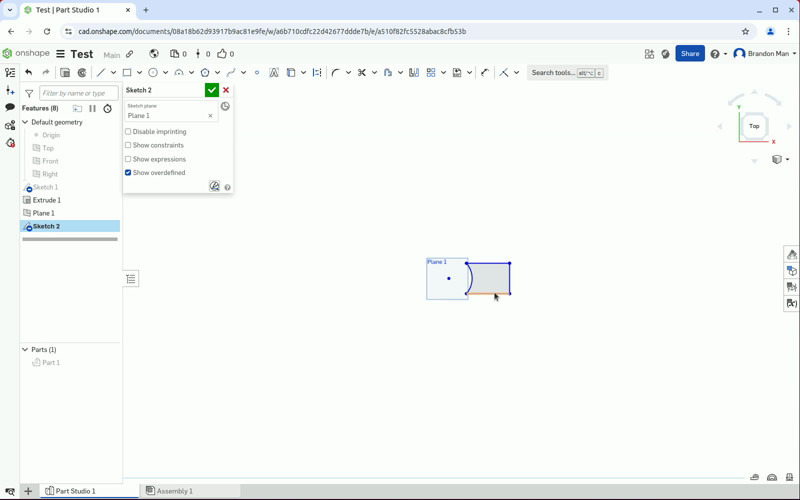
scroll(6)
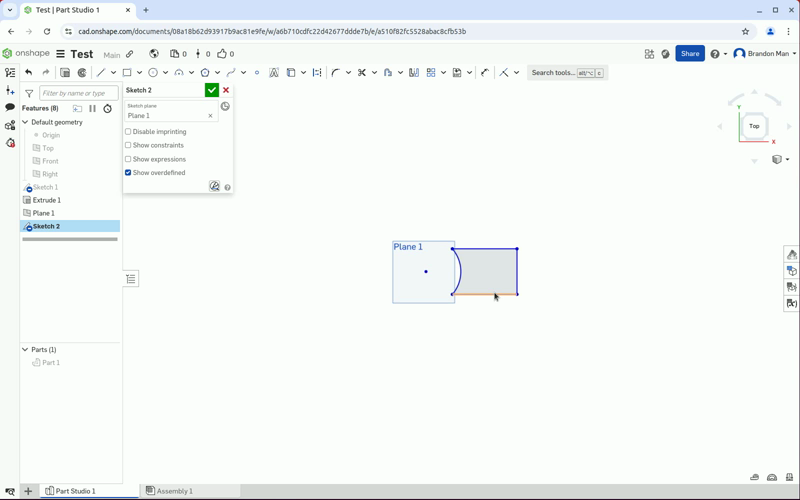
scroll(6)
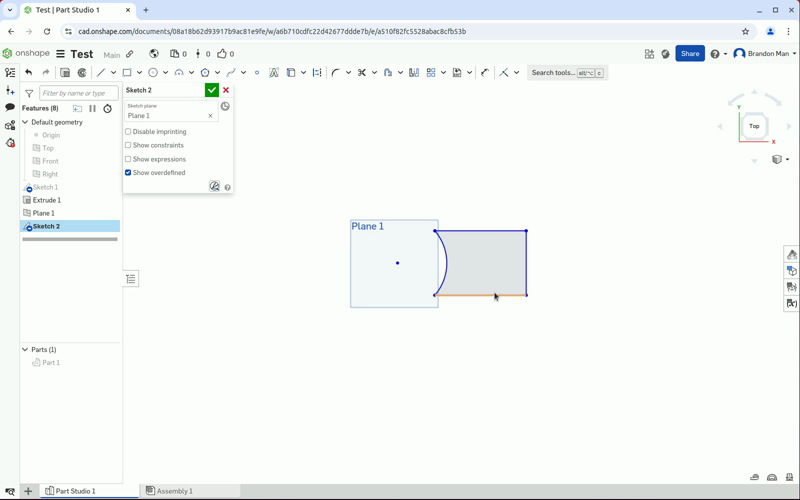
scroll(6)
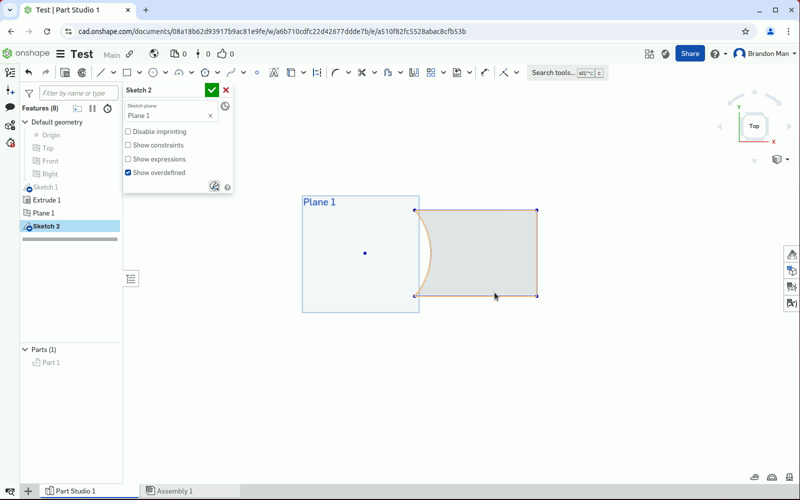
scroll(6)
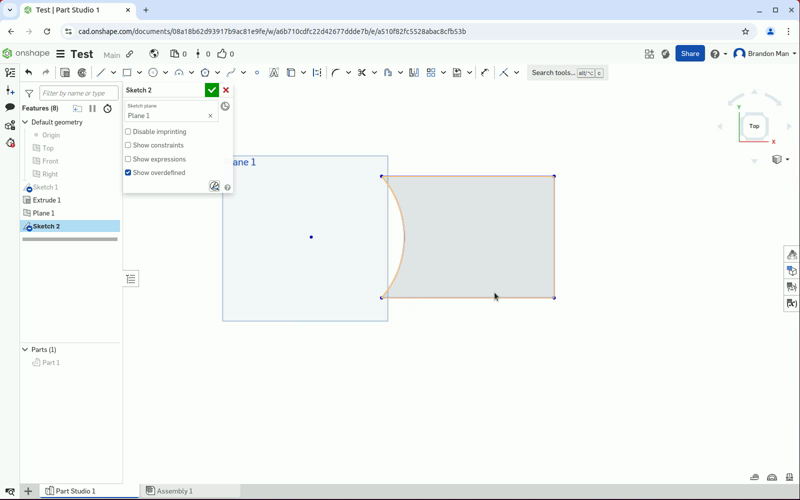
scroll(6)
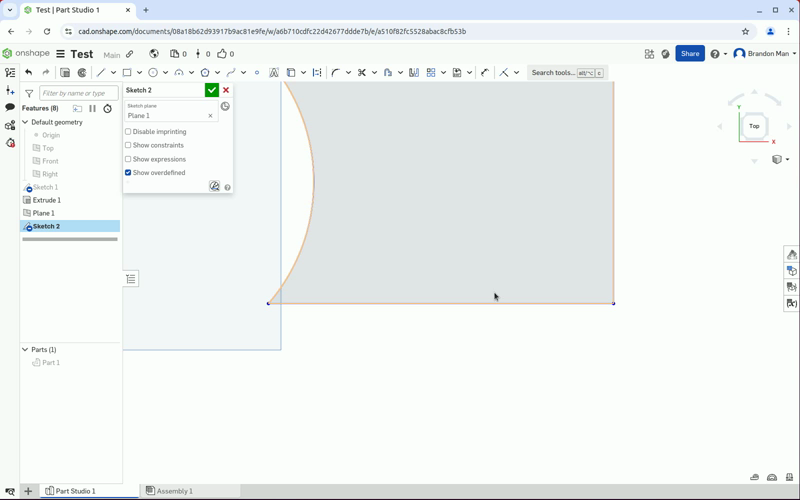
click(494, 292)
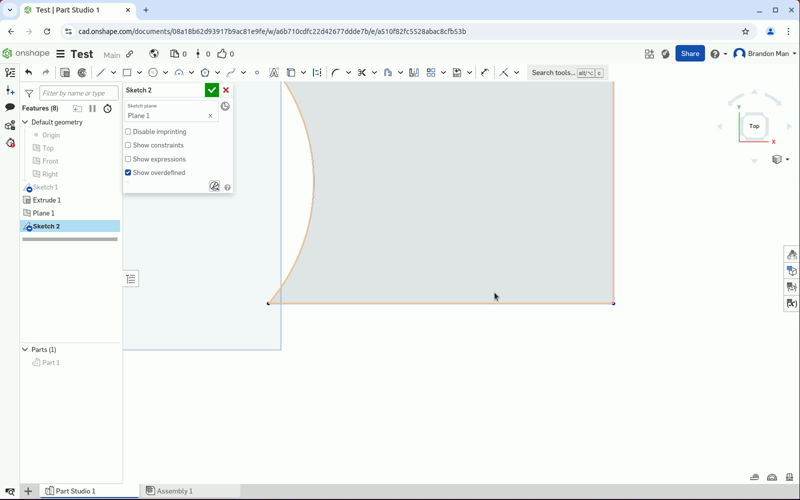
scroll(-6)
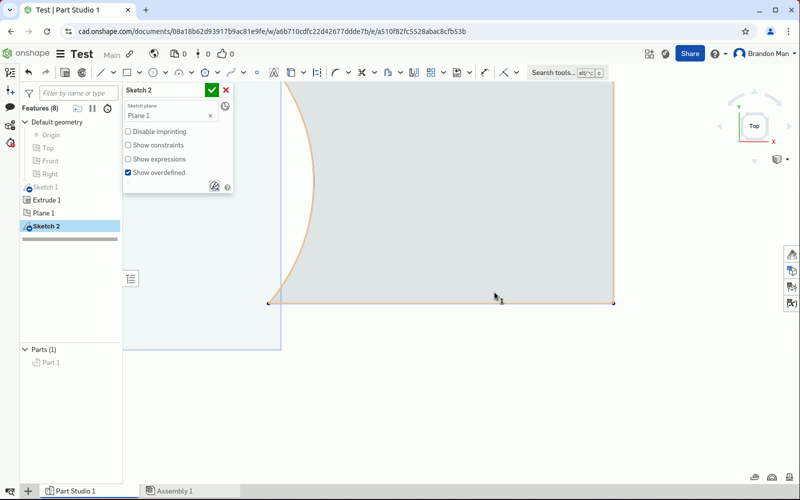
scroll(-6)
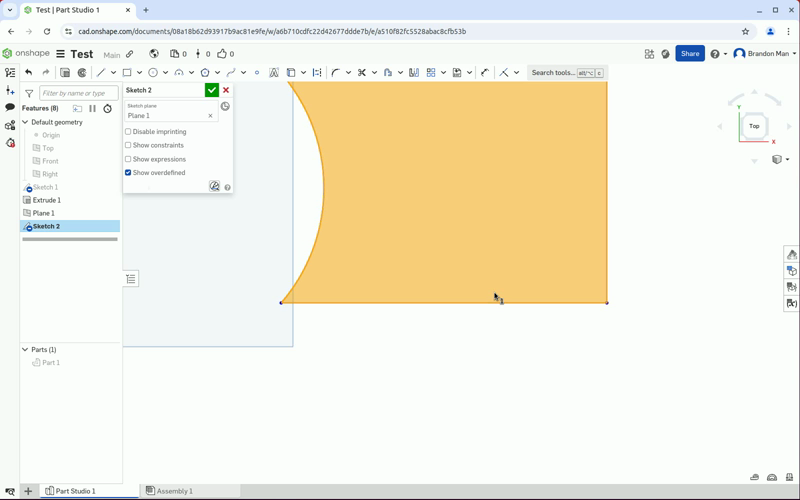
scroll(-6)
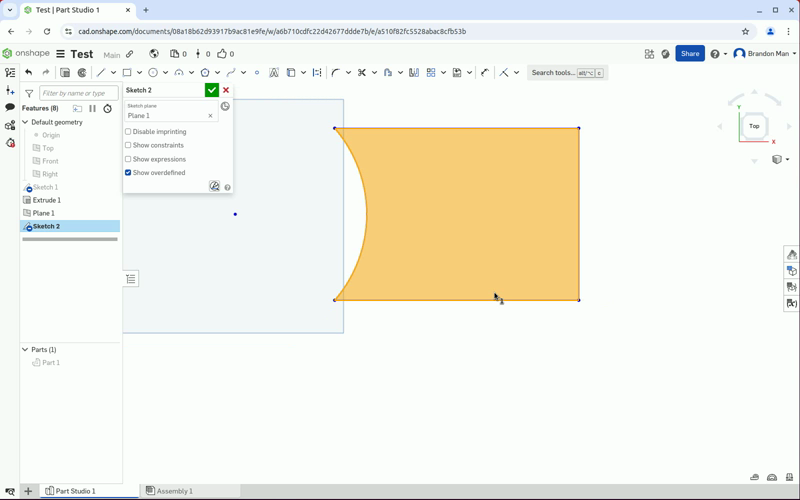
scroll(-6)
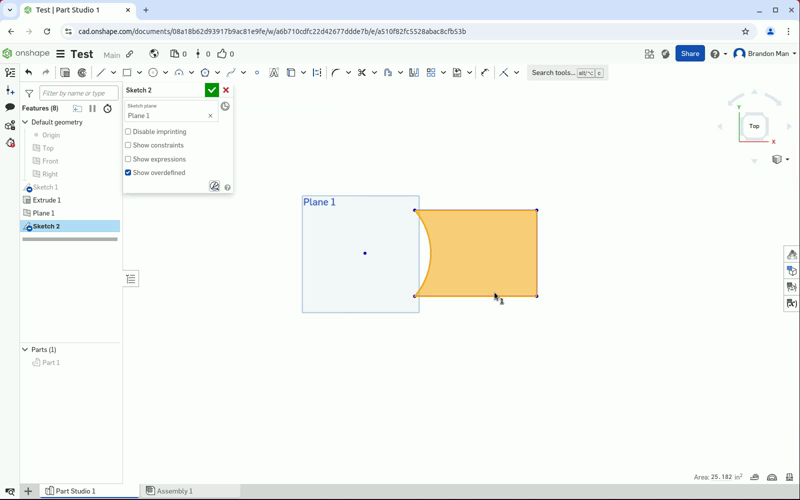
scroll(-6)
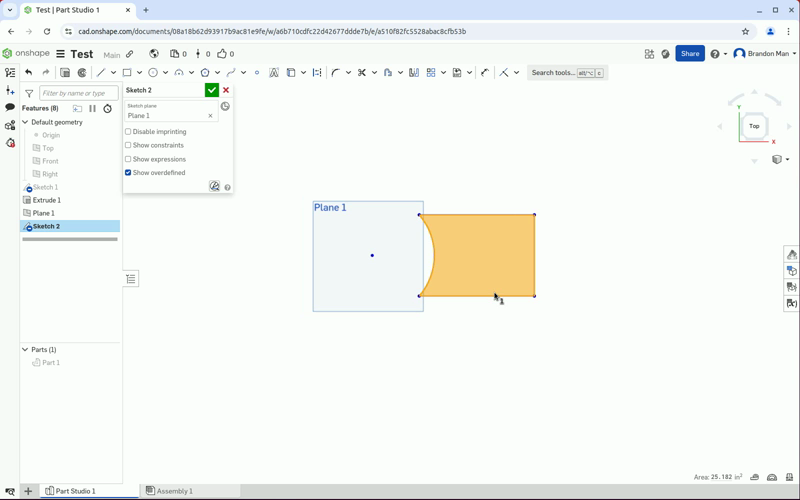
scroll(-6)
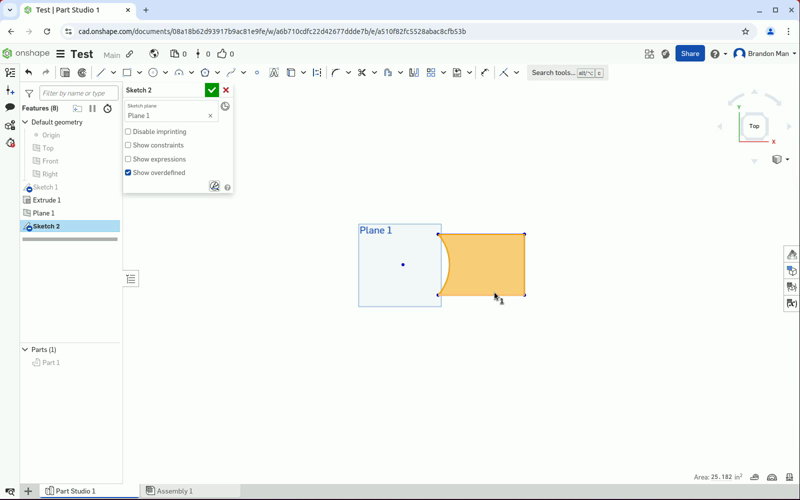
scroll(-6)
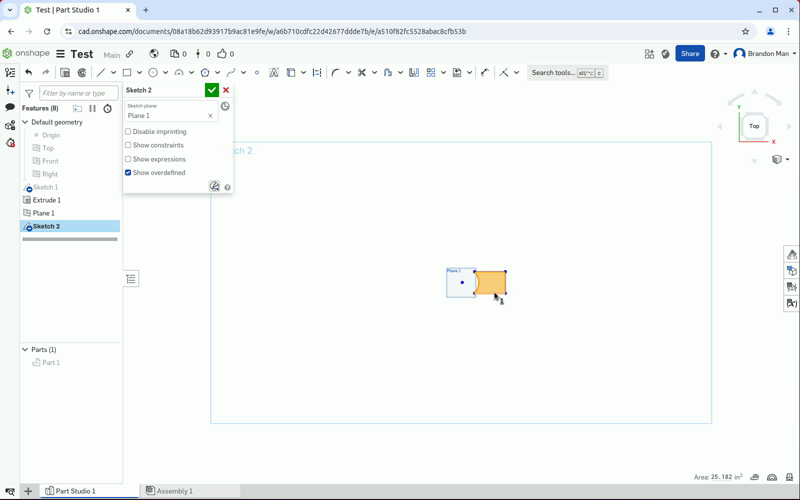
mouse_move(73, 352)
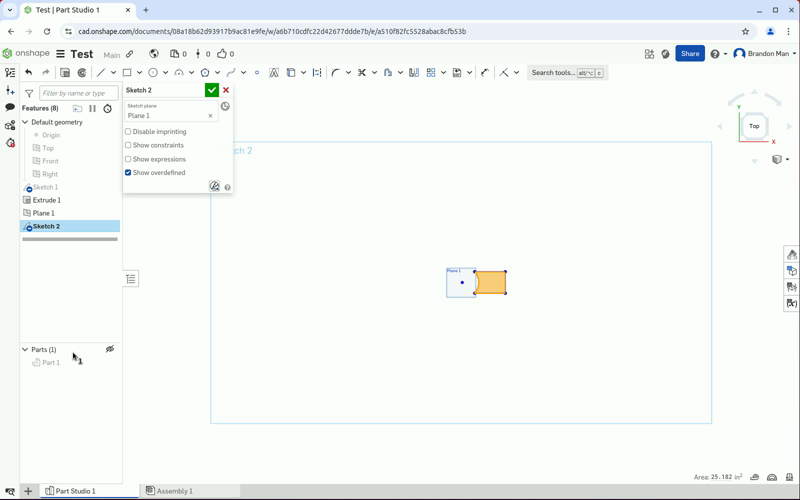
key(shift+y)
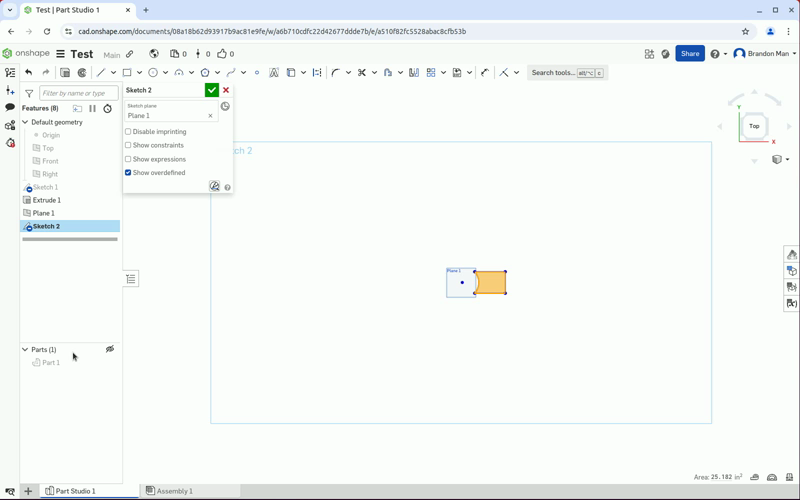
key(shift+e)
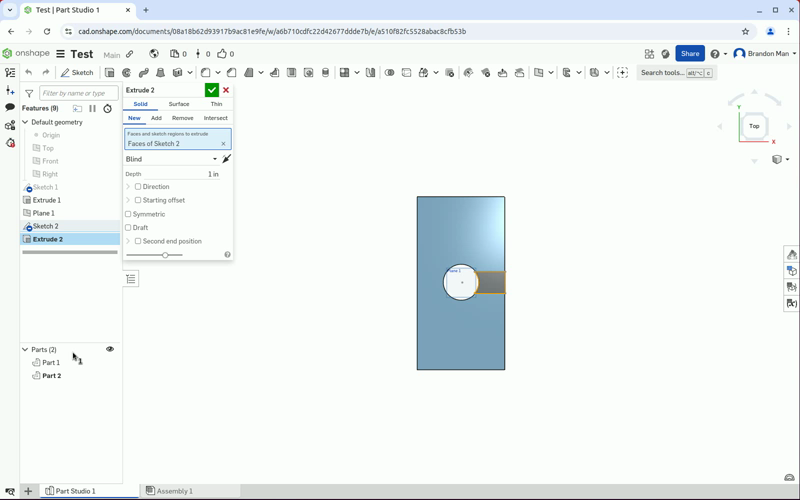
mouse_move(143, 106)
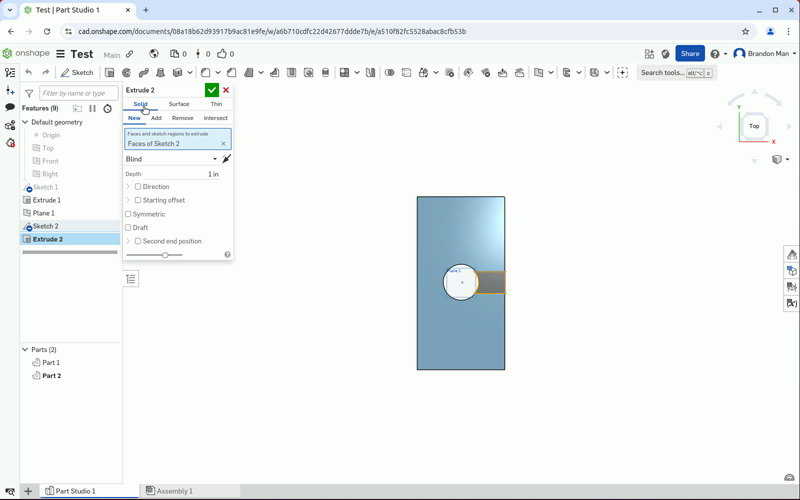
click(143, 106)
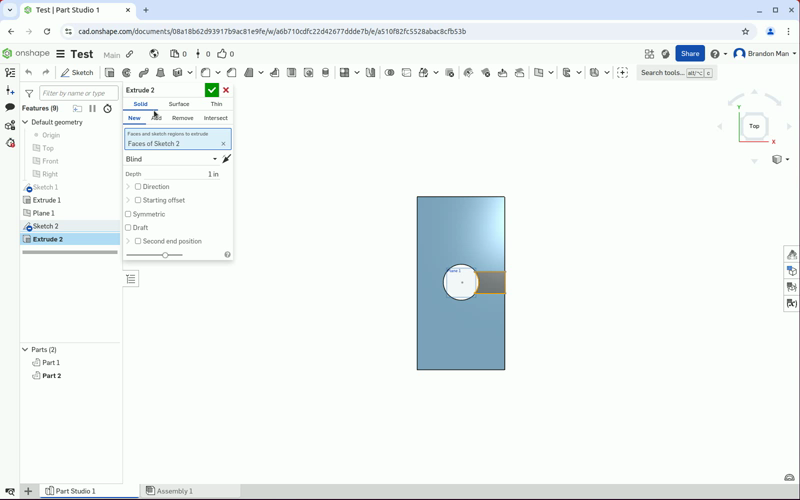
mouse_move(186, 120)
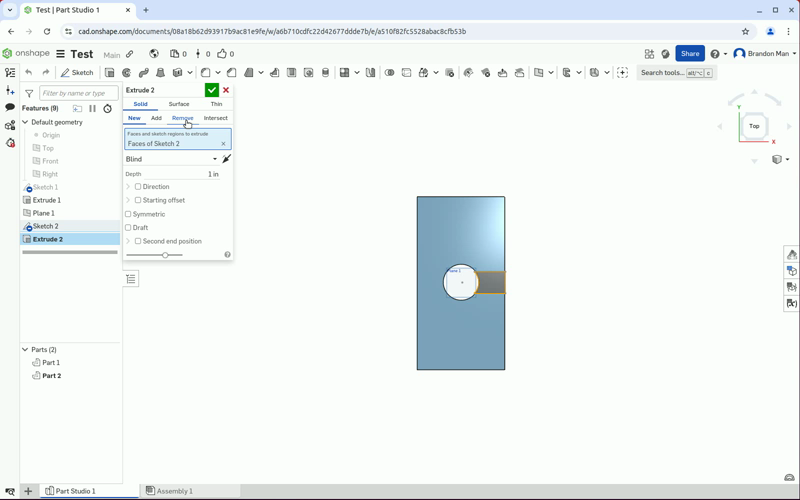
click(186, 120)
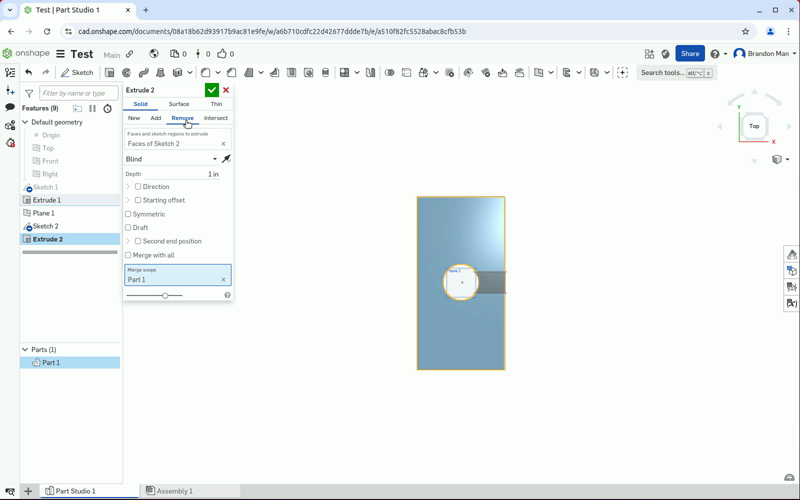
key(tab, 4)
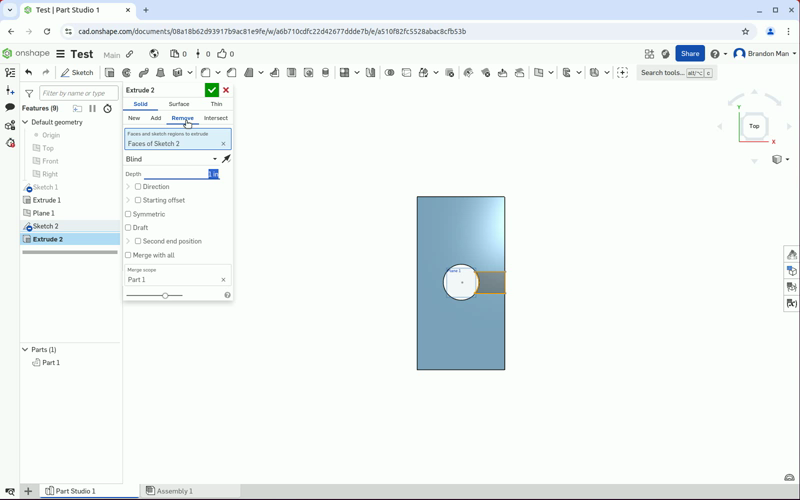
text(1.685)
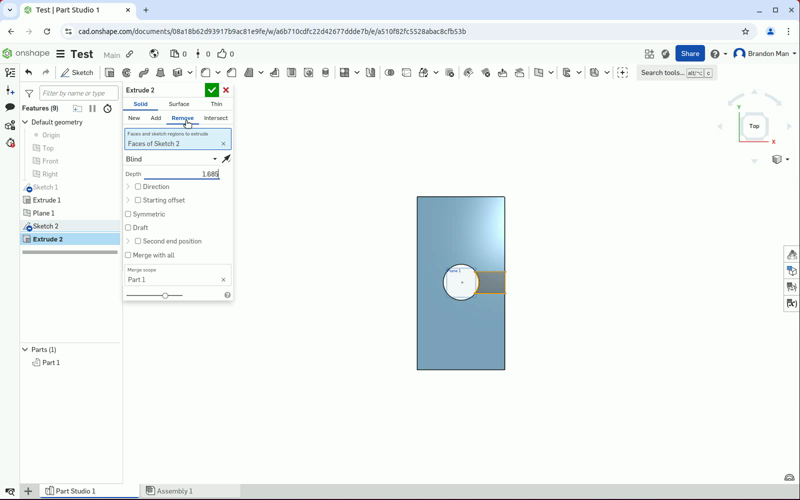
key(tab, 6)
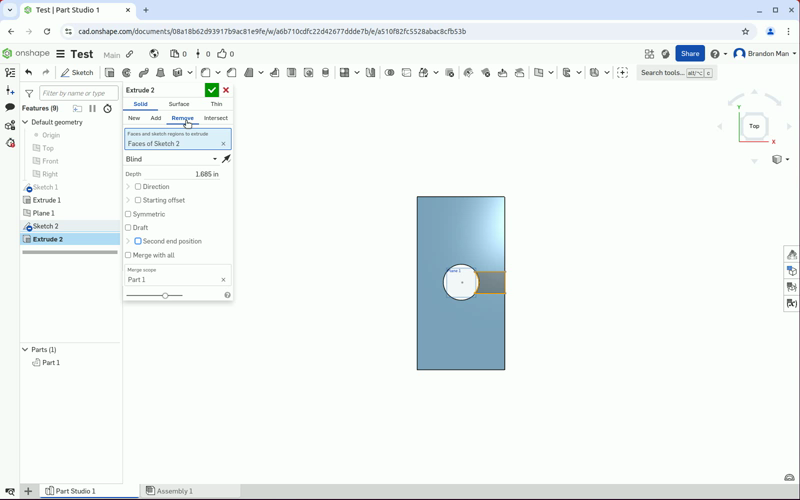
key(space)
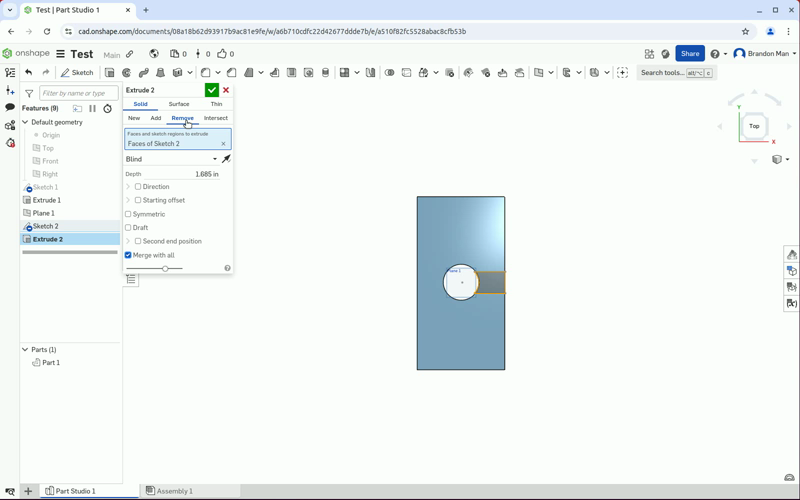
key(enter)
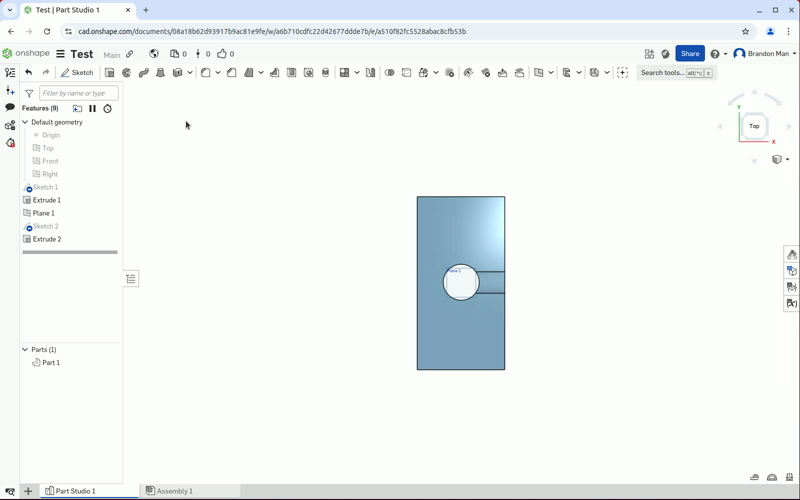
key(shift+h)
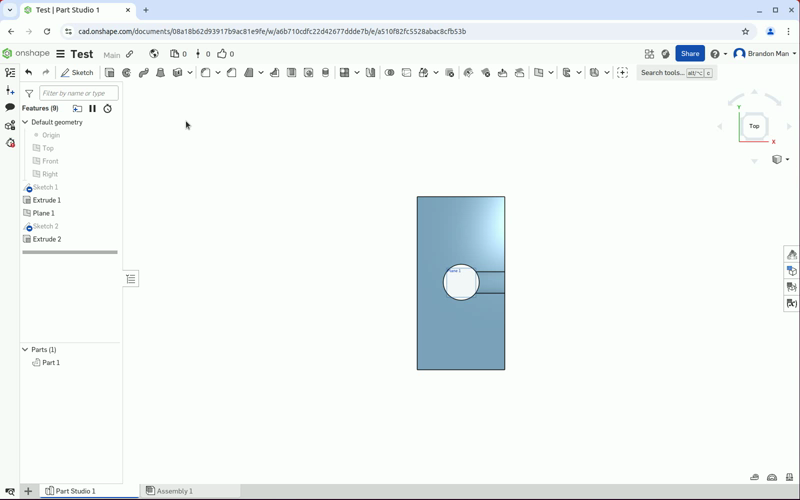
key(shift+h)
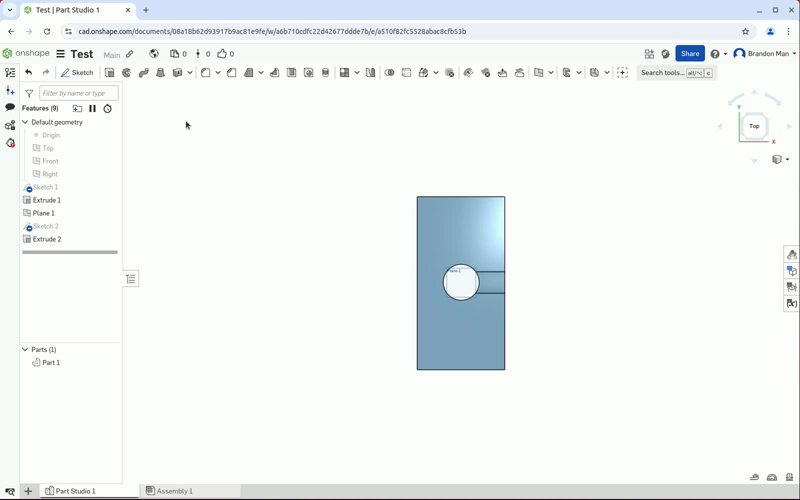
mouse_move(73, 189)
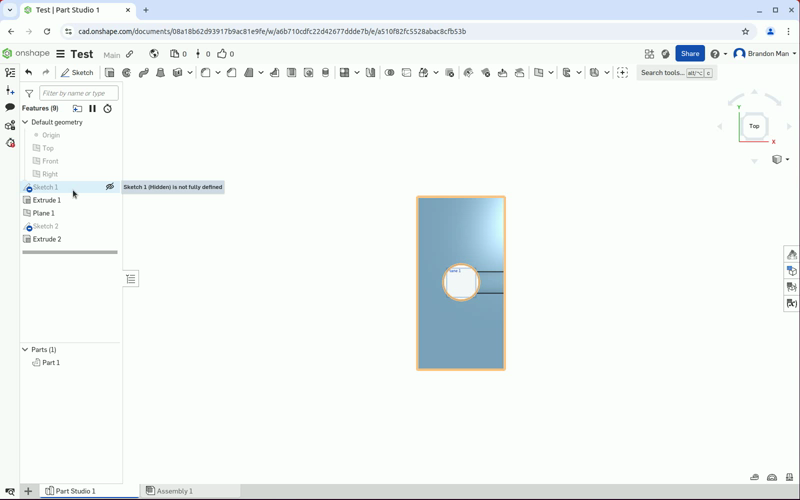
click(73, 189)
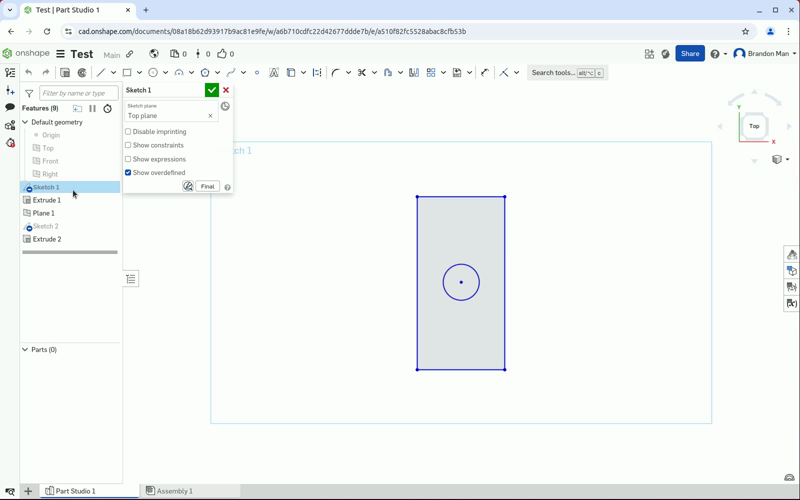
mouse_move(229, 92)
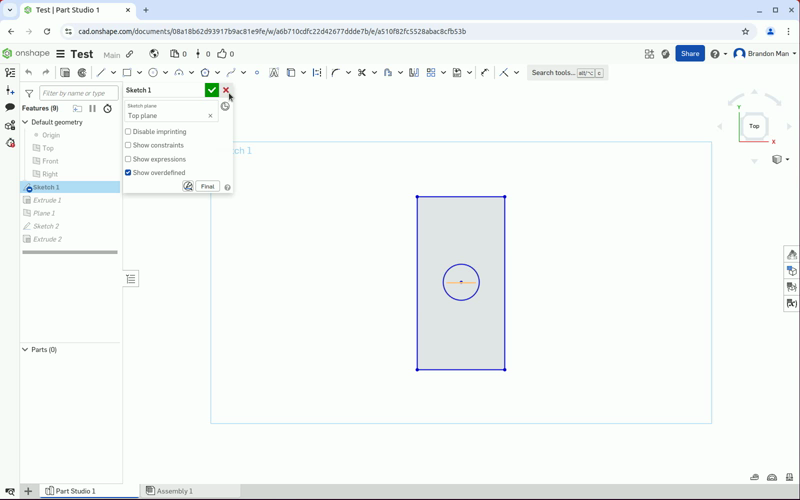
click(229, 92)
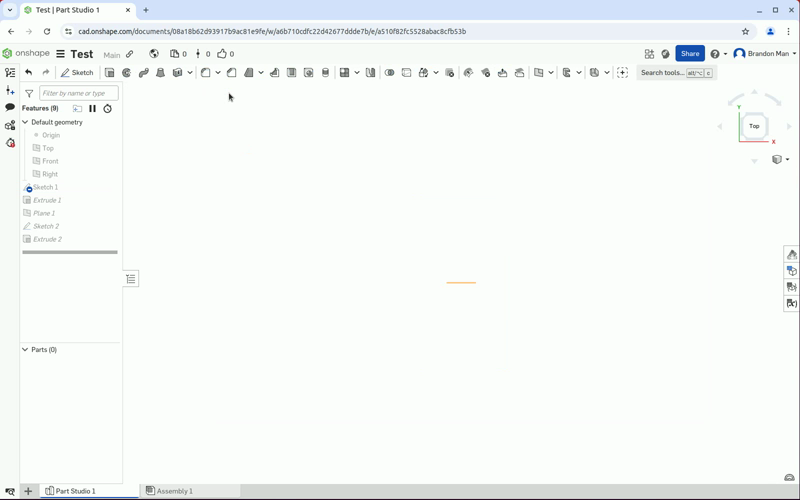
key(shift+s)
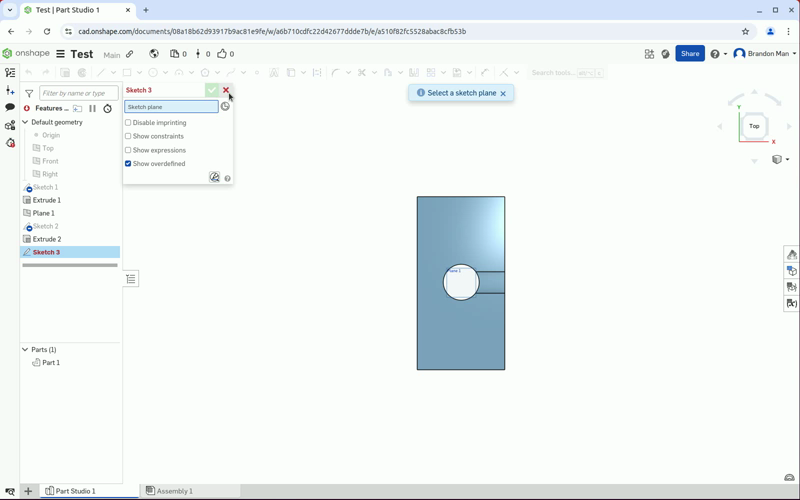
mouse_move(73, 215)
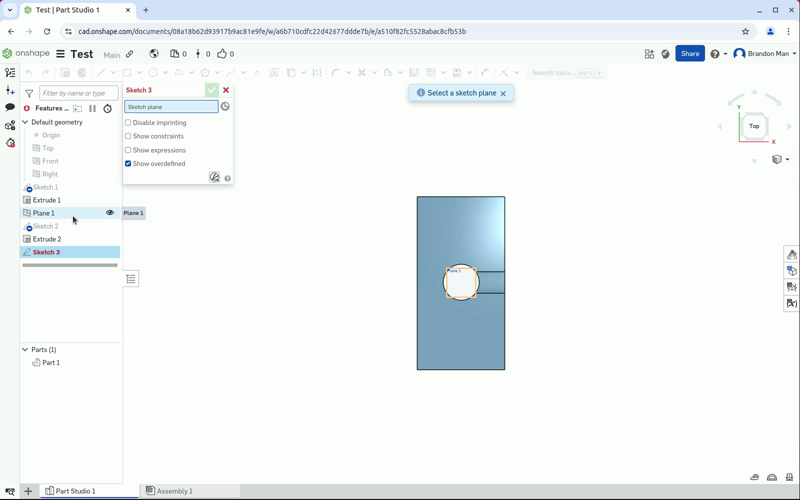
click(73, 215)
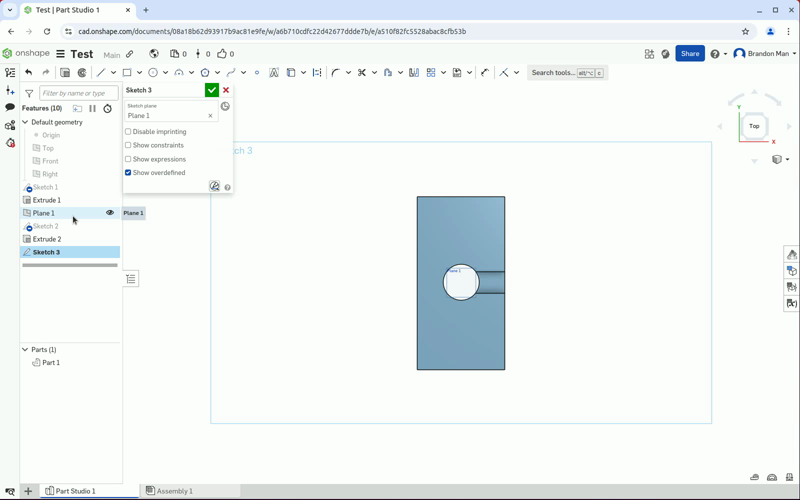
mouse_move(73, 352)
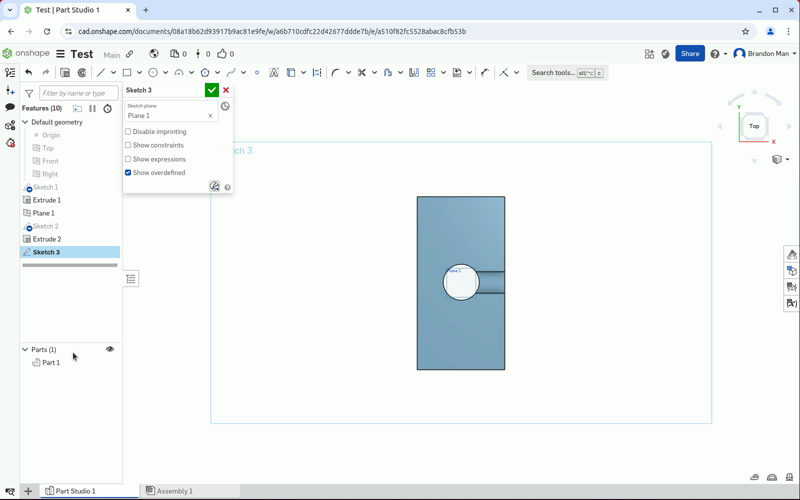
key(y)
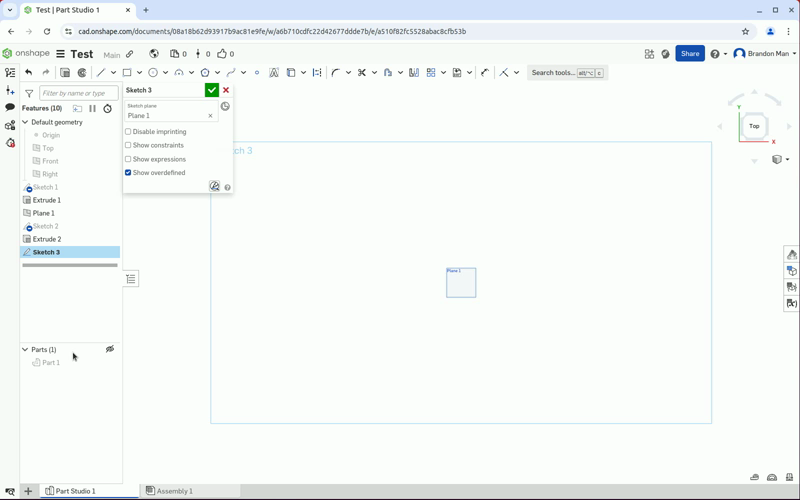
key(l)
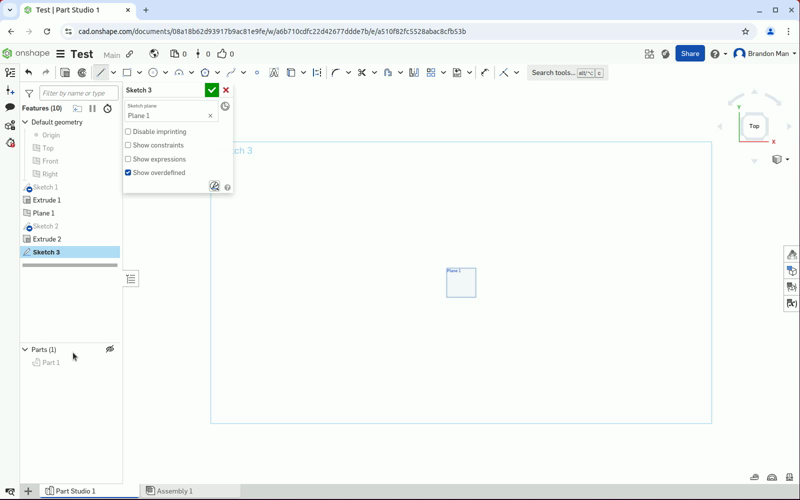
key_down(shift)
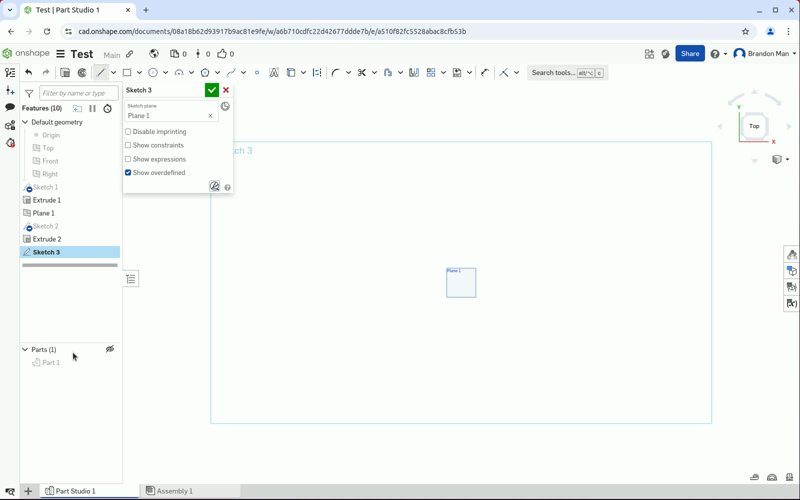
mouse_move(417, 343)
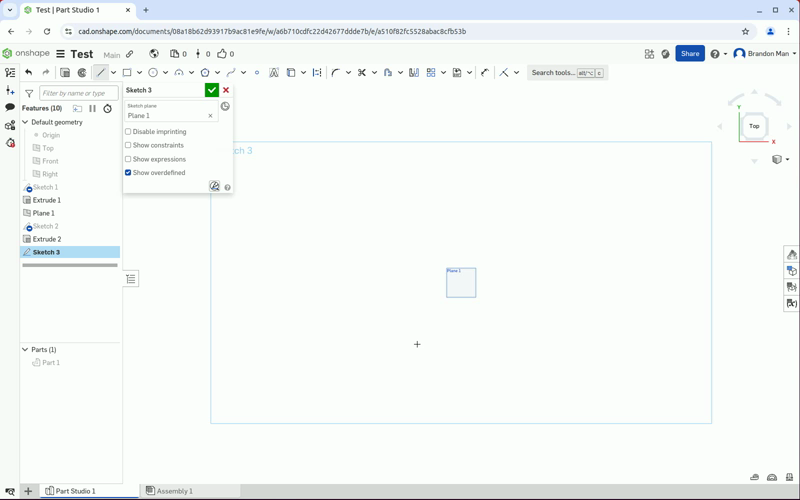
click(417, 343)
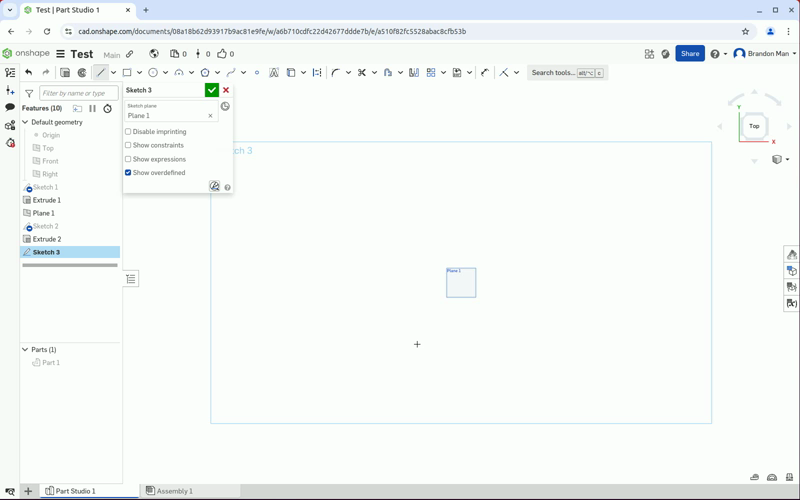
key_up(shift)
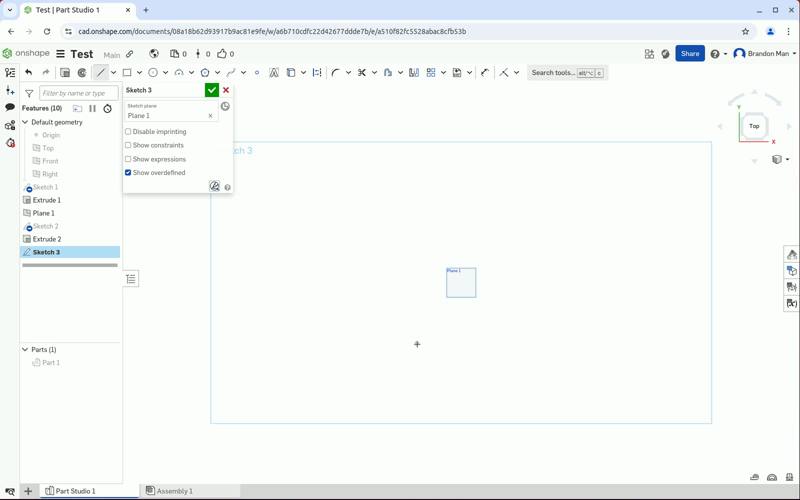
key_down(shift)
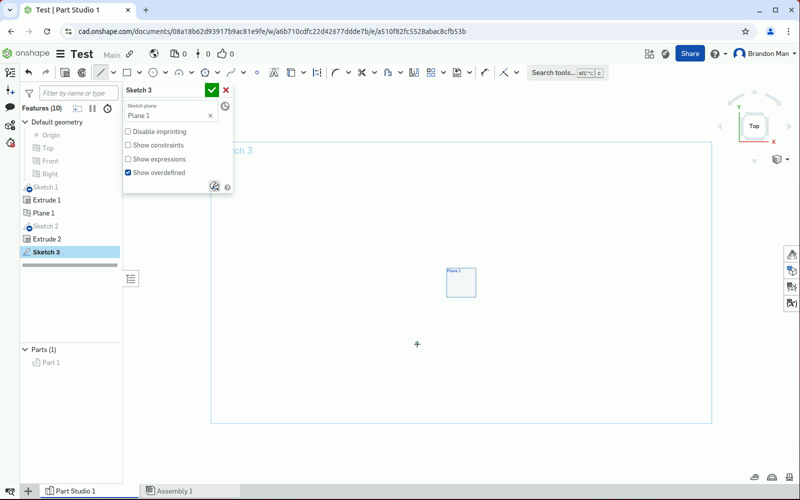
mouse_move(504, 343)
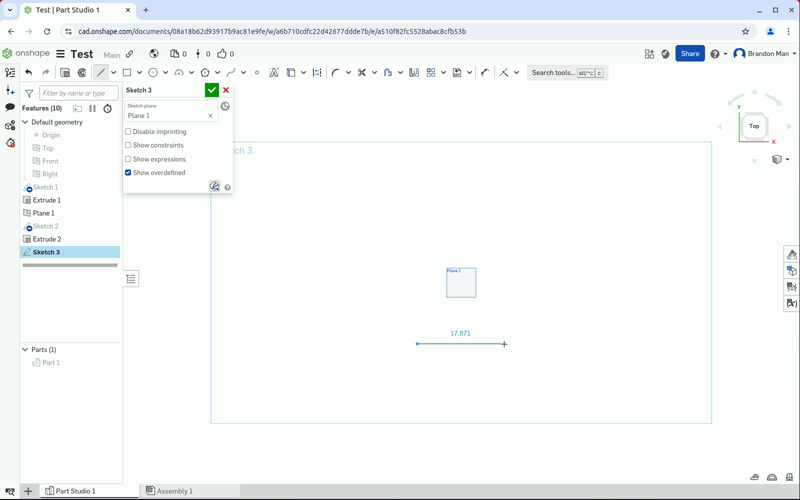
click(504, 343)
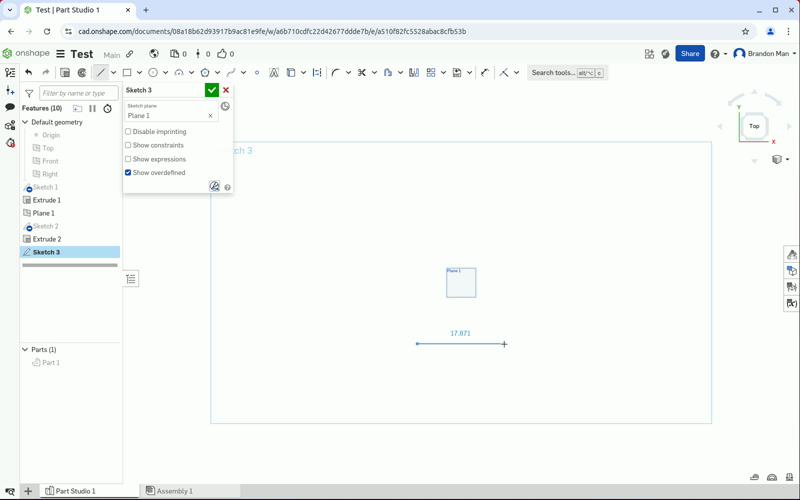
key_up(shift)
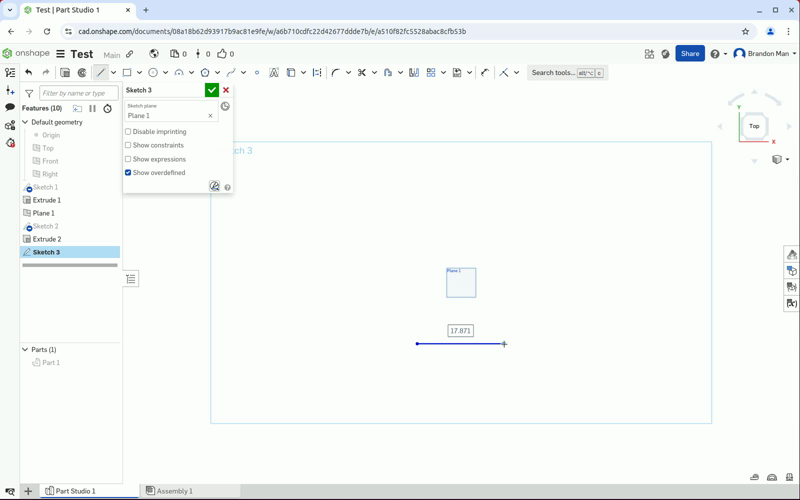
key_down(shift)
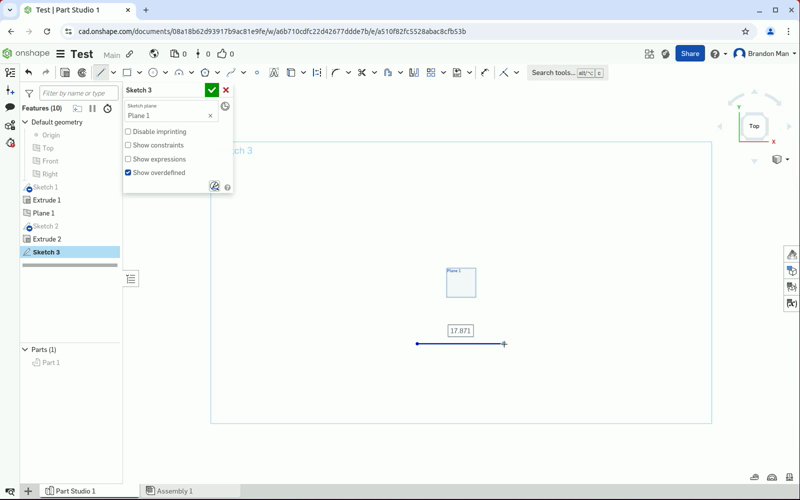
mouse_move(534, 343)
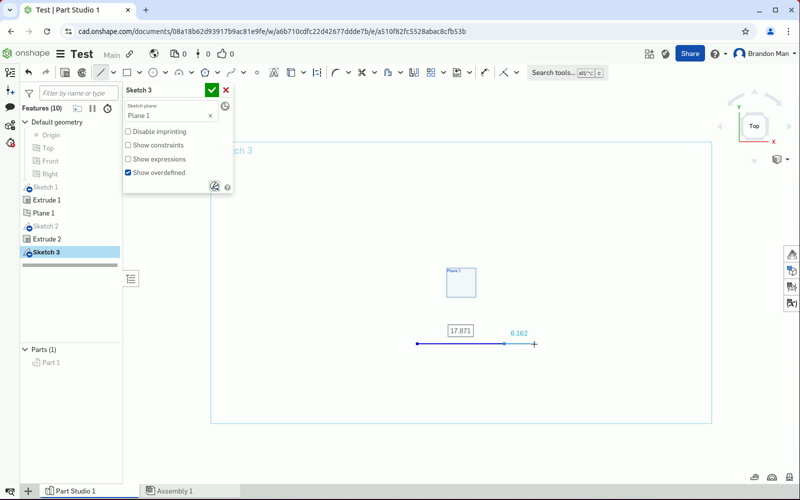
mouse_move(504, 326)
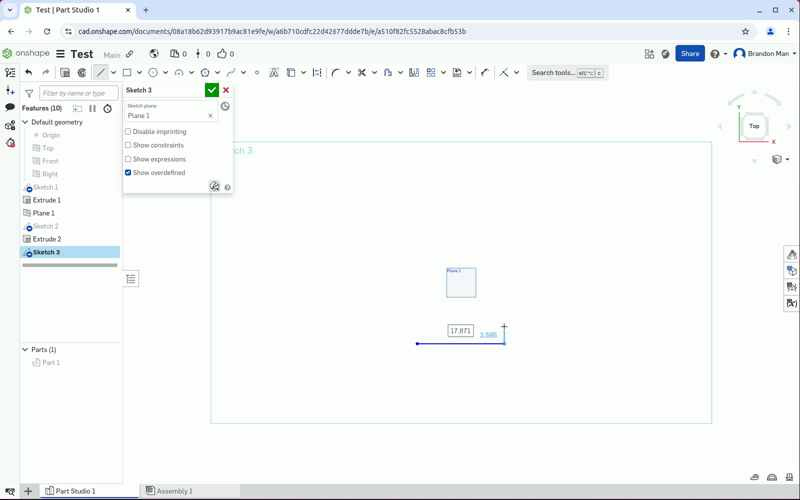
click(504, 326)
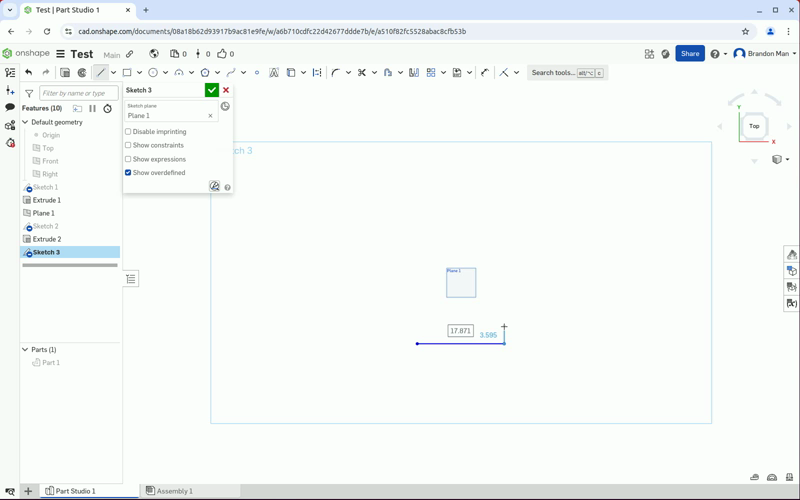
key_up(shift)
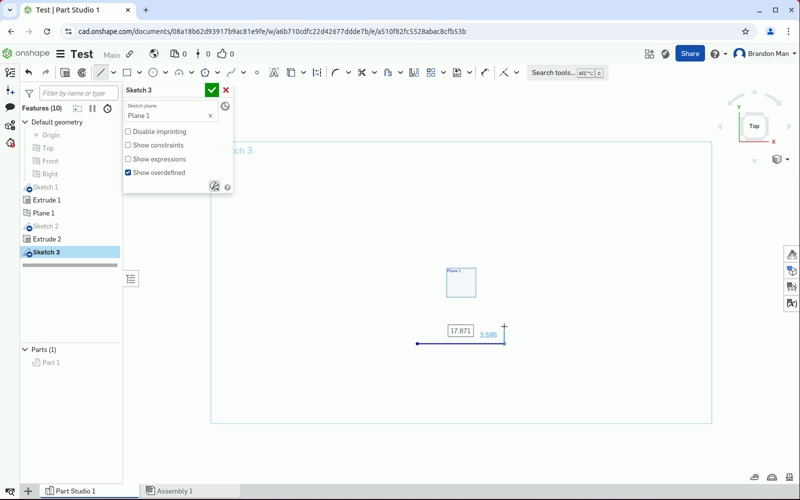
key_down(shift)
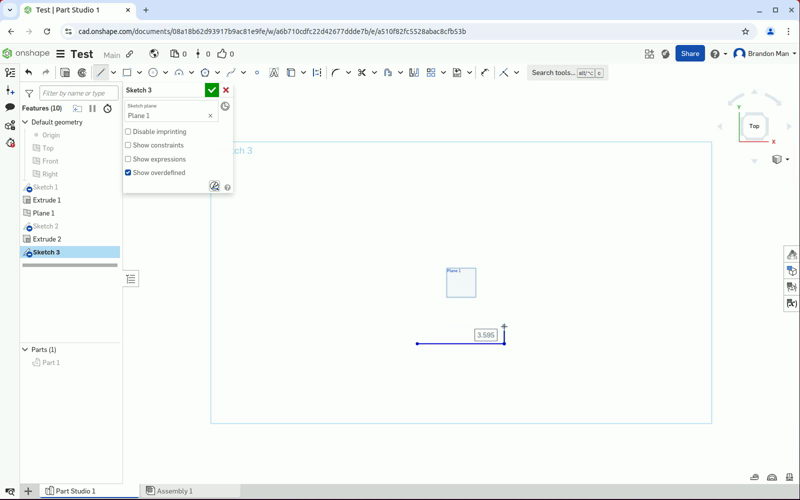
mouse_move(417, 326)
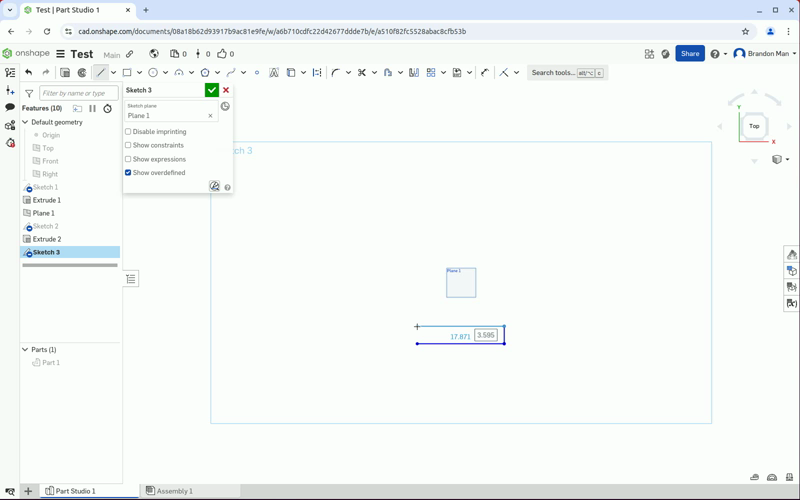
click(417, 326)
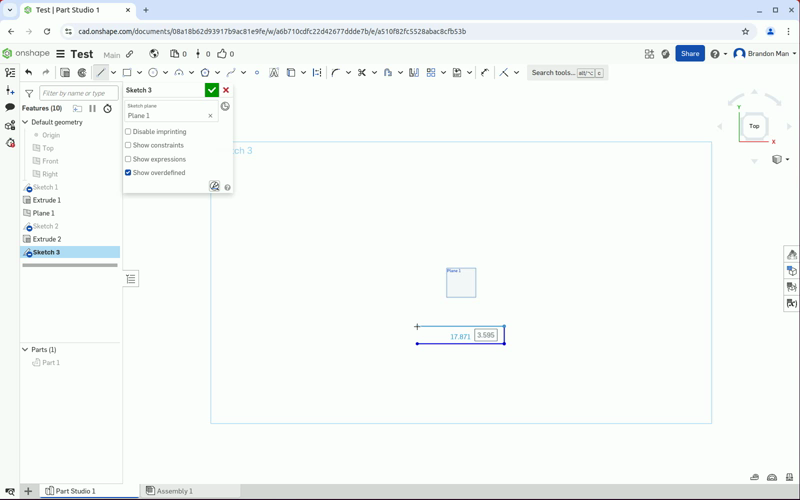
key_up(shift)
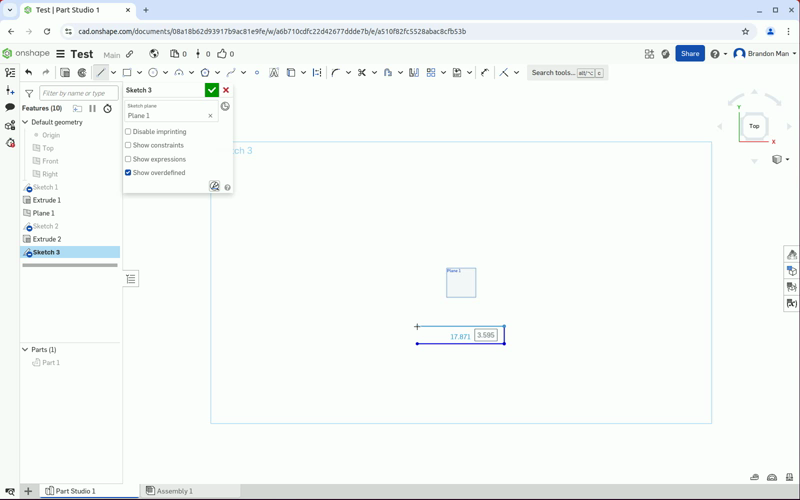
mouse_move(447, 326)
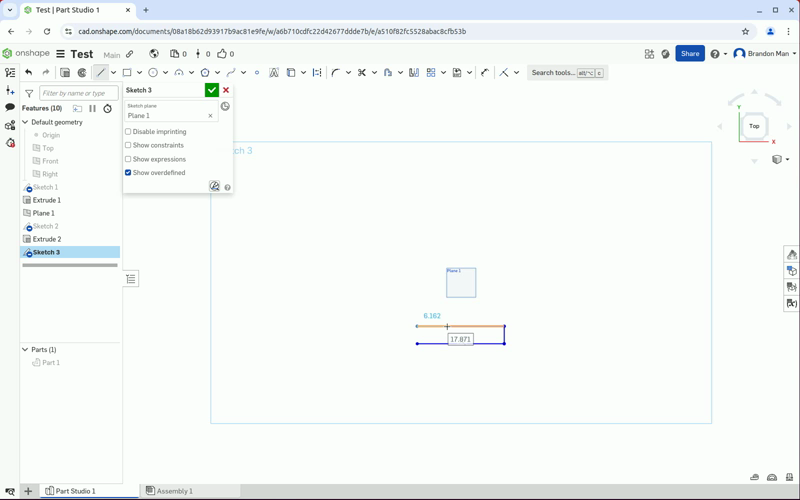
key_down(shift)
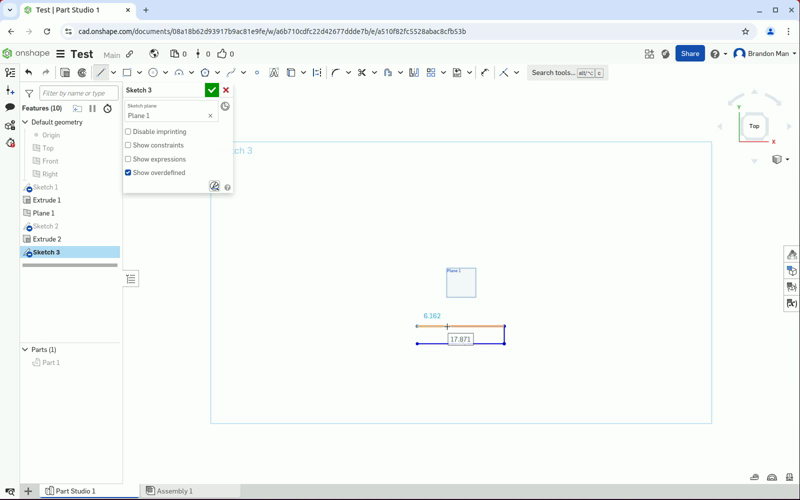
mouse_move(417, 343)
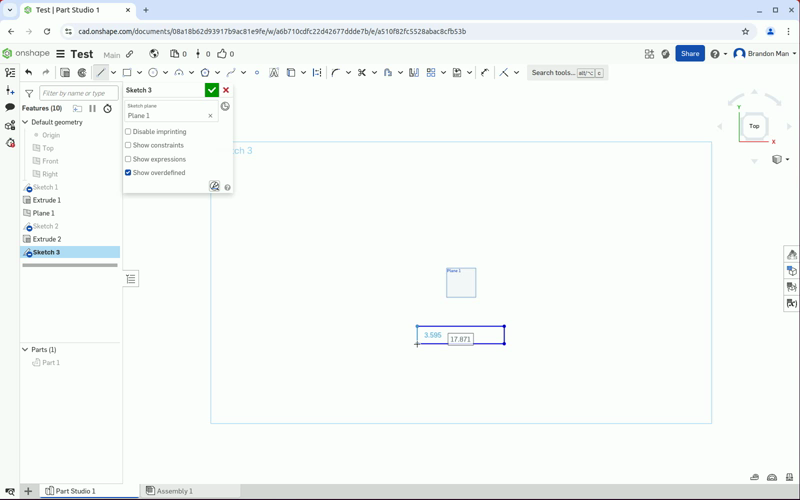
key_up(shift)
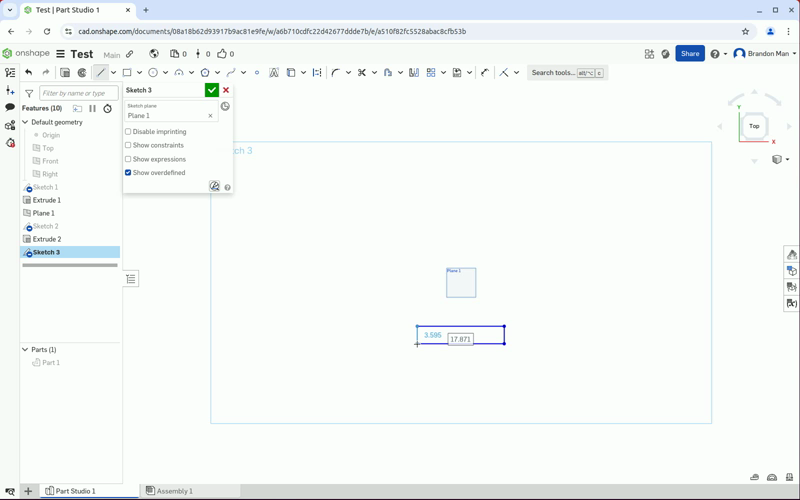
click(417, 343)
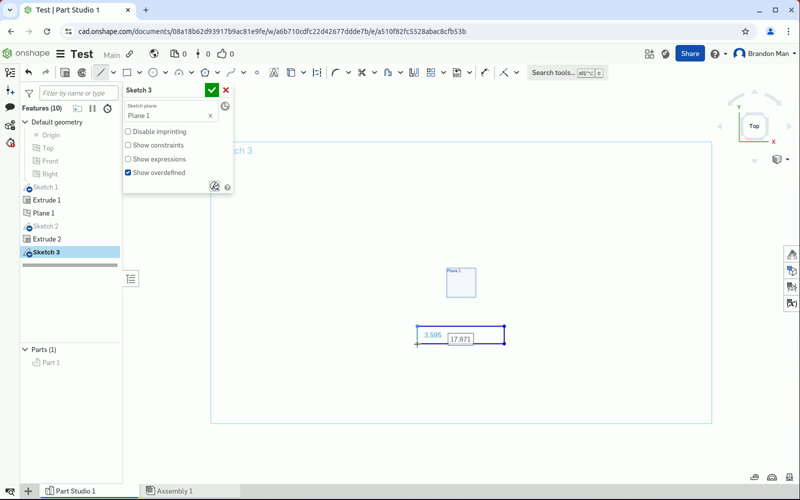
key(esc)
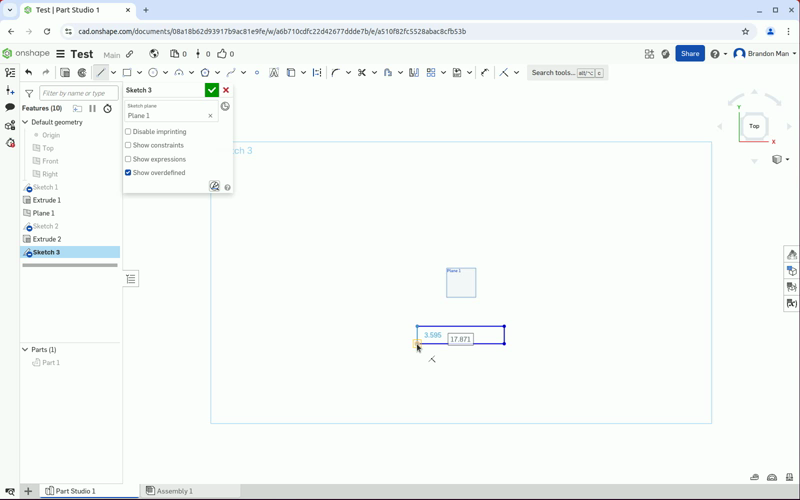
mouse_move(443, 333)
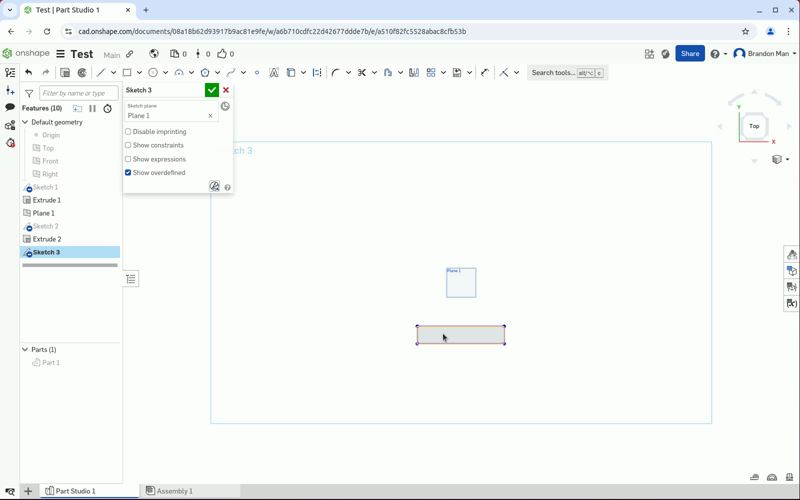
scroll(6)
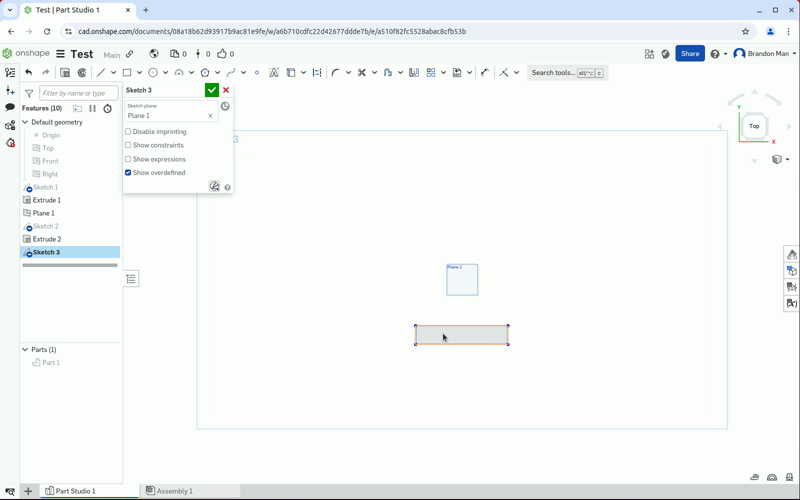
scroll(6)
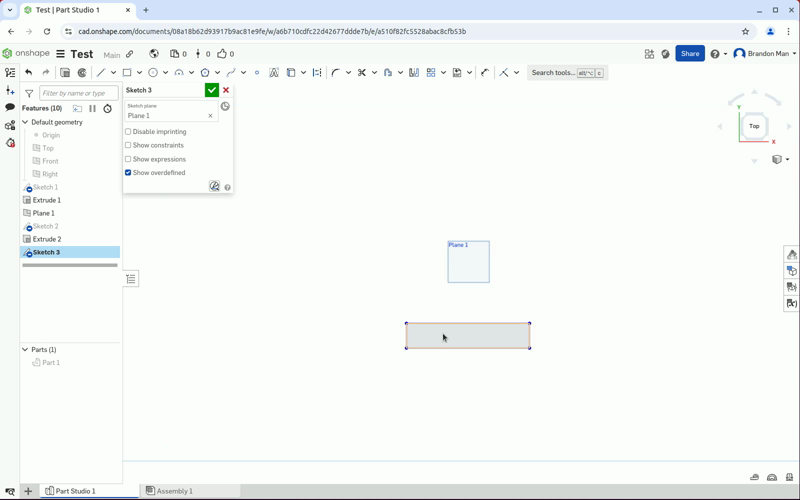
scroll(6)
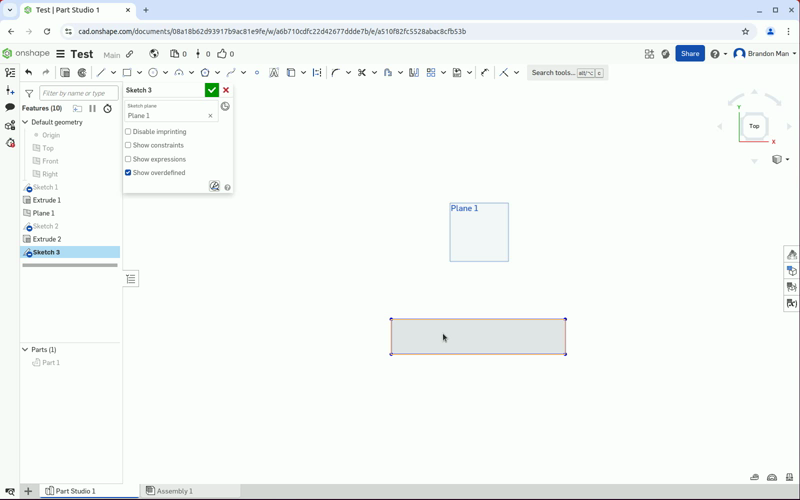
scroll(6)
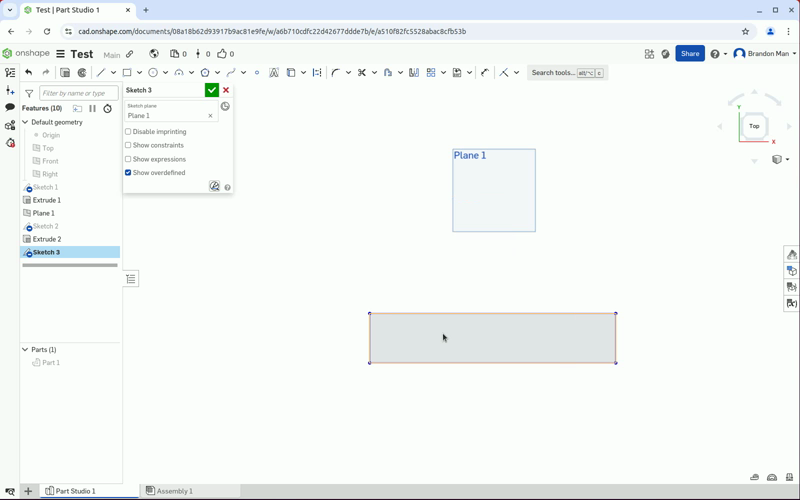
scroll(6)
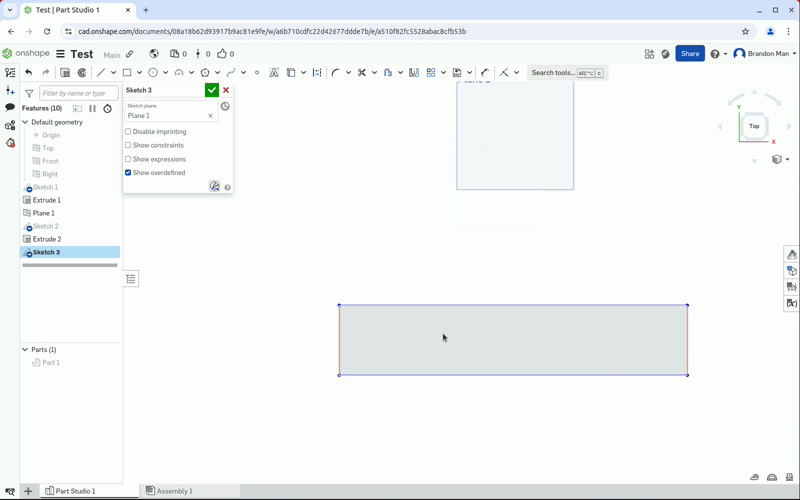
scroll(6)
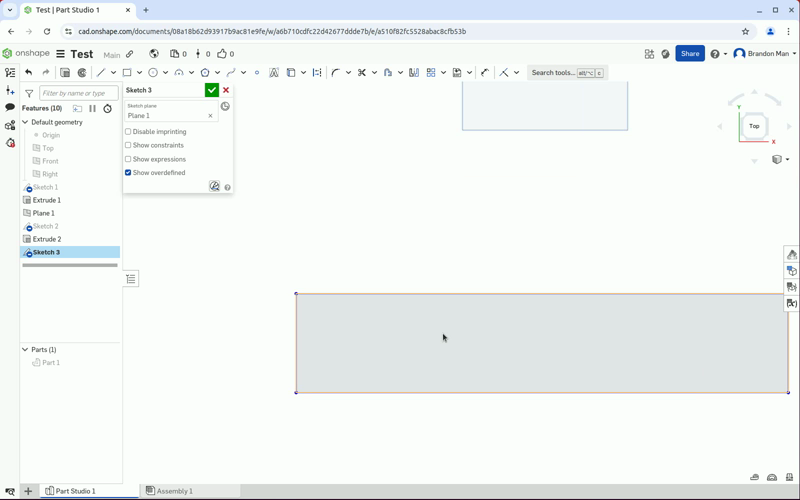
scroll(6)
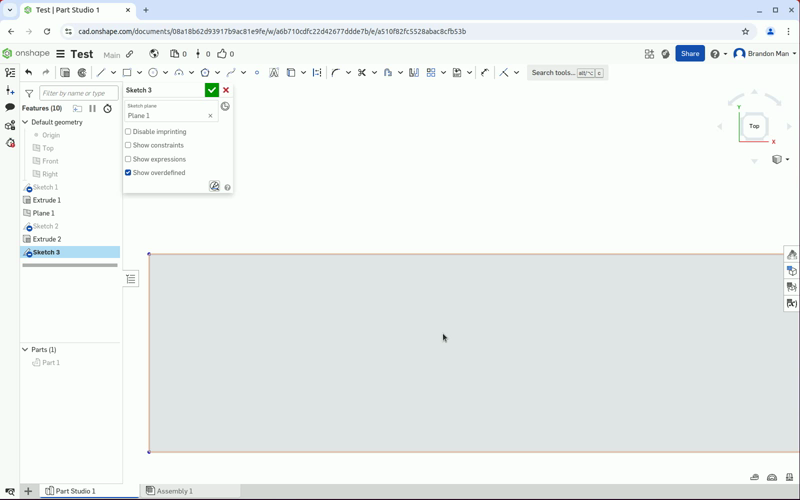
click(443, 333)
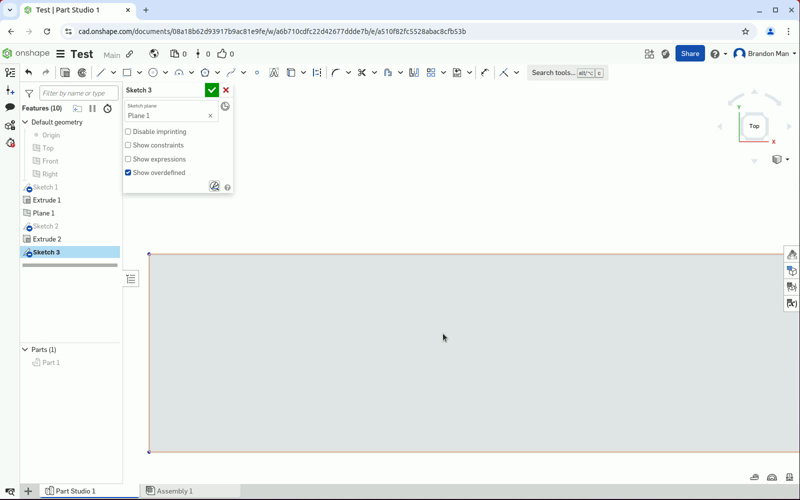
scroll(-6)
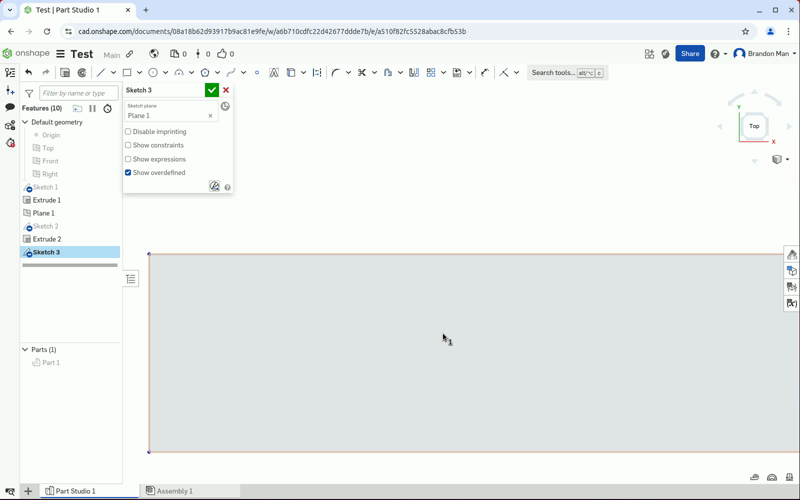
scroll(-6)
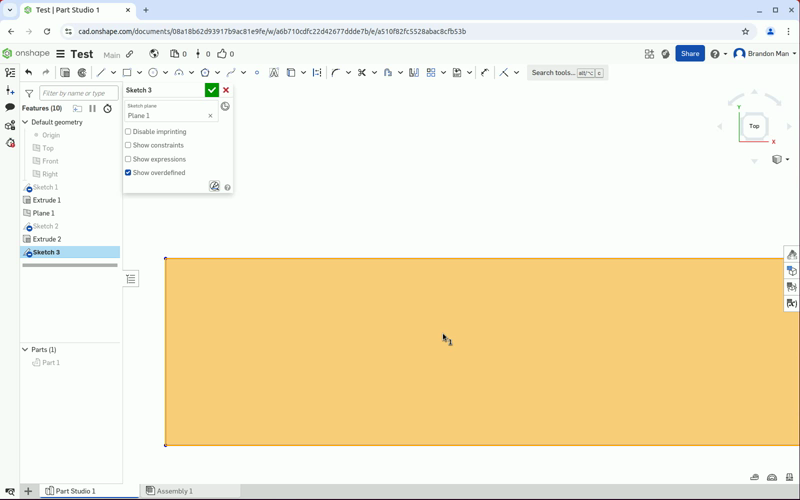
scroll(-6)
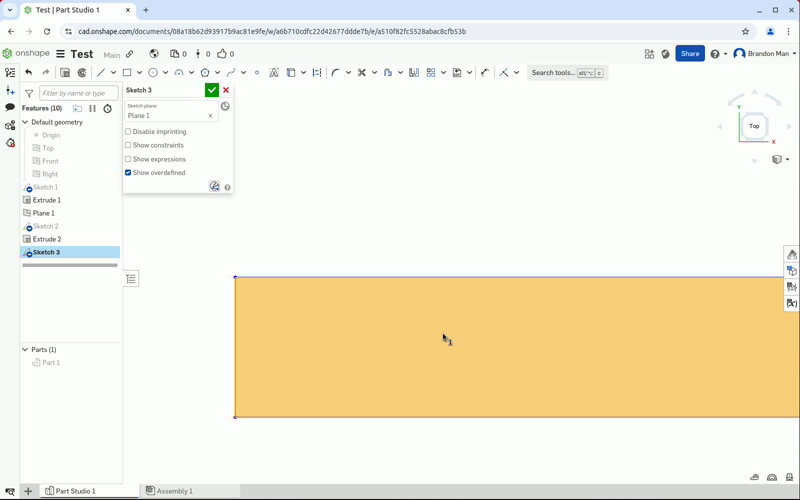
scroll(-6)
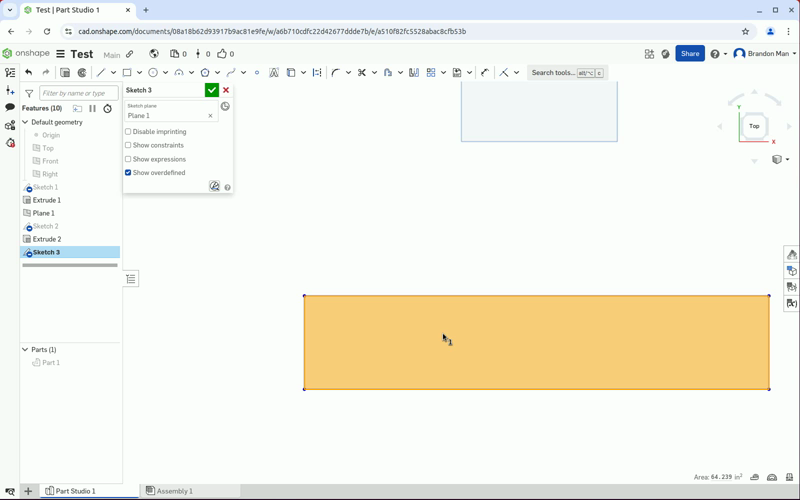
scroll(-6)
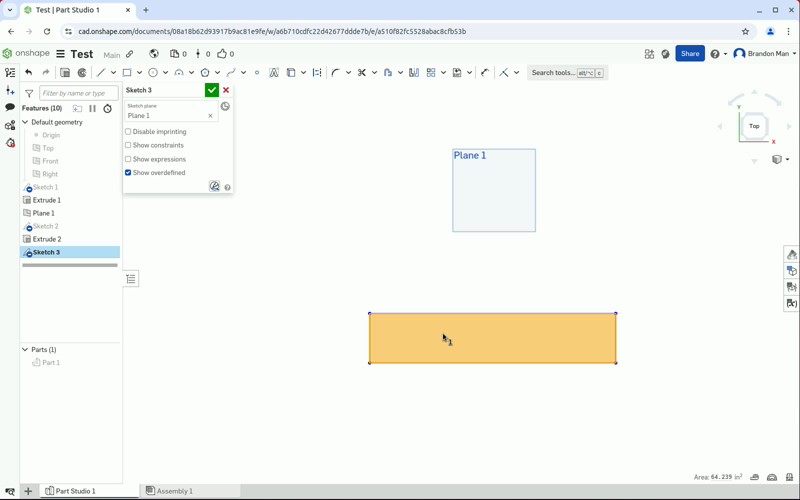
scroll(-6)
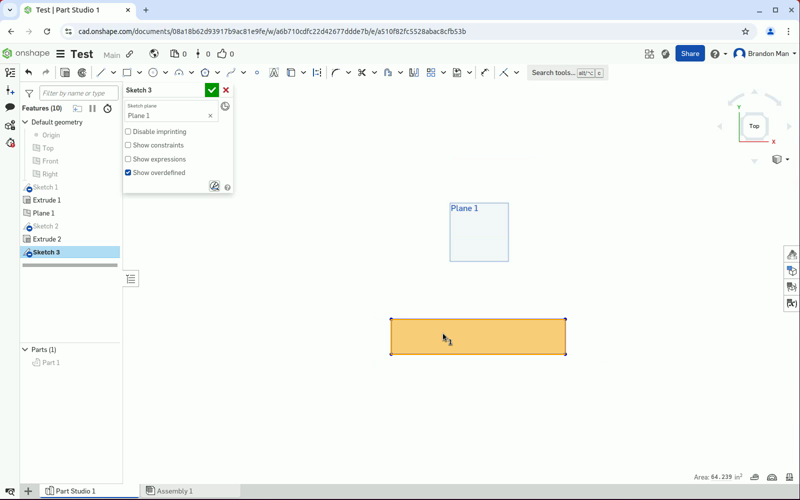
scroll(-6)
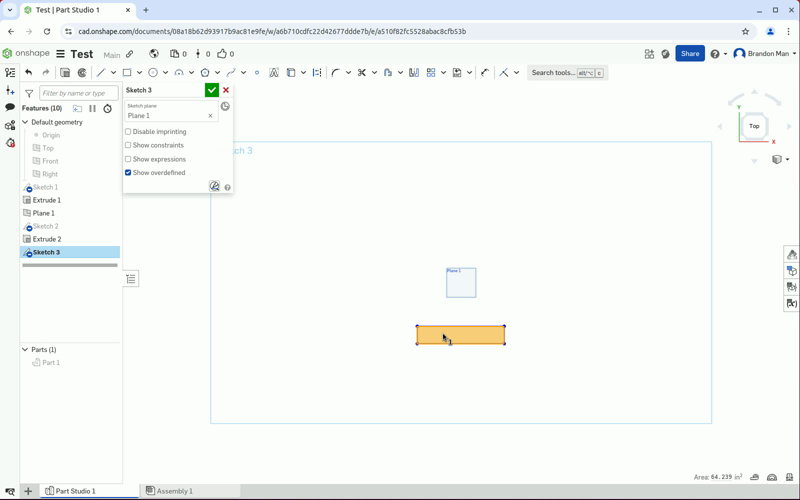
mouse_move(73, 352)
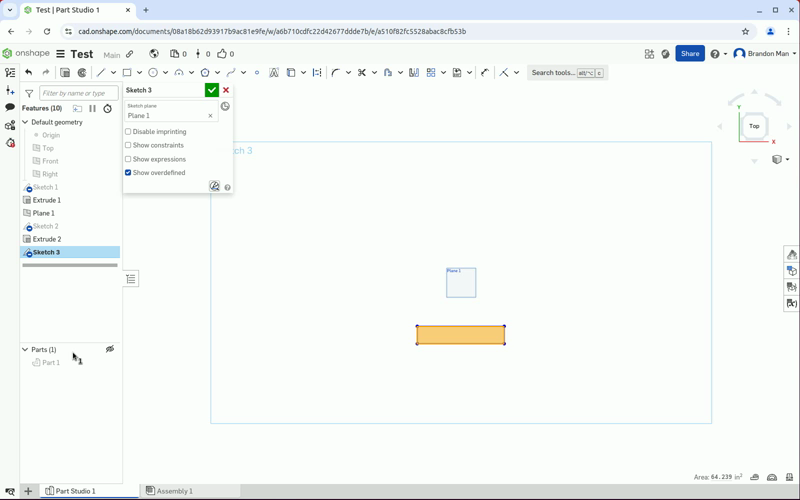
key(shift+y)
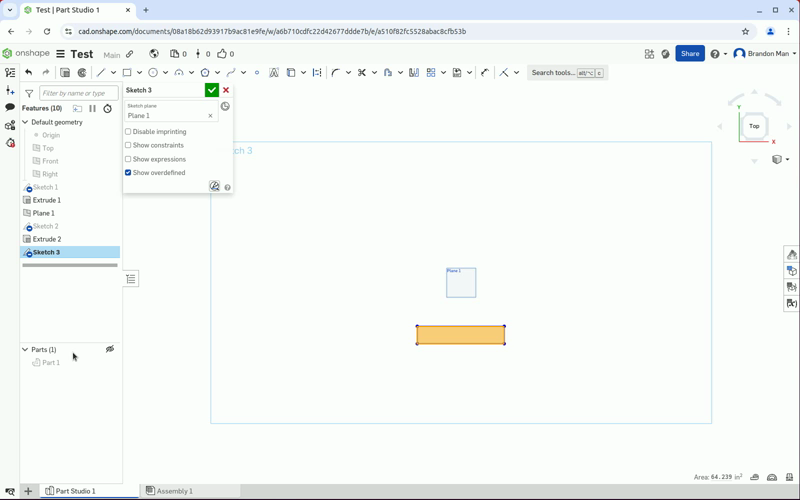
key(shift+e)
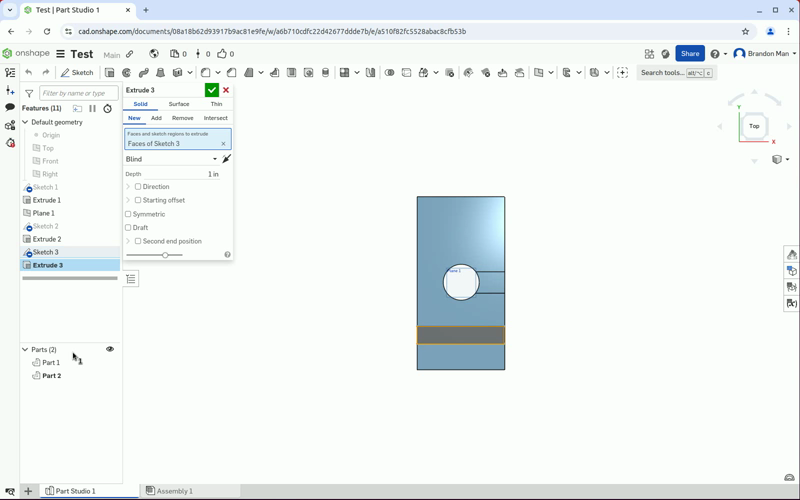
mouse_move(143, 106)
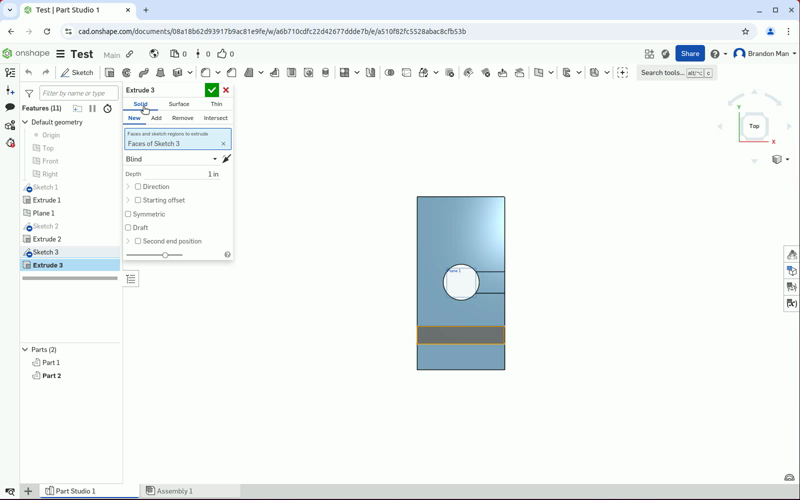
click(143, 106)
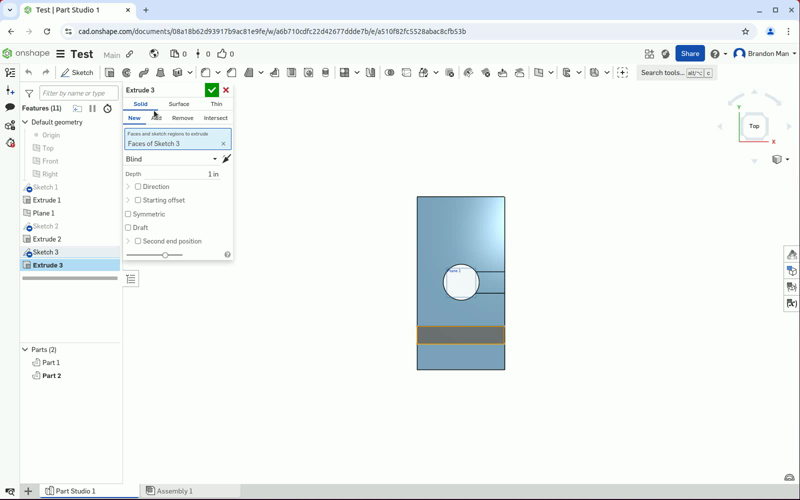
mouse_move(186, 120)
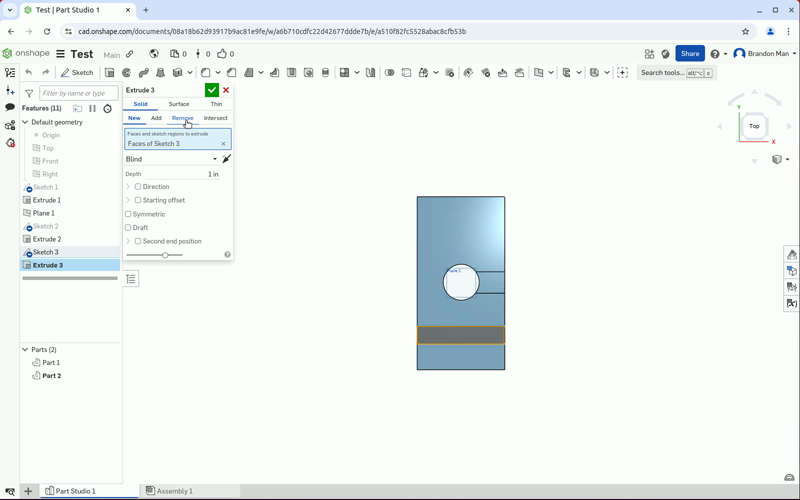
click(186, 120)
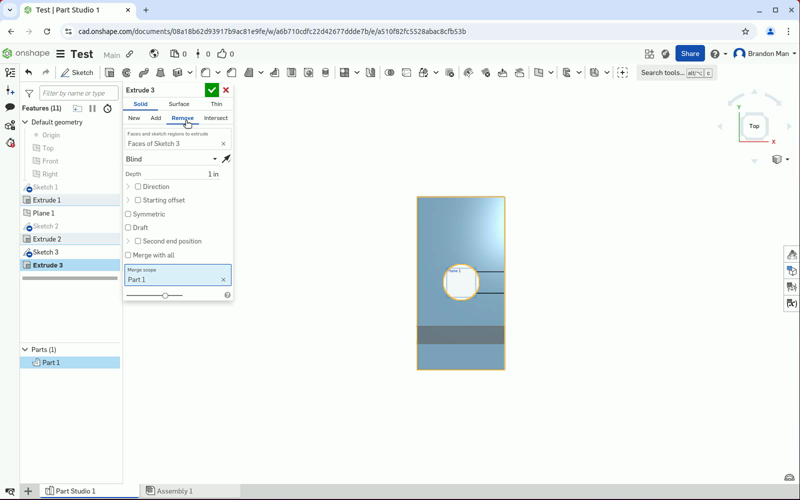
key(tab, 4)
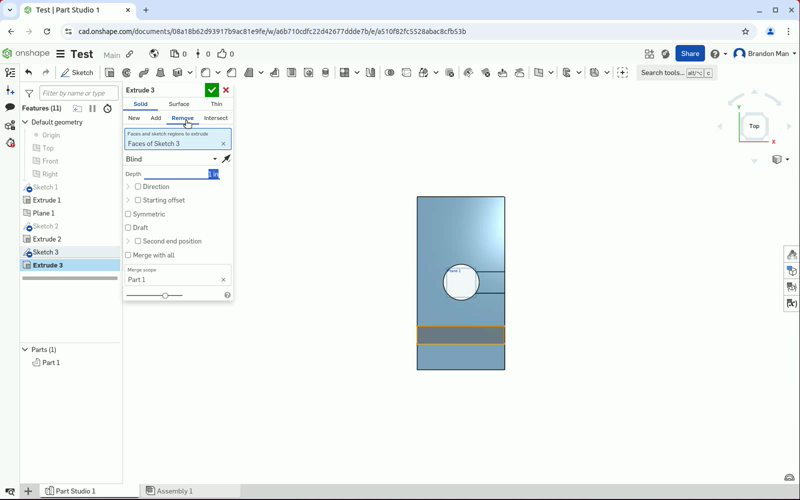
text(1.685)
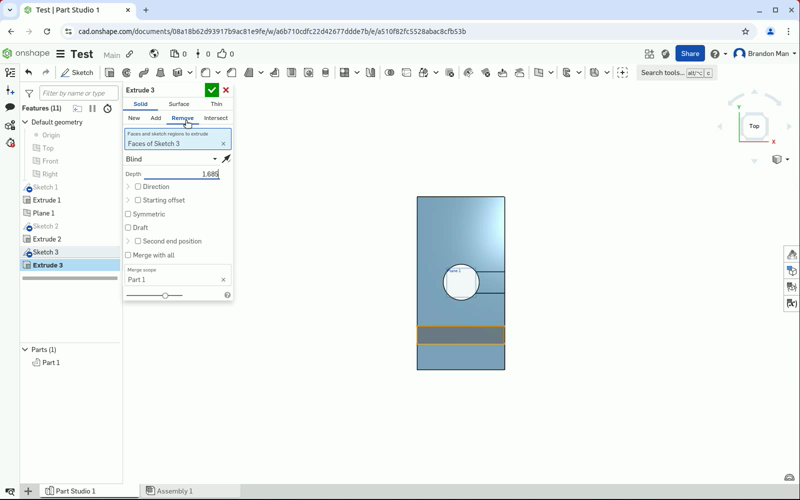
key(tab, 6)
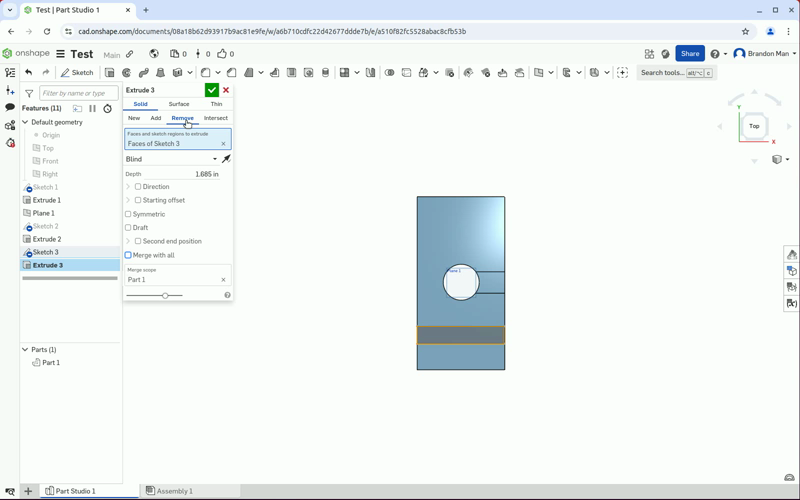
key(space)
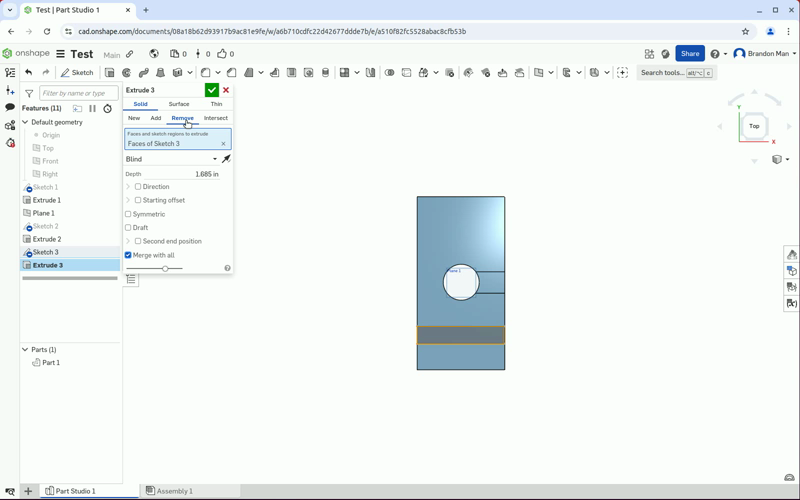
key(enter)
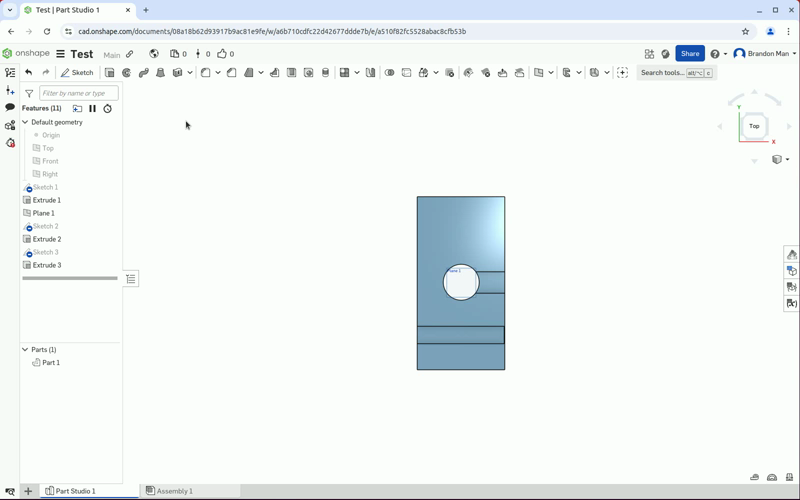
key(shift+h)
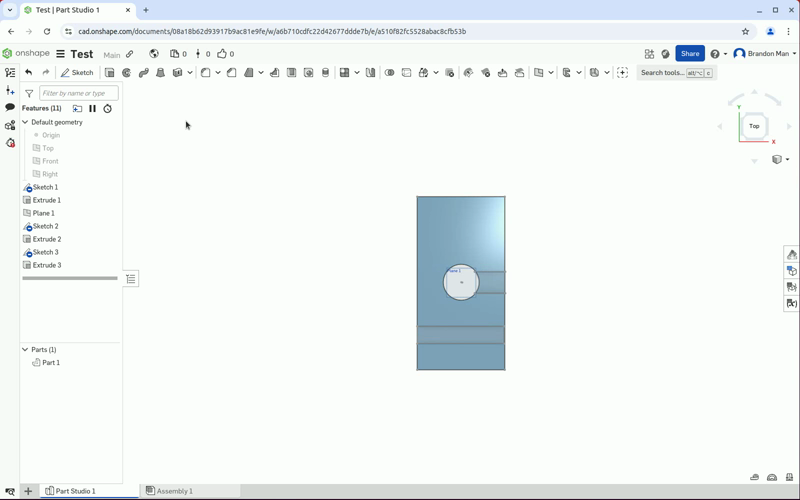
key(shift+h)
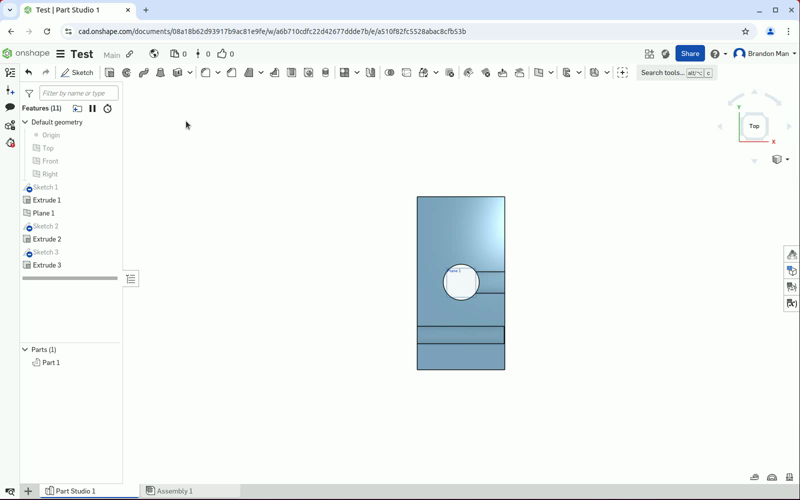
mouse_move(73, 189)
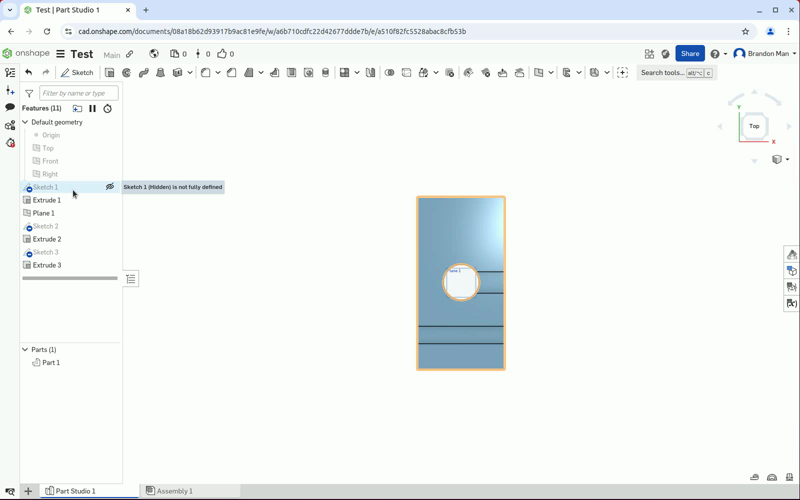
click(73, 189)
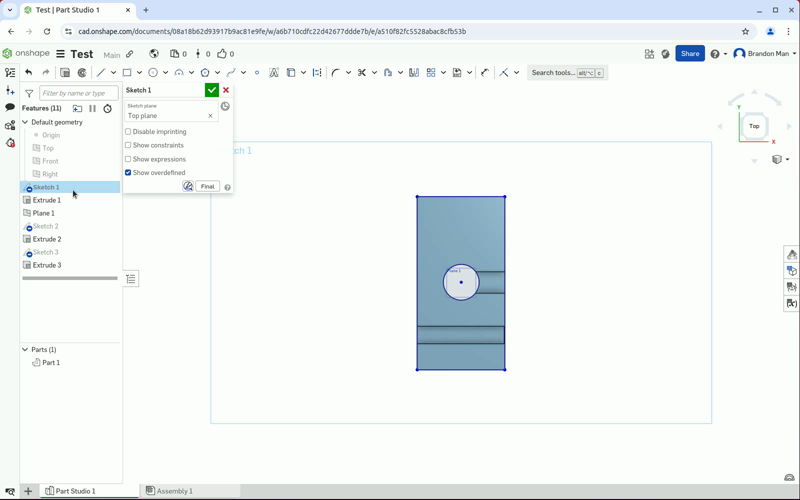
mouse_move(229, 92)
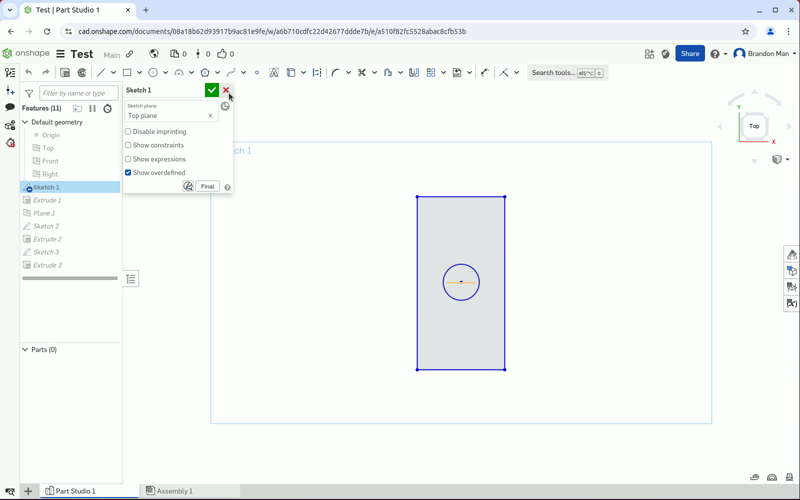
click(229, 92)
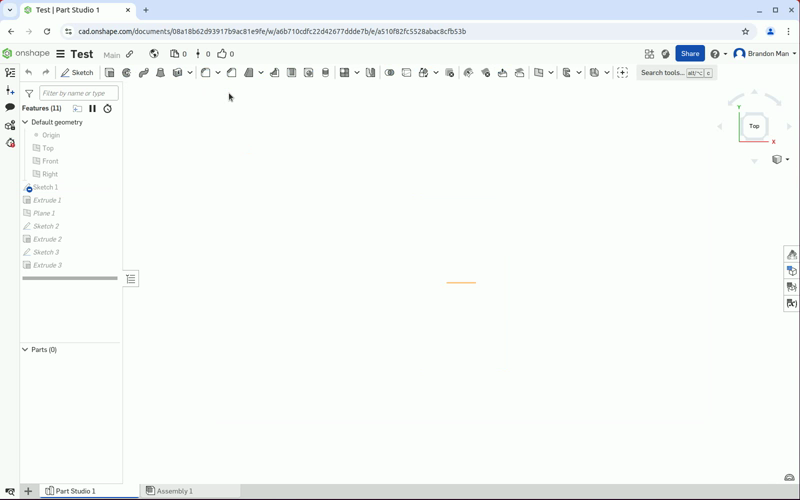
key(shift+s)
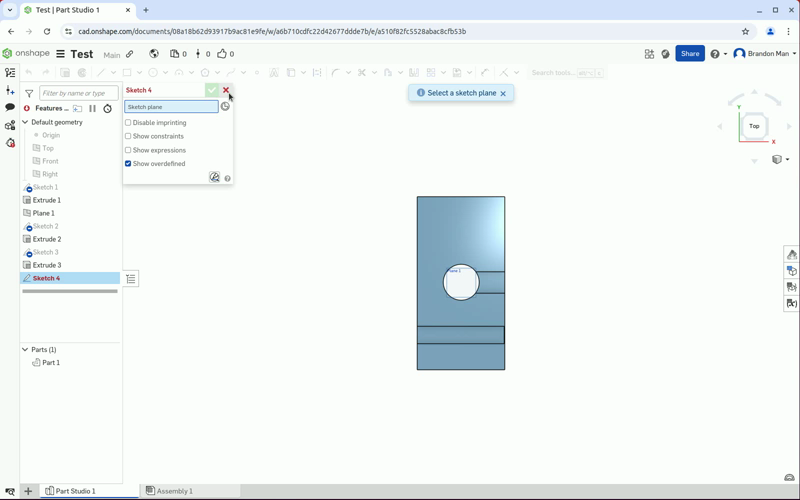
mouse_move(73, 215)
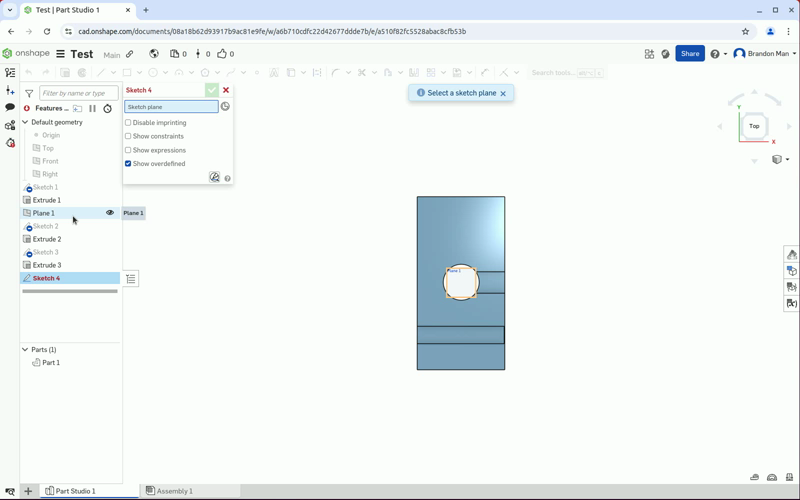
click(73, 215)
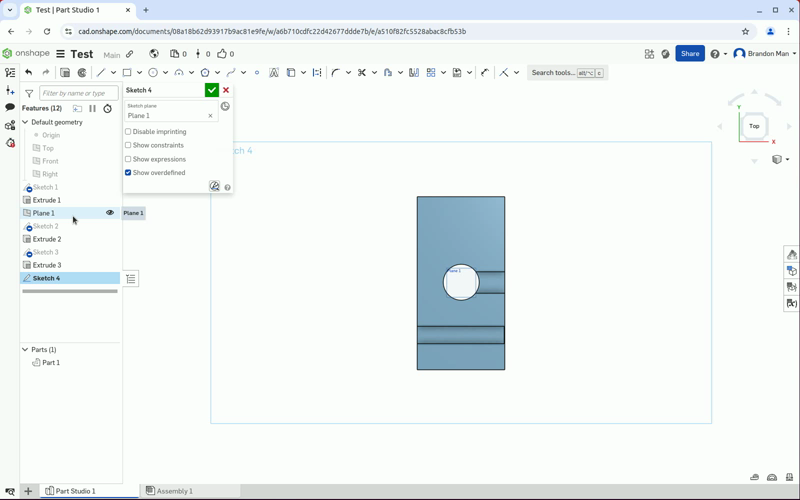
mouse_move(73, 352)
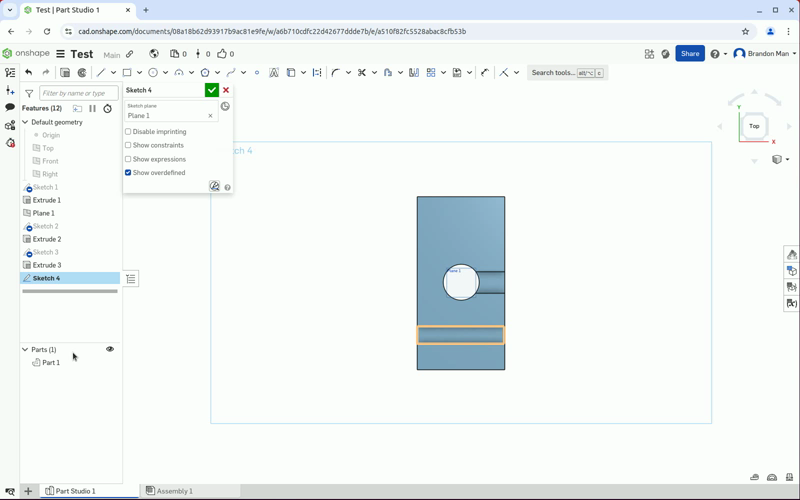
key(y)
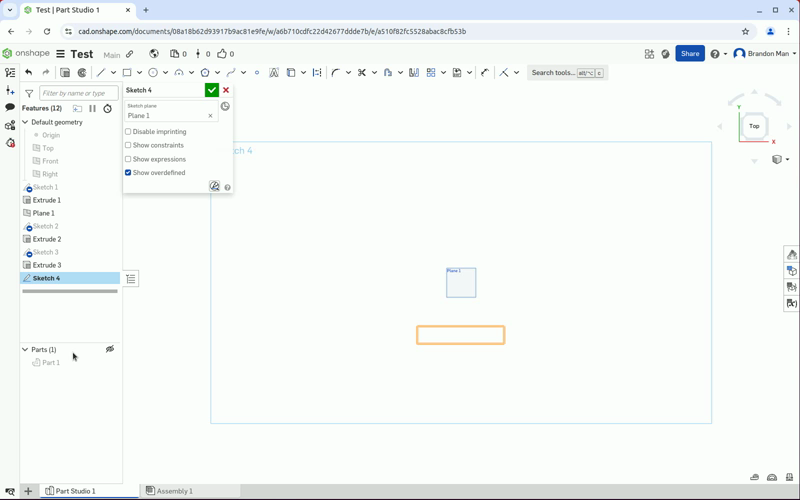
key(l)
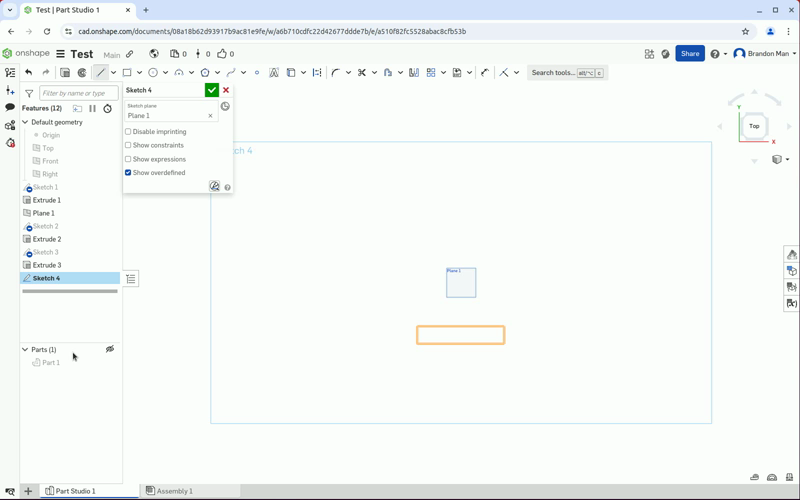
key_down(shift)
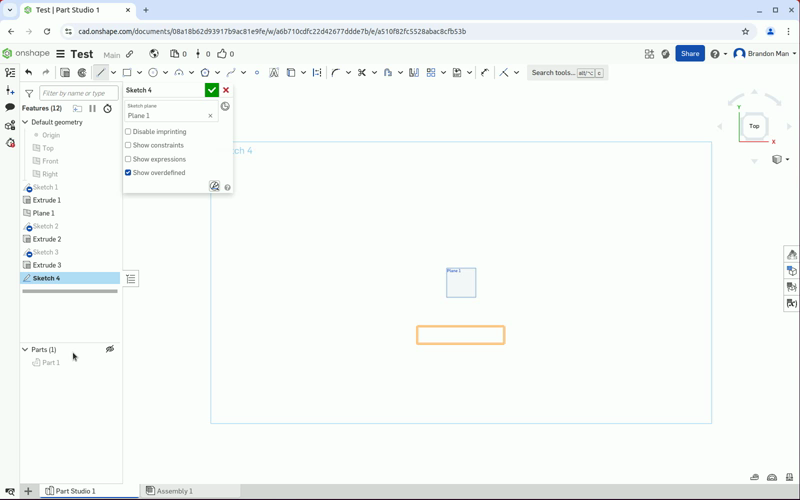
mouse_move(417, 293)
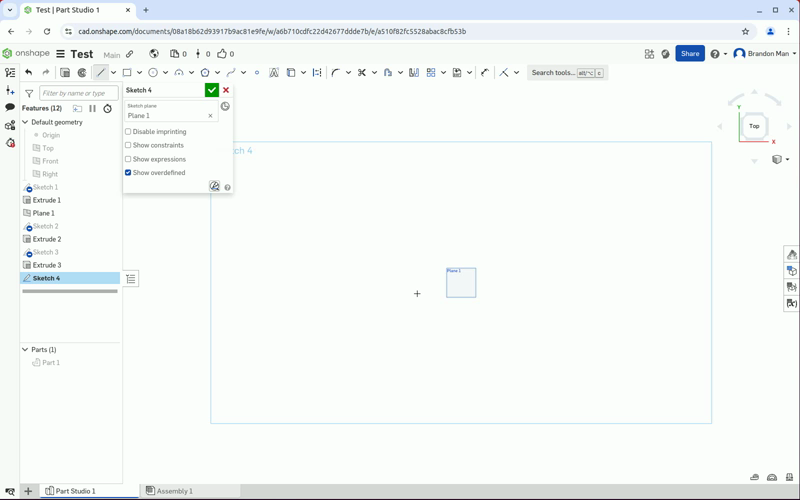
click(417, 293)
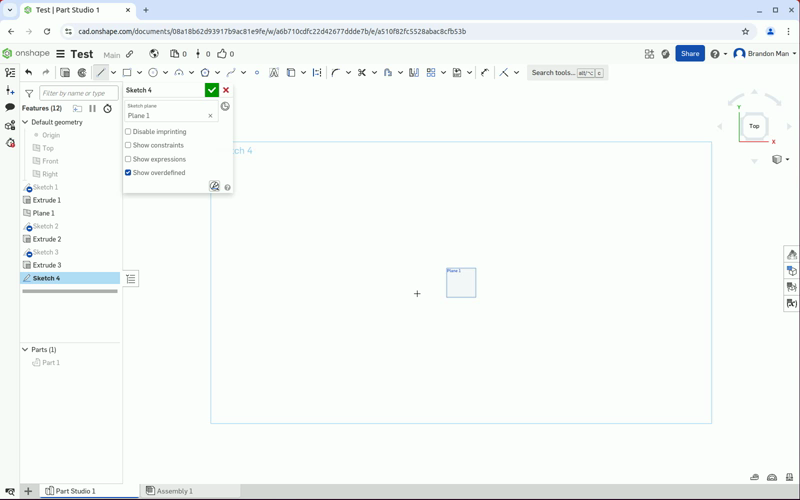
key_up(shift)
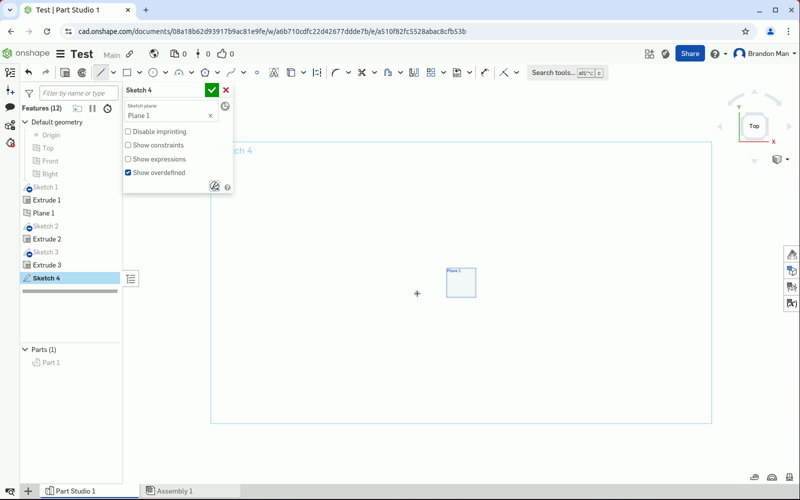
key_down(shift)
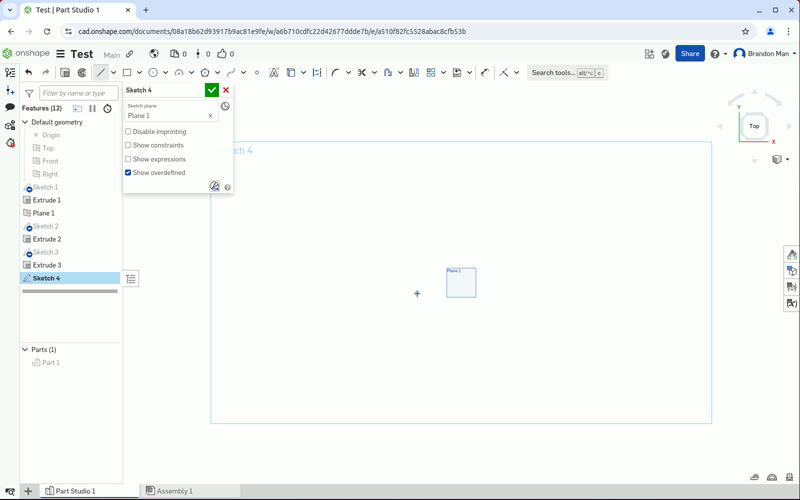
mouse_move(447, 293)
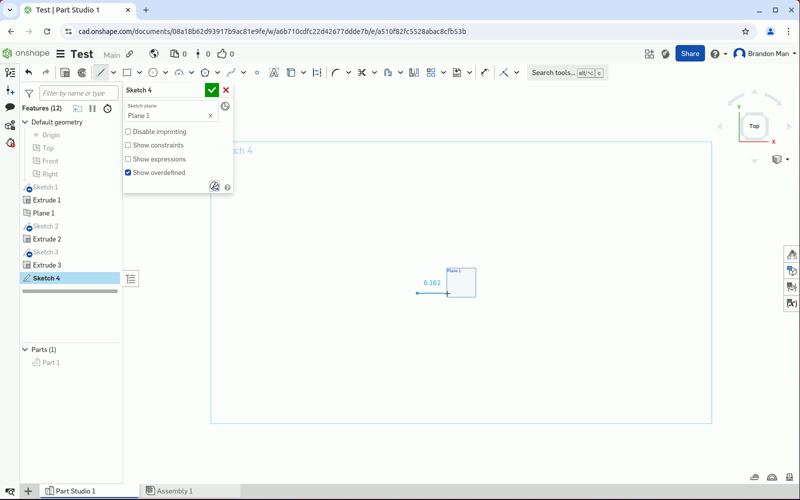
mouse_move(447, 293)
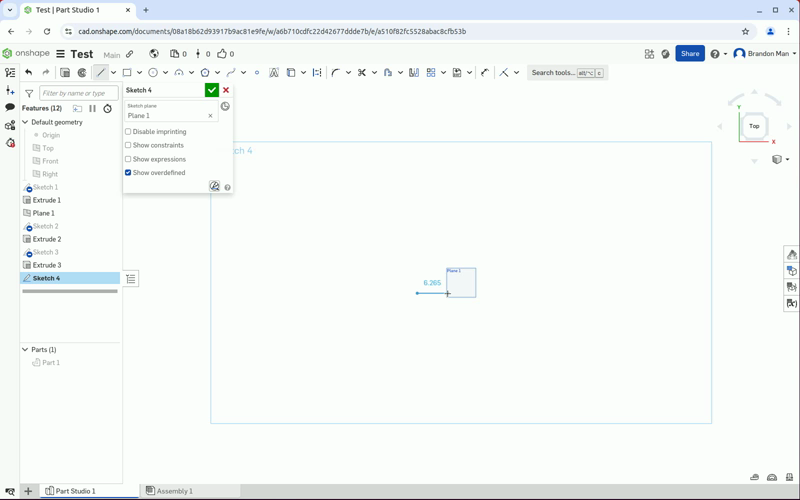
click(447, 293)
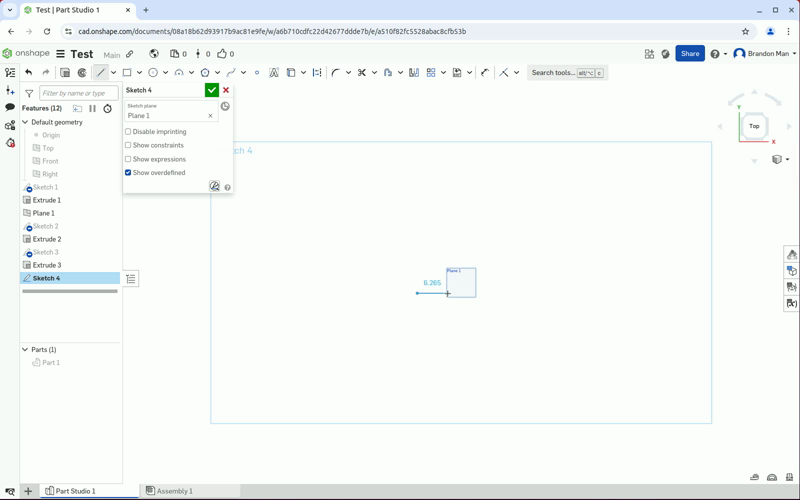
key_up(shift)
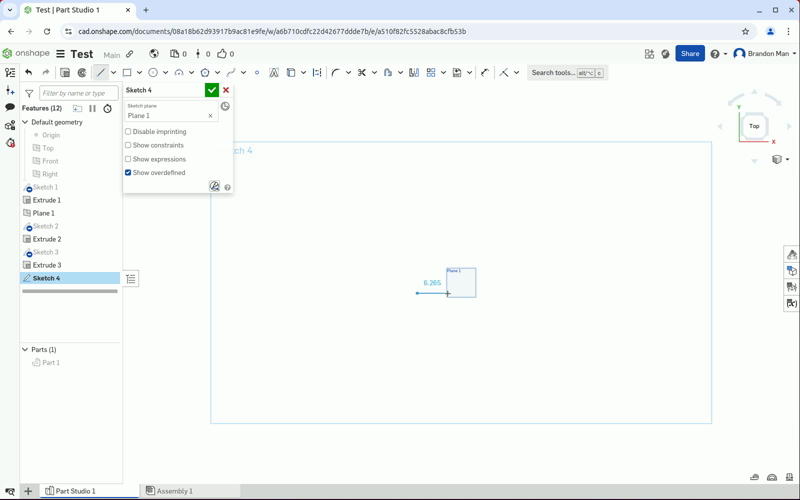
key(esc)
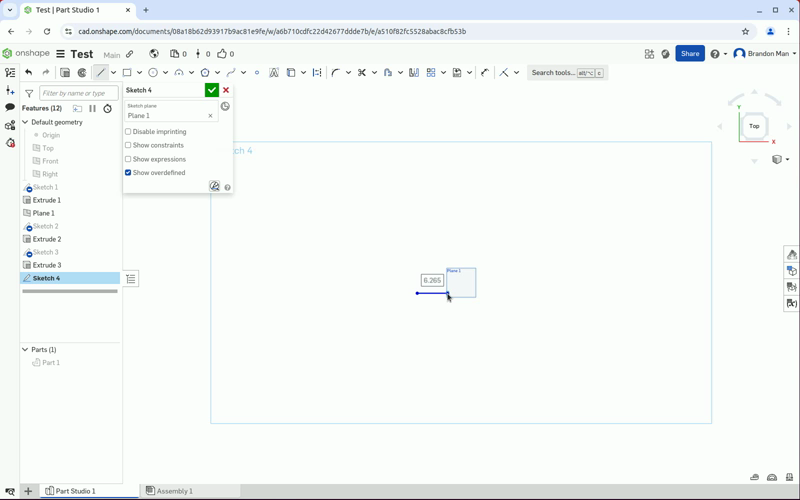
key(a)
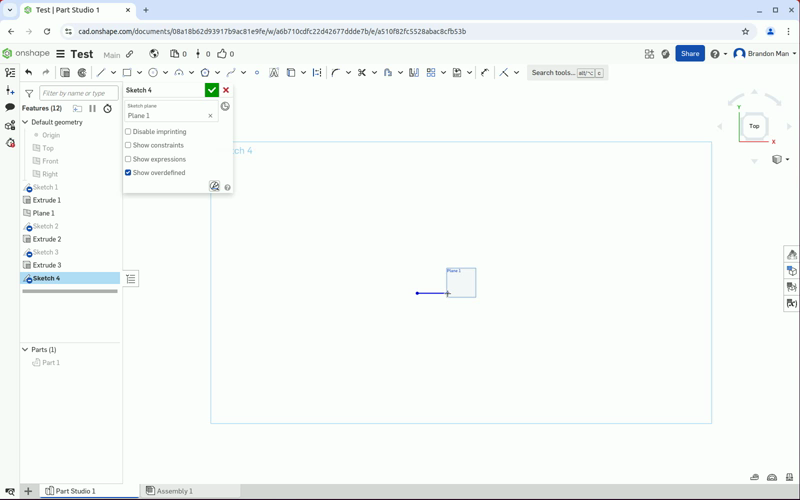
mouse_move(447, 293)
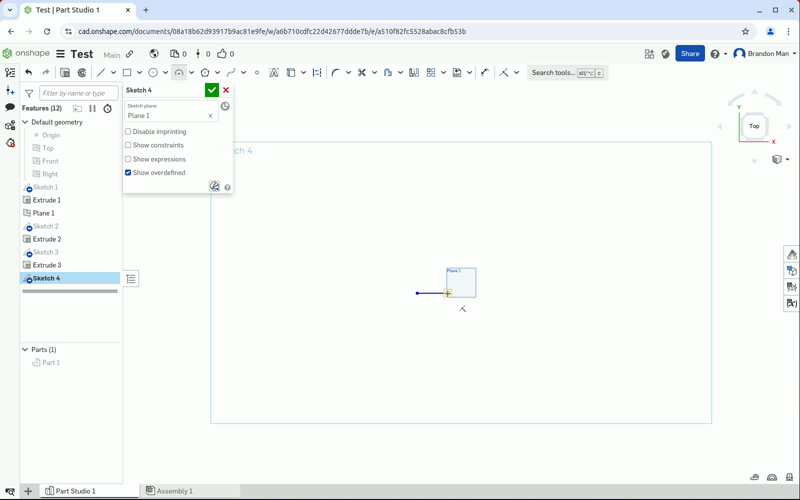
click(447, 293)
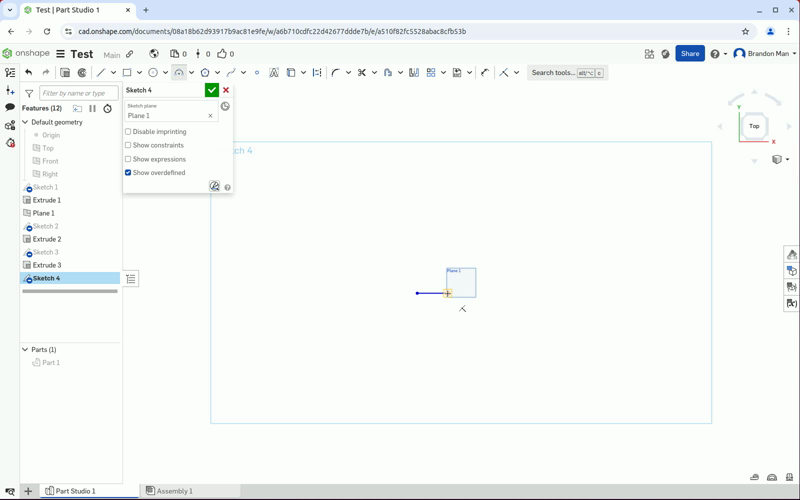
key_down(shift)
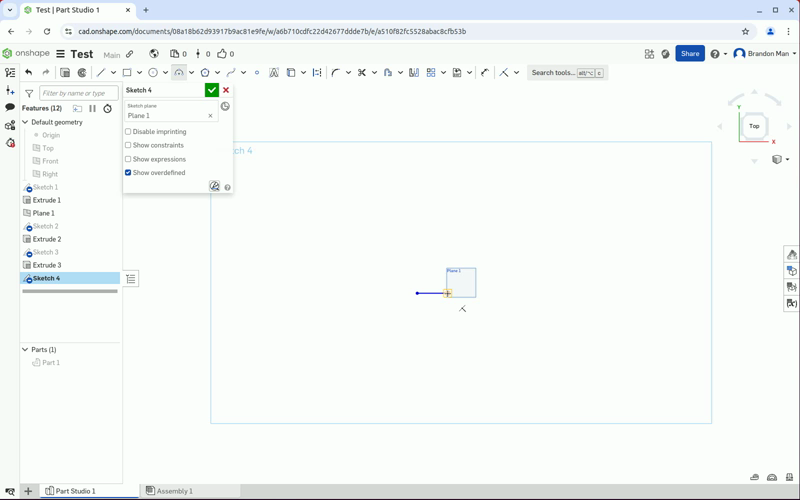
mouse_move(447, 271)
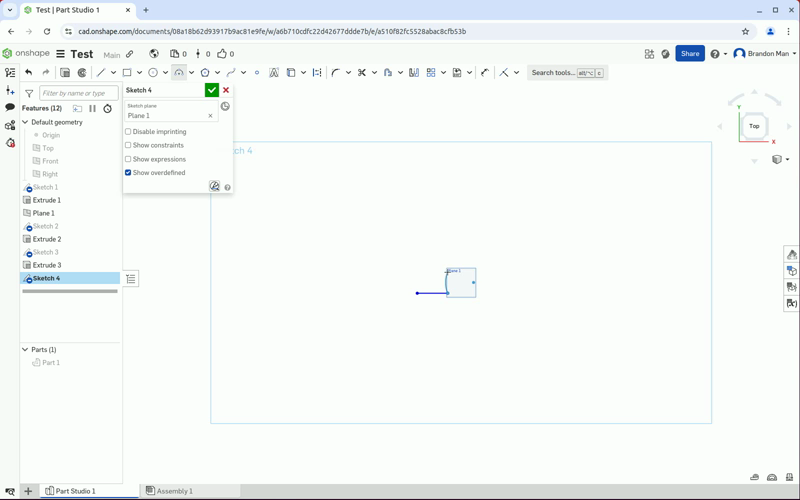
click(447, 271)
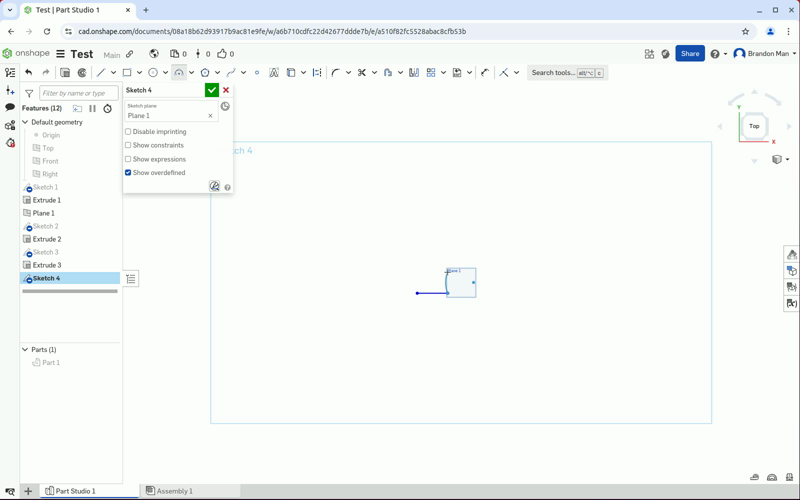
mouse_move(443, 282)
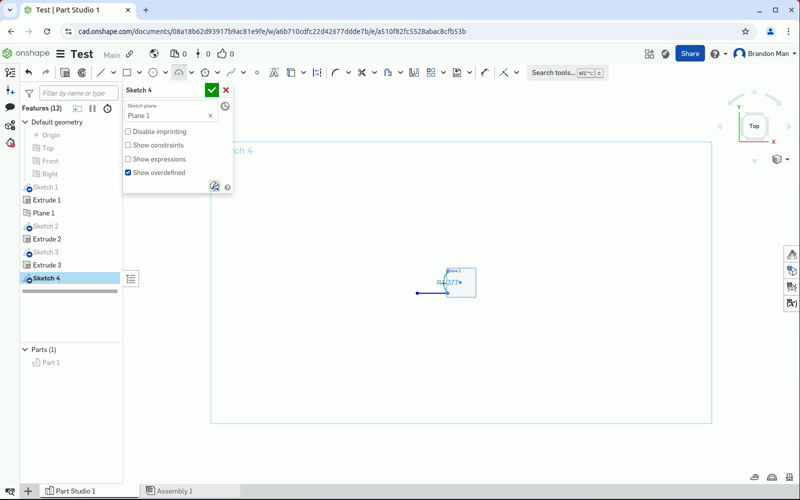
click(443, 282)
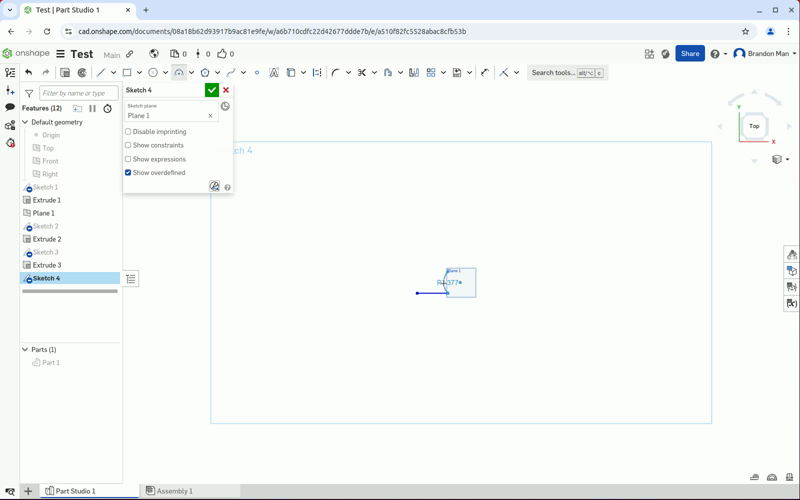
key_up(shift)
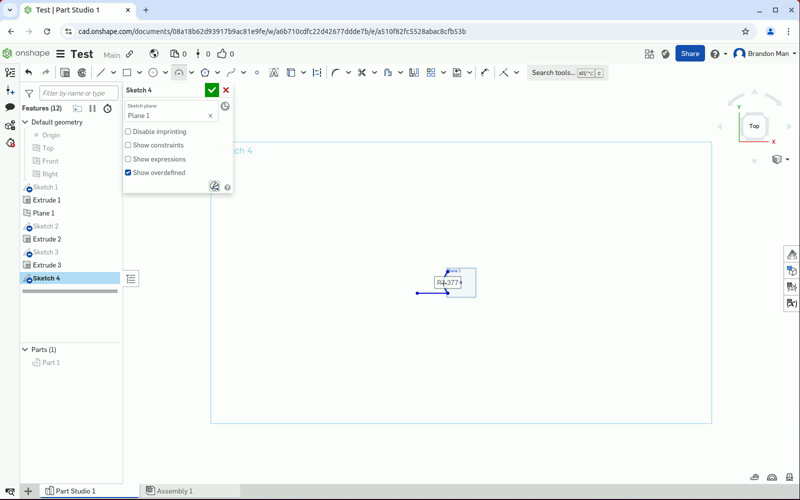
key(esc)
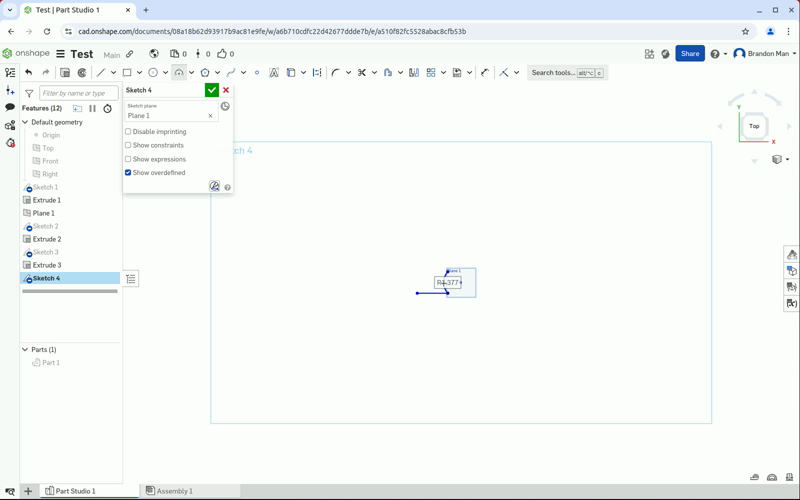
key(l)
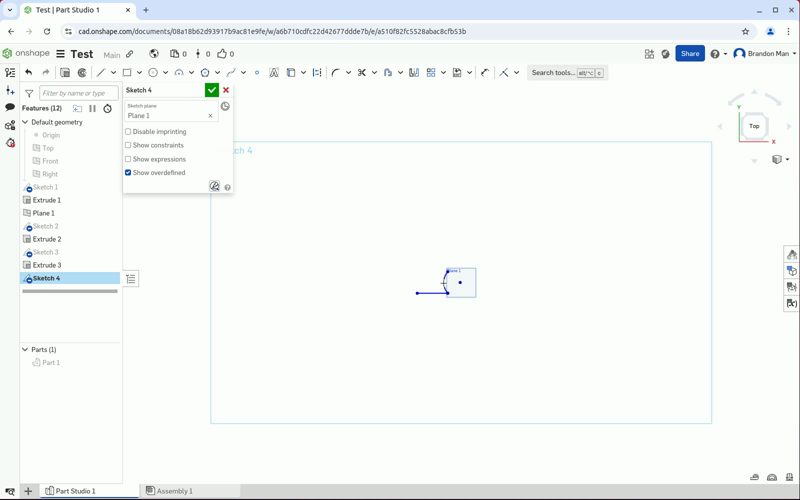
mouse_move(447, 271)
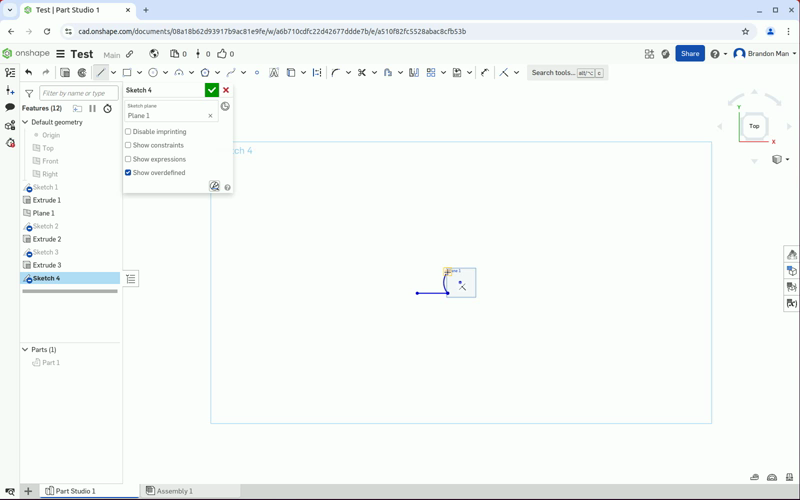
click(447, 271)
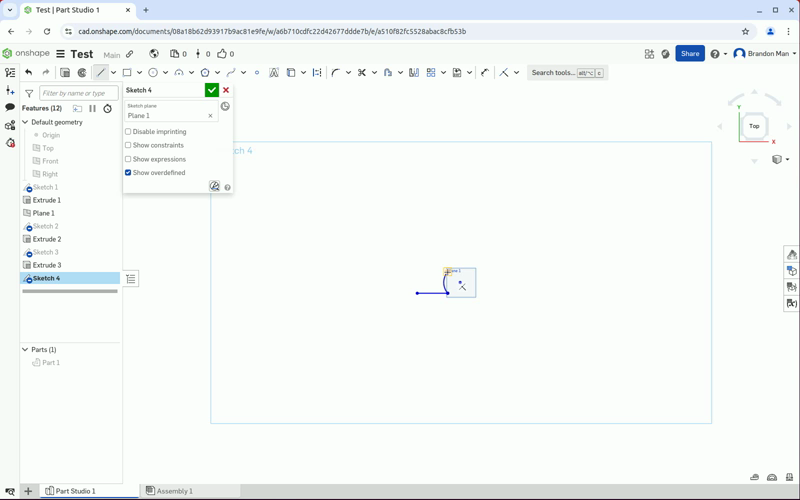
key_down(shift)
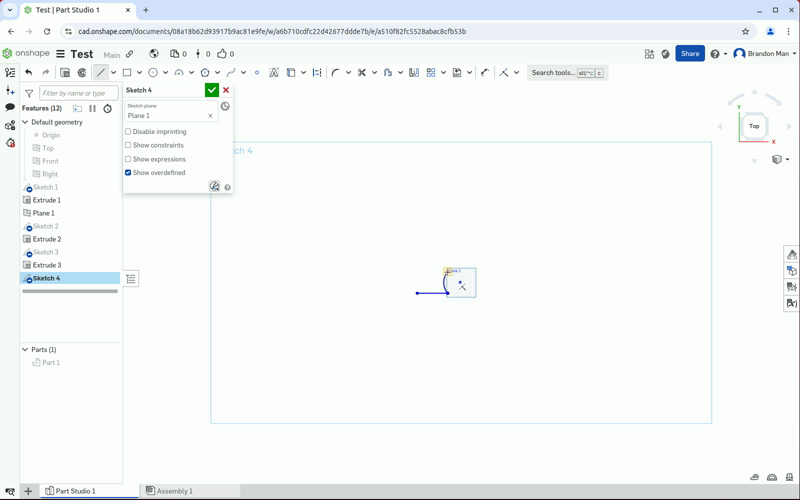
mouse_move(477, 271)
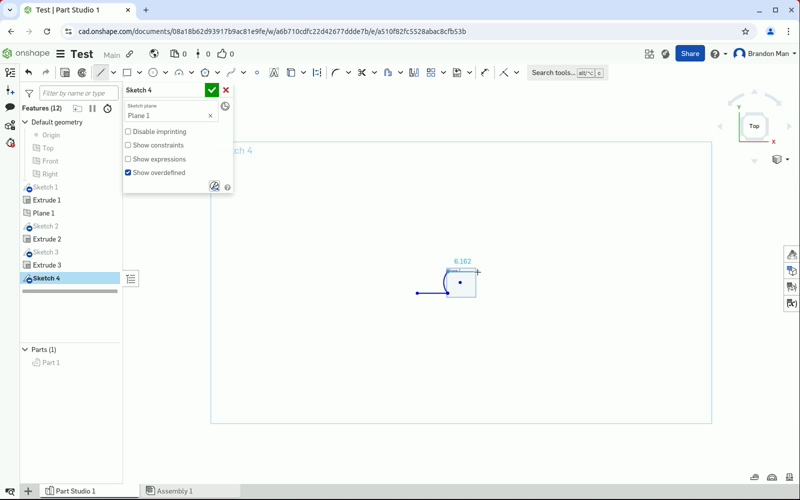
mouse_move(417, 271)
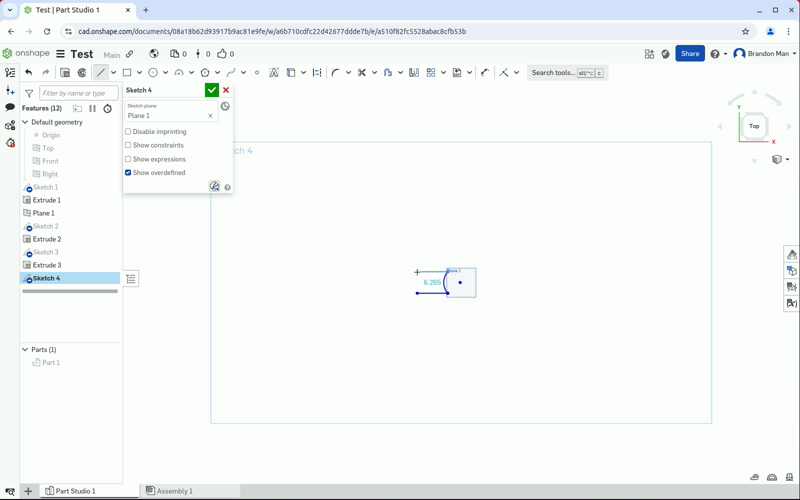
click(417, 271)
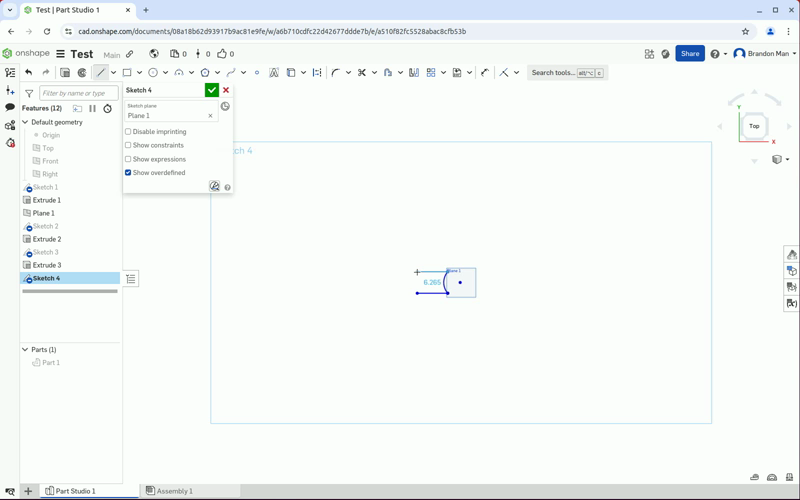
key_up(shift)
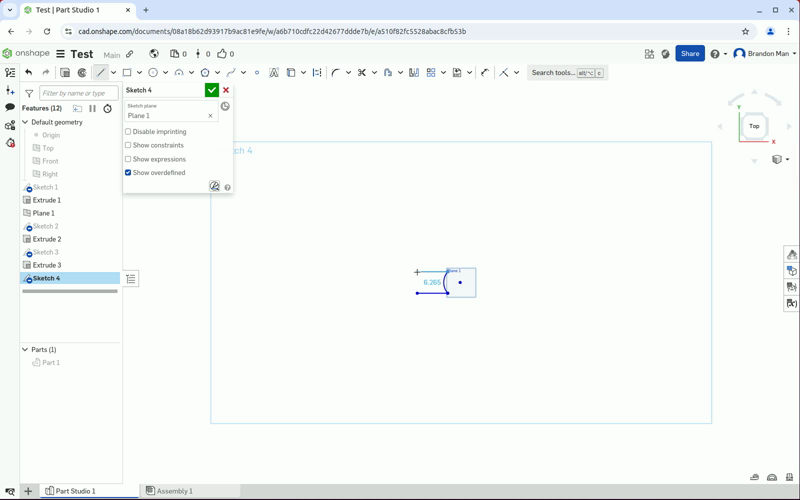
mouse_move(447, 271)
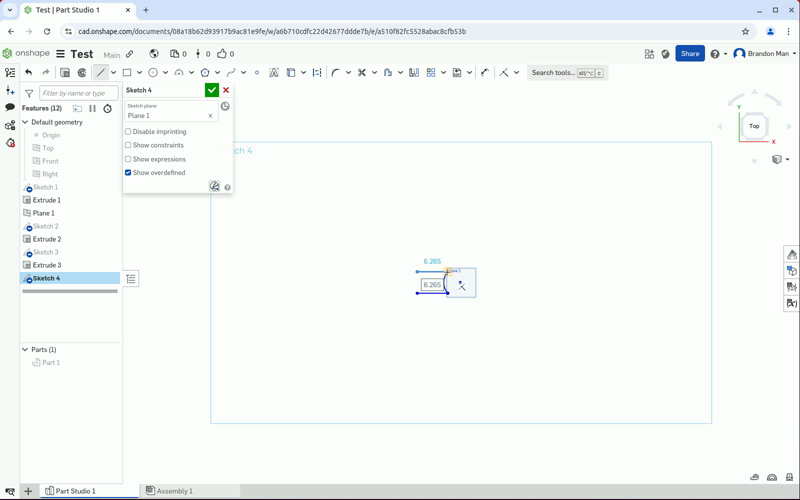
key_down(shift)
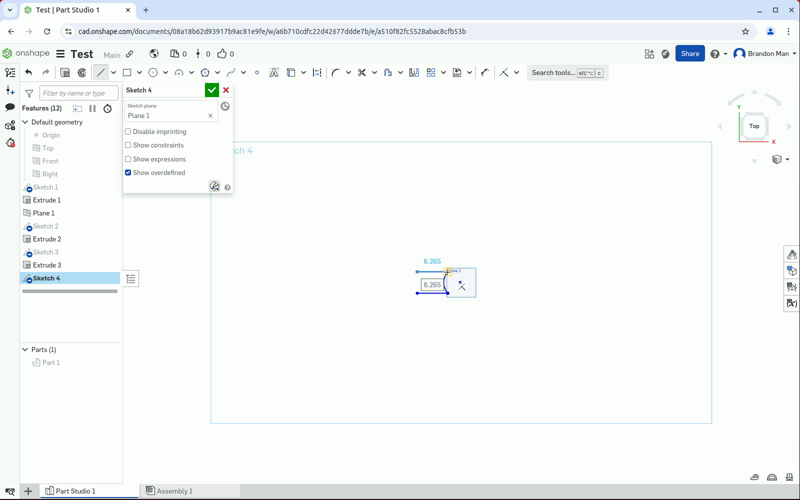
mouse_move(417, 293)
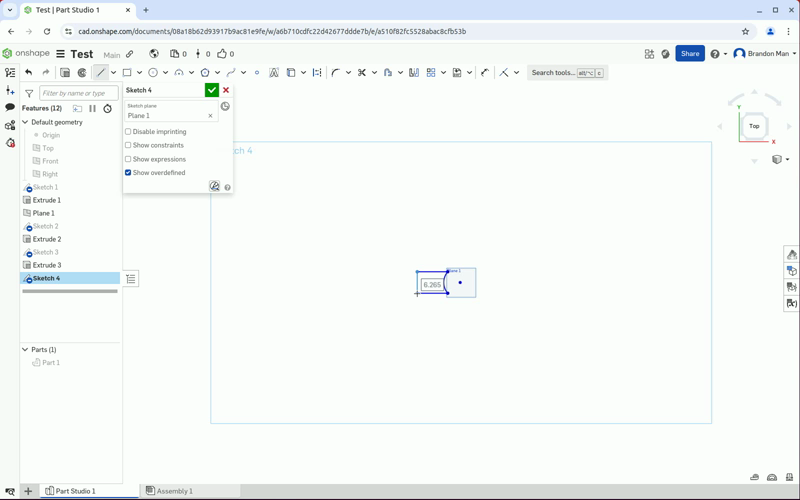
key_up(shift)
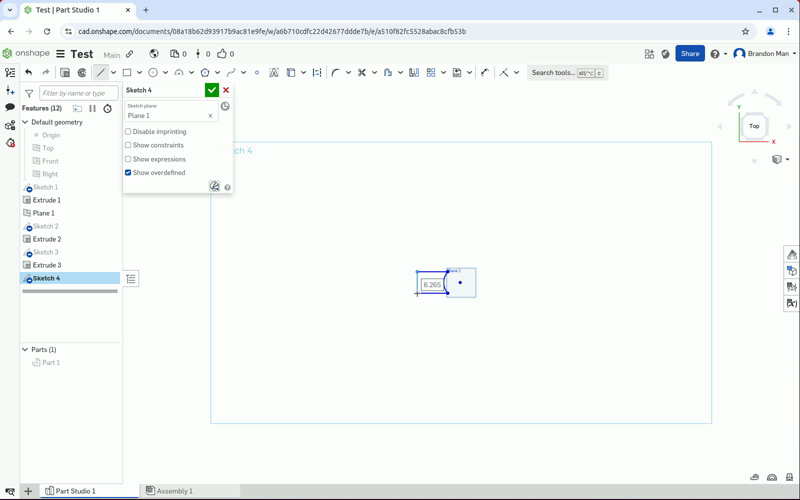
click(417, 293)
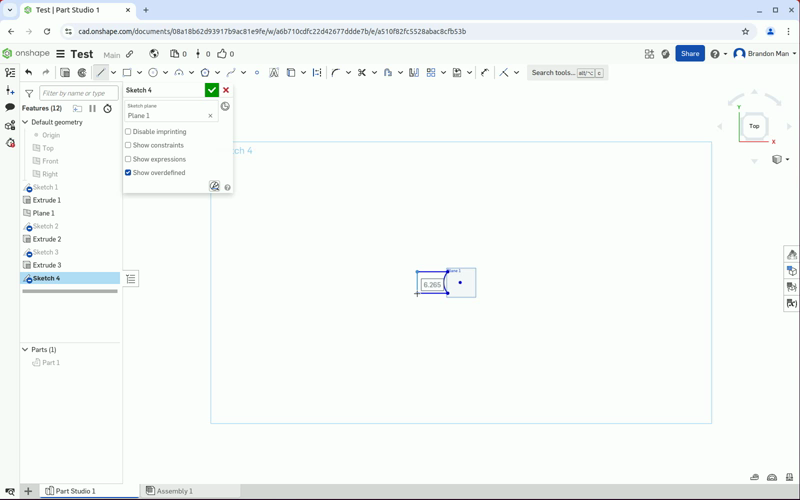
key(esc)
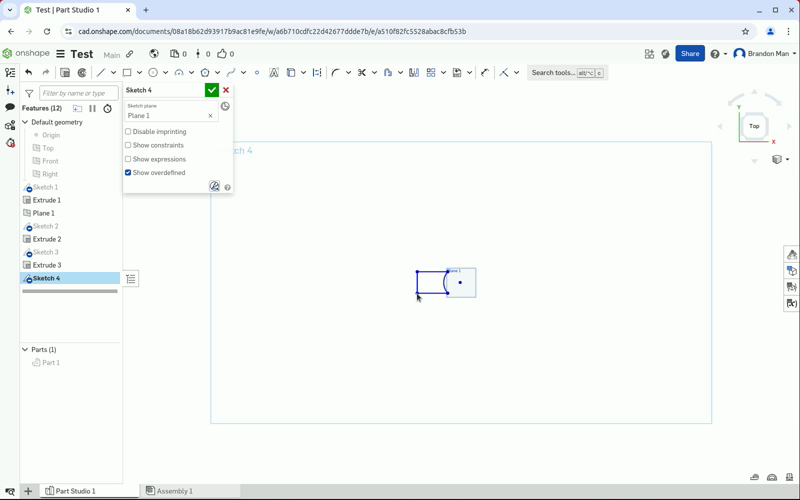
mouse_move(422, 288)
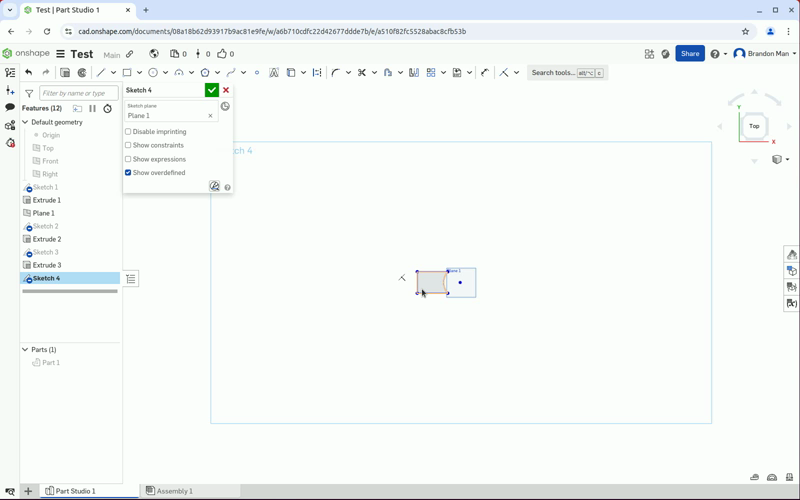
scroll(6)
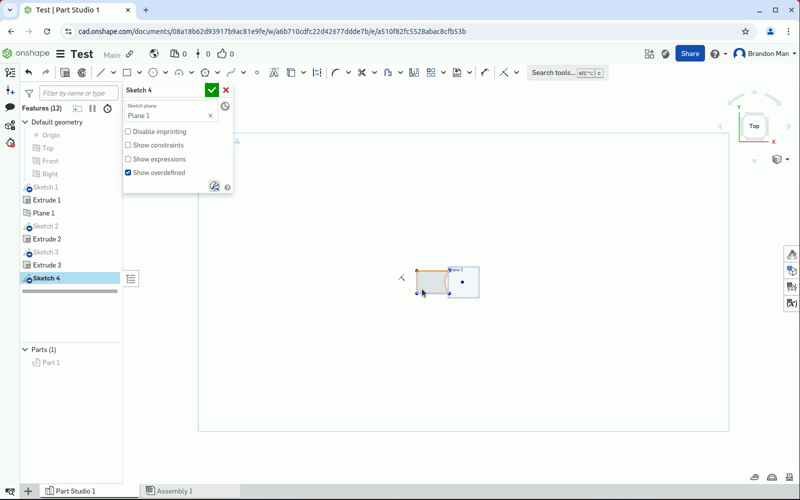
scroll(6)
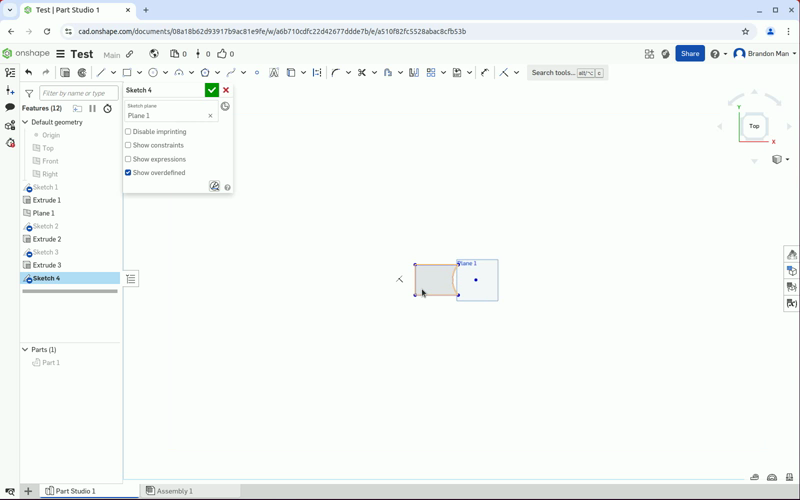
scroll(6)
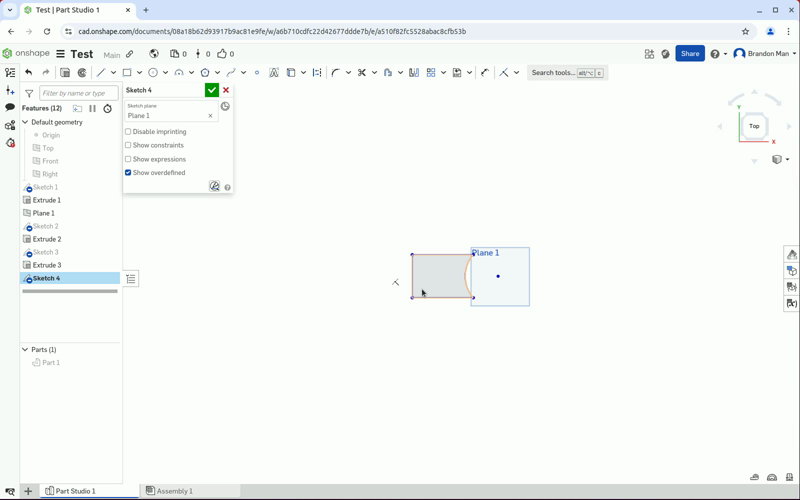
scroll(6)
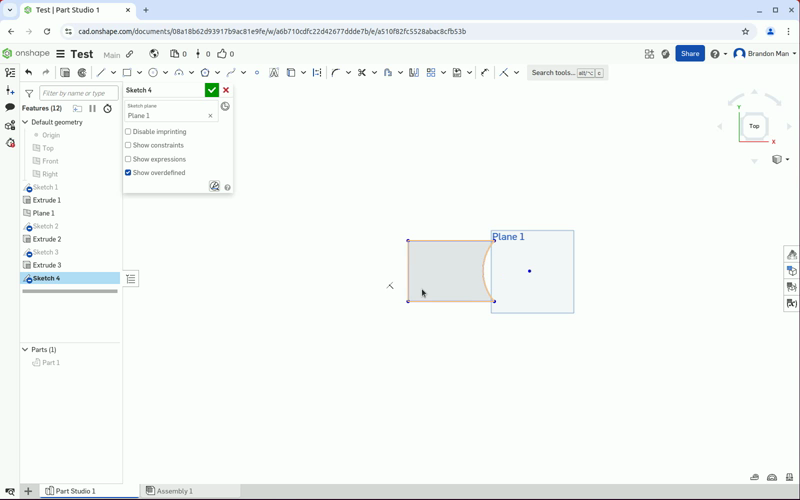
scroll(6)
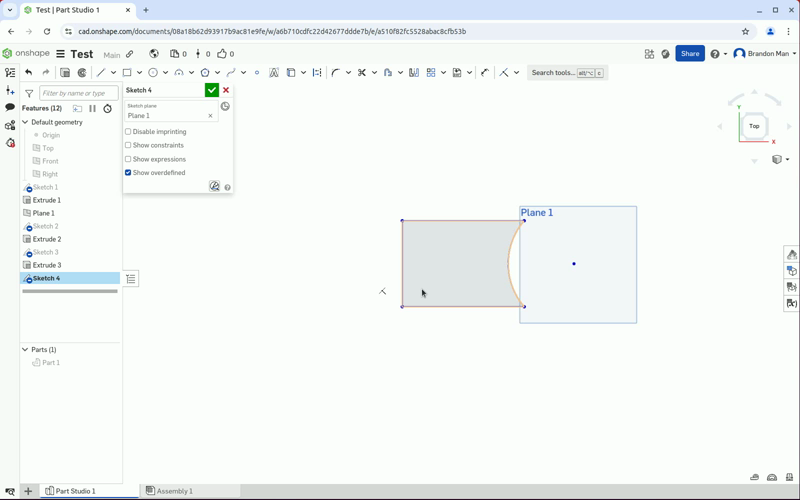
scroll(6)
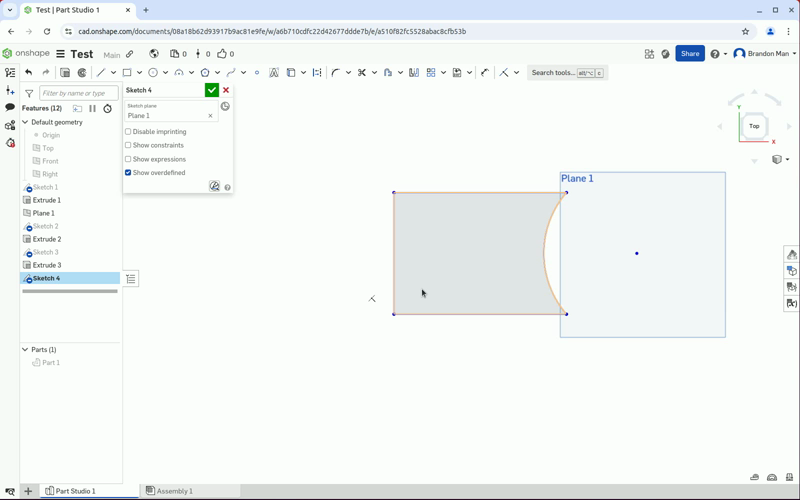
scroll(6)
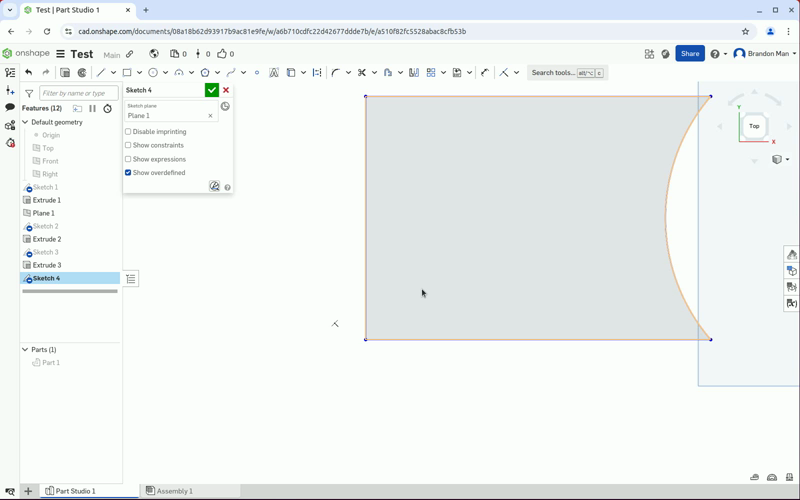
click(422, 288)
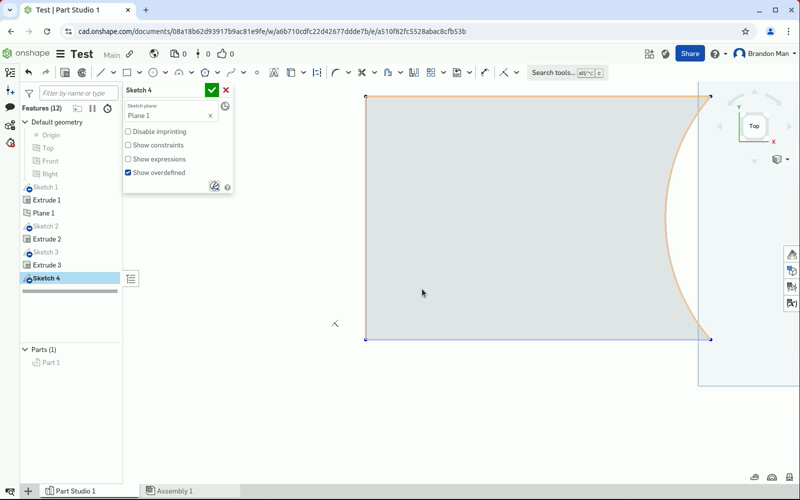
scroll(-6)
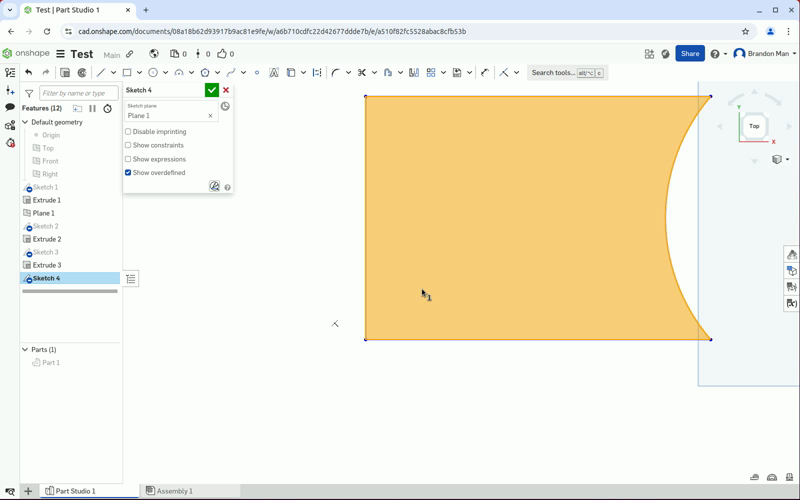
scroll(-6)
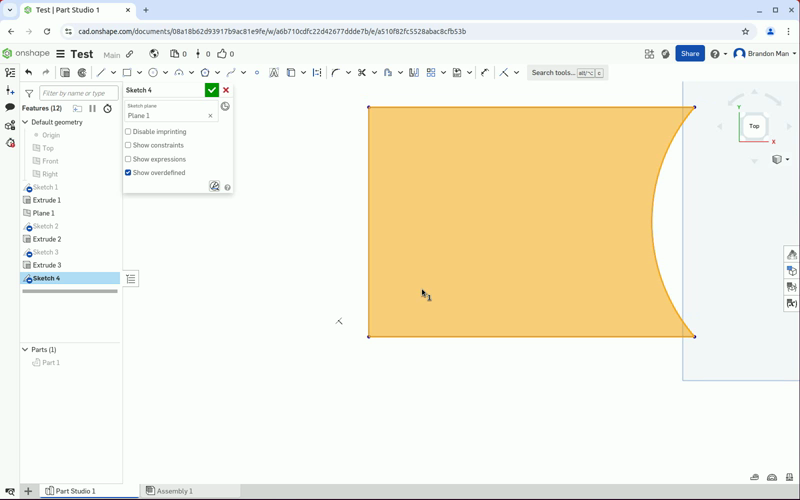
scroll(-6)
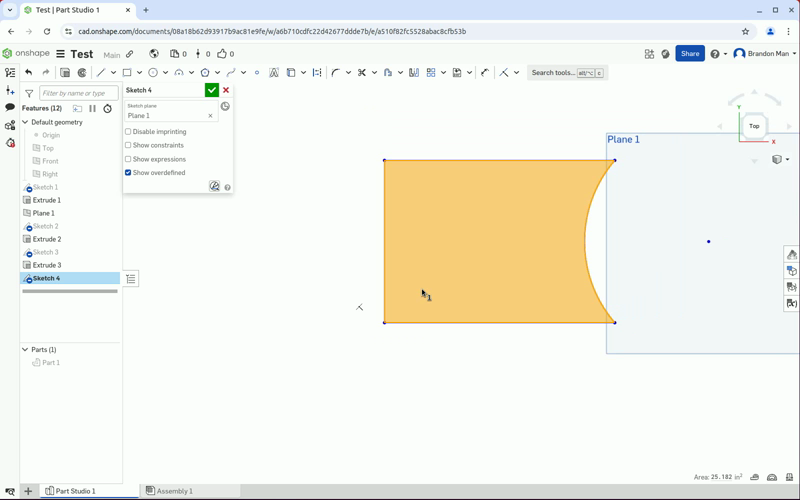
scroll(-6)
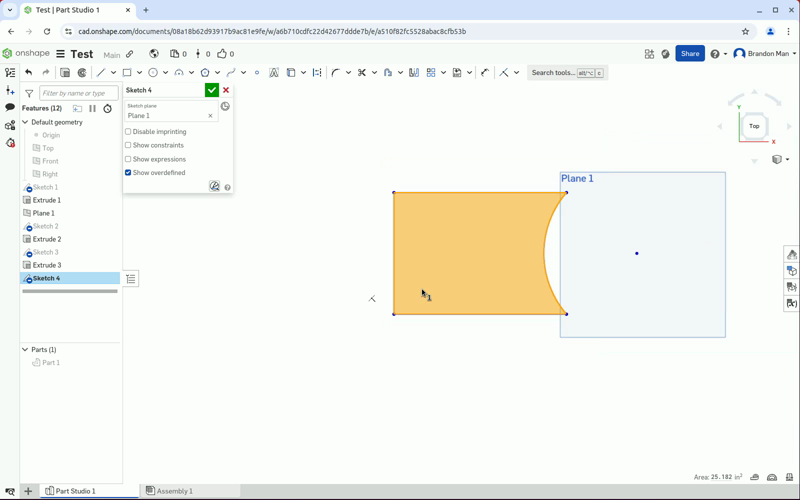
scroll(-6)
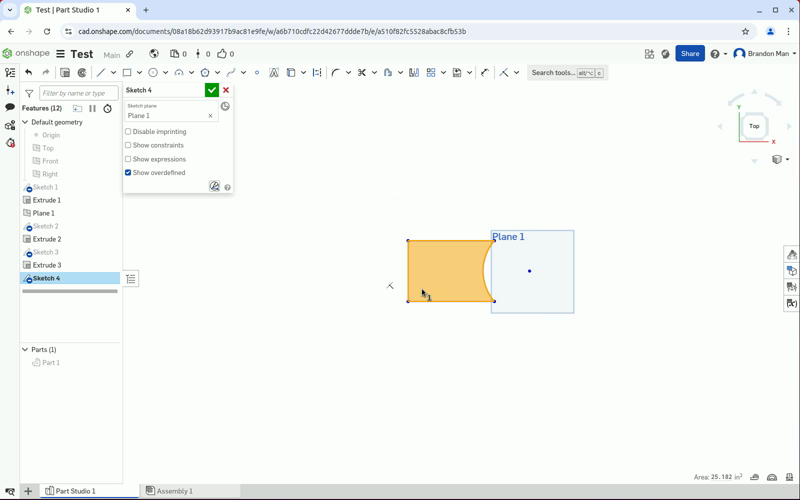
scroll(-6)
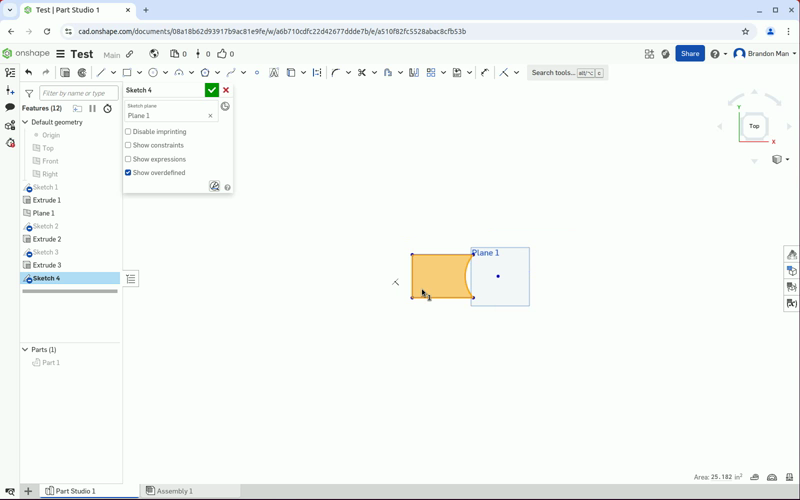
scroll(-6)
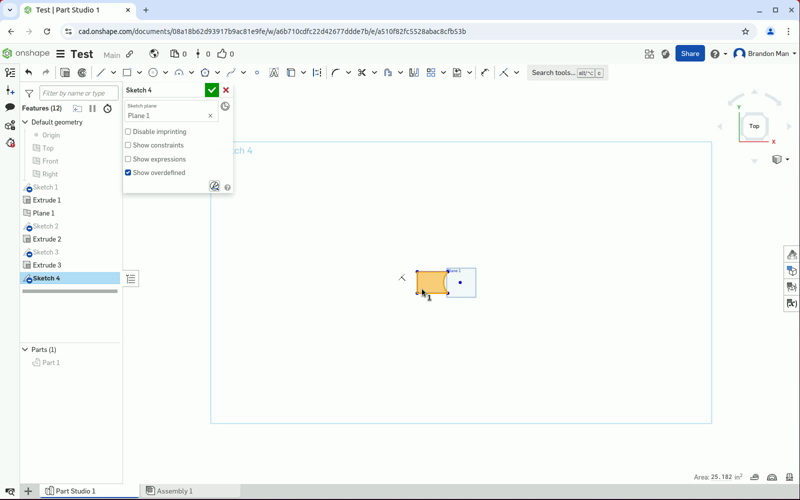
mouse_move(73, 352)
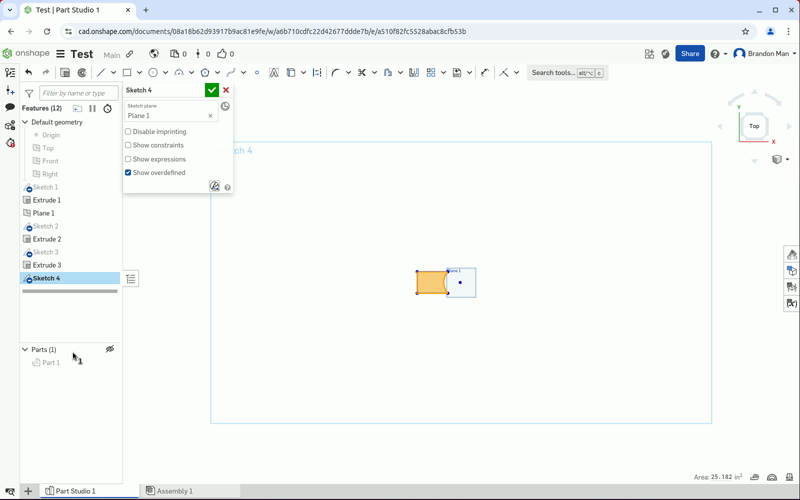
key(shift+y)
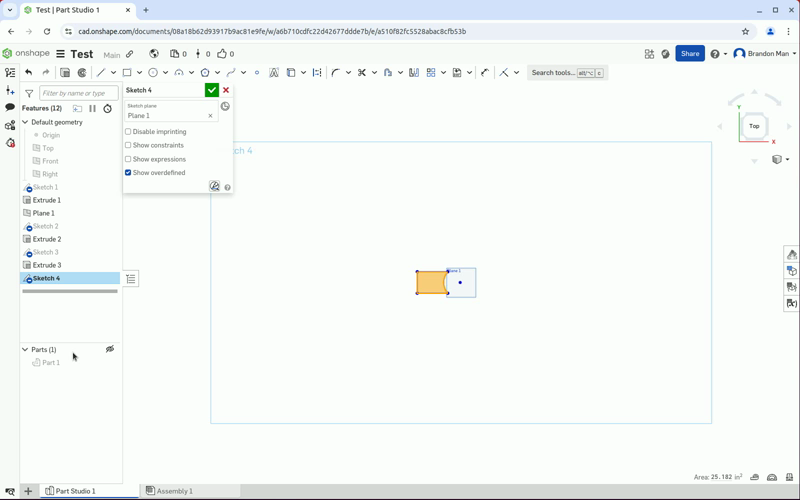
key(shift+e)
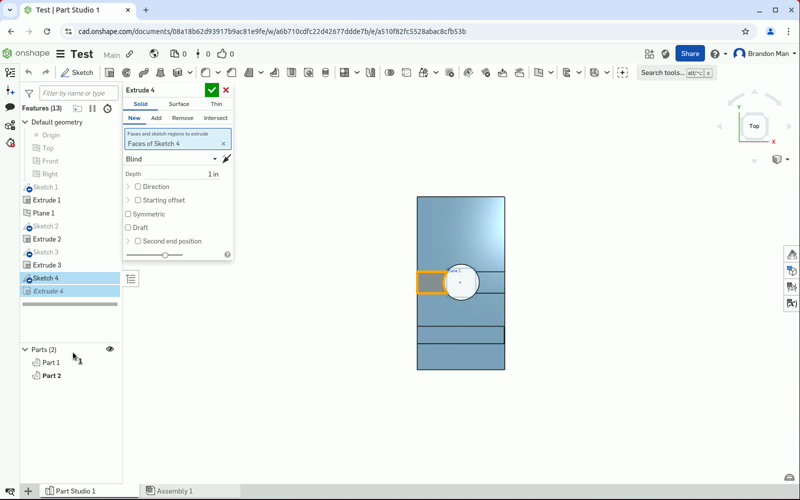
mouse_move(143, 106)
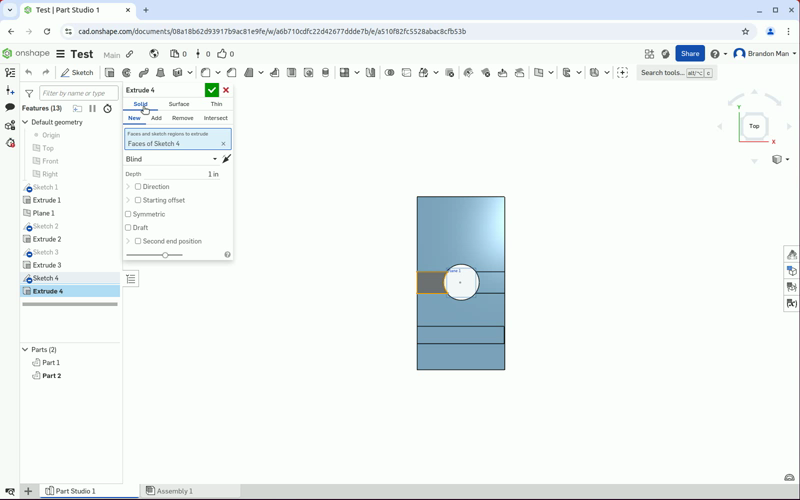
click(143, 106)
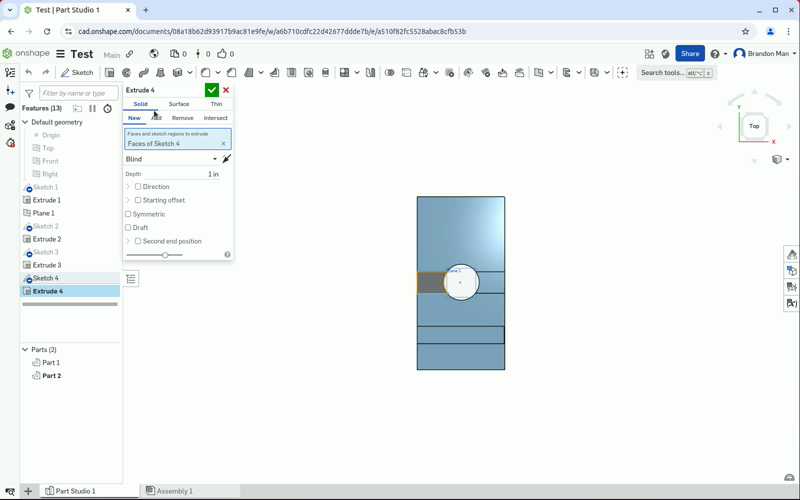
mouse_move(186, 120)
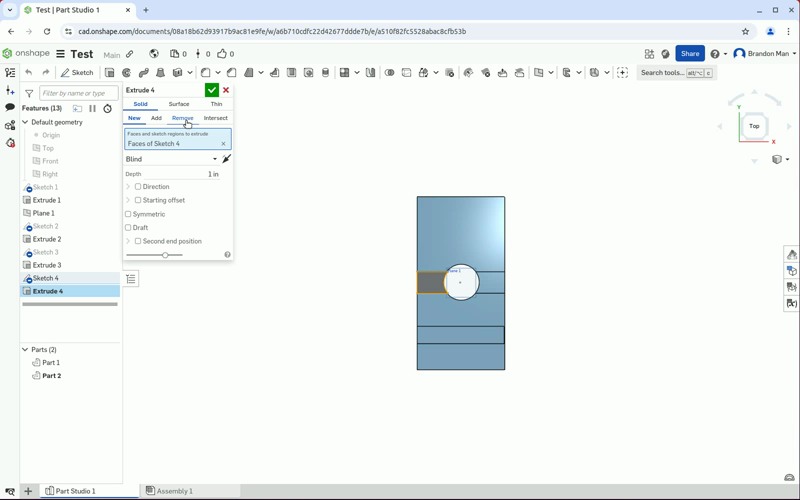
click(186, 120)
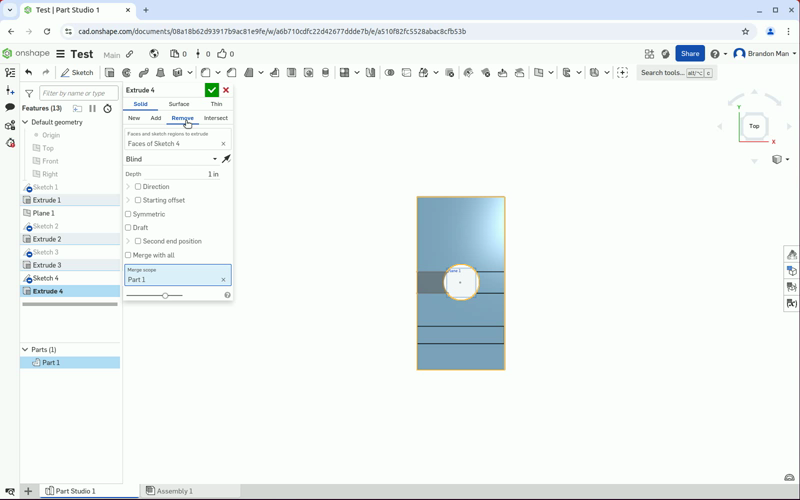
key(tab, 4)
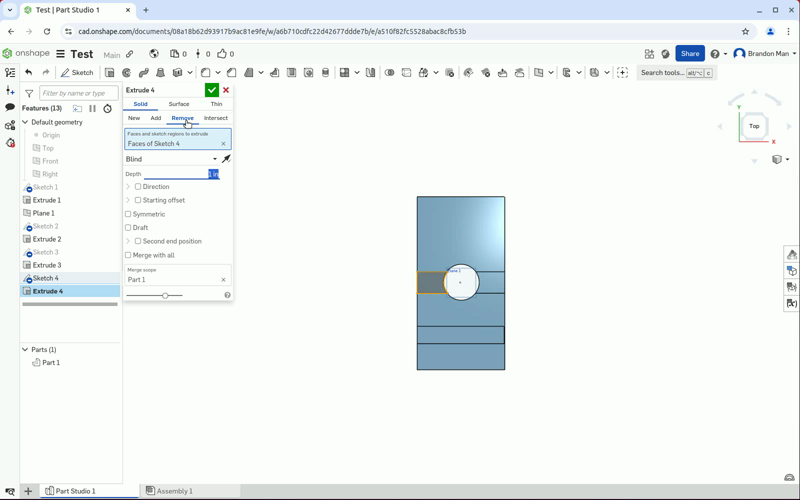
text(1.685)
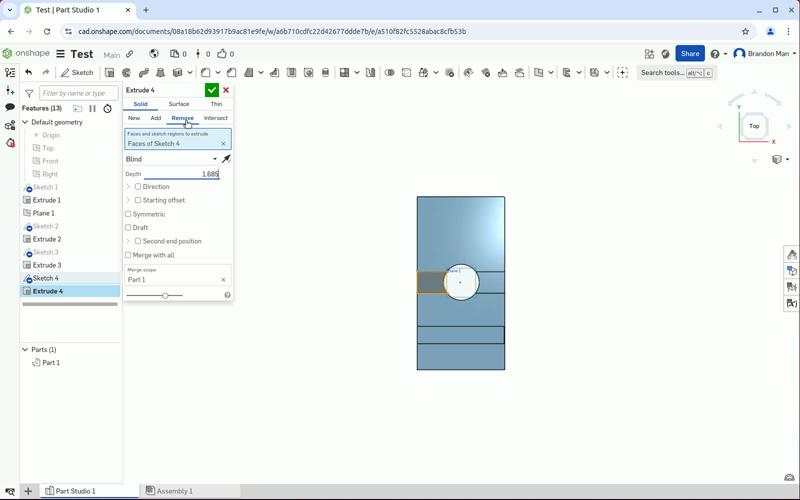
key(tab, 6)
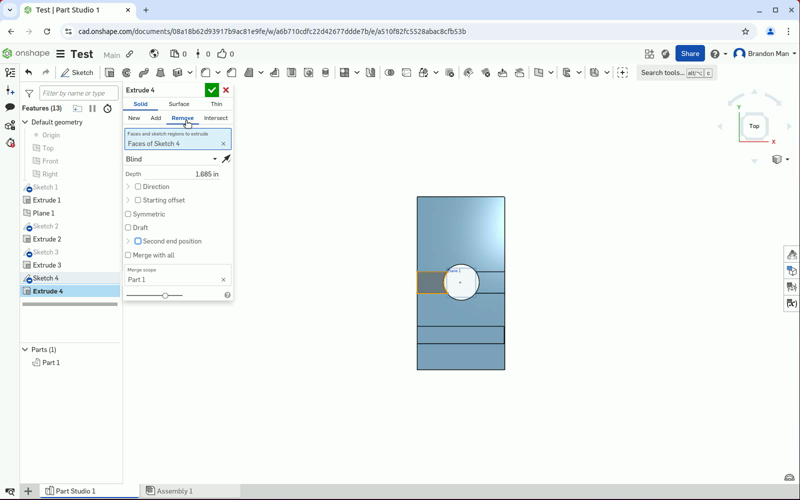
key(space)
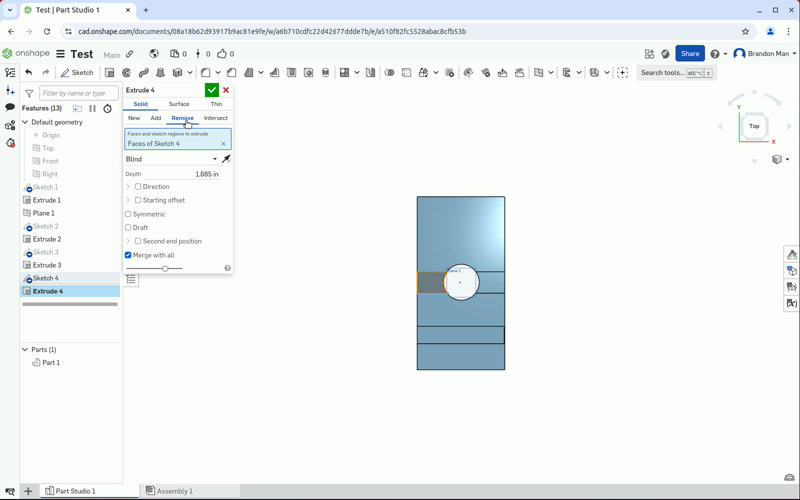
key(enter)
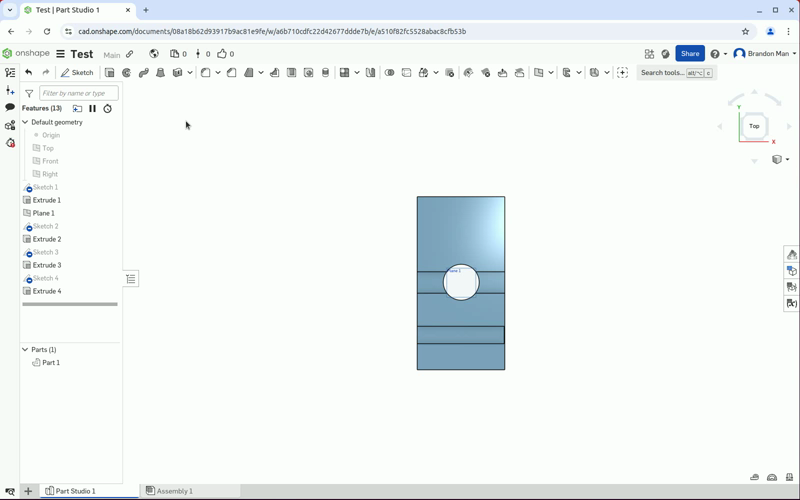
key(shift+h)
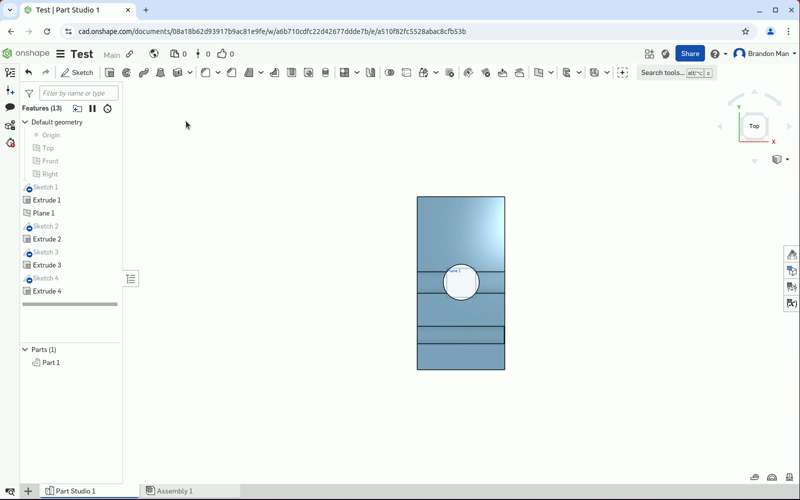
key(shift+h)
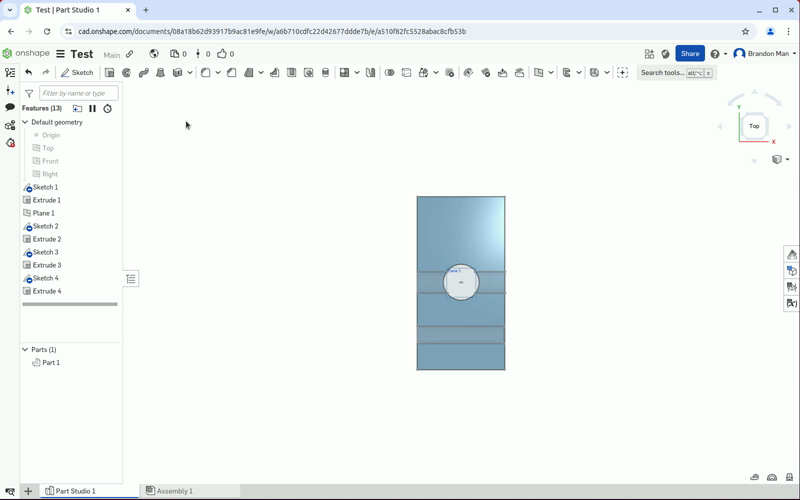
key(shift+7)
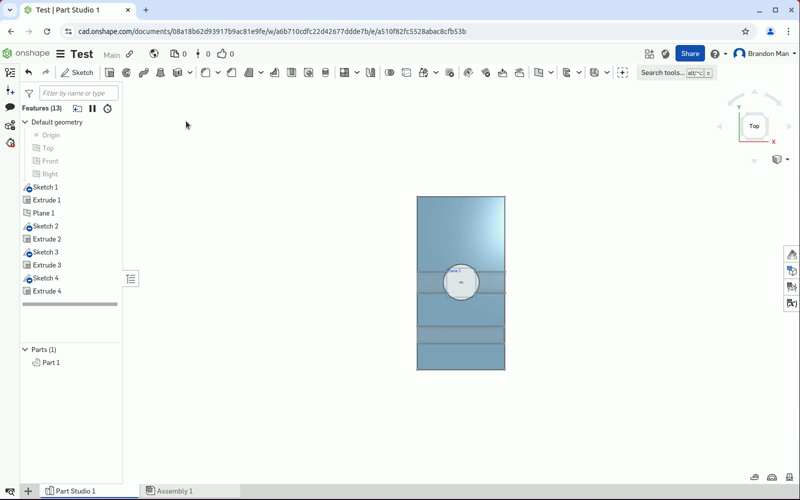
key(up, 3)
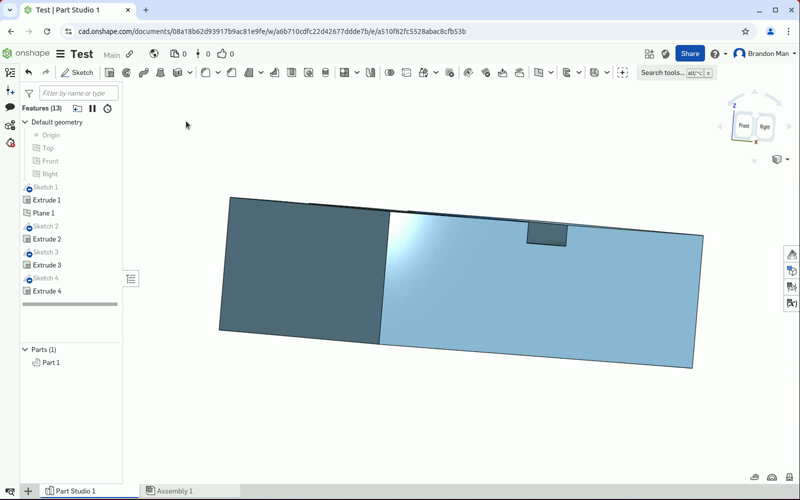
key(left, 3)
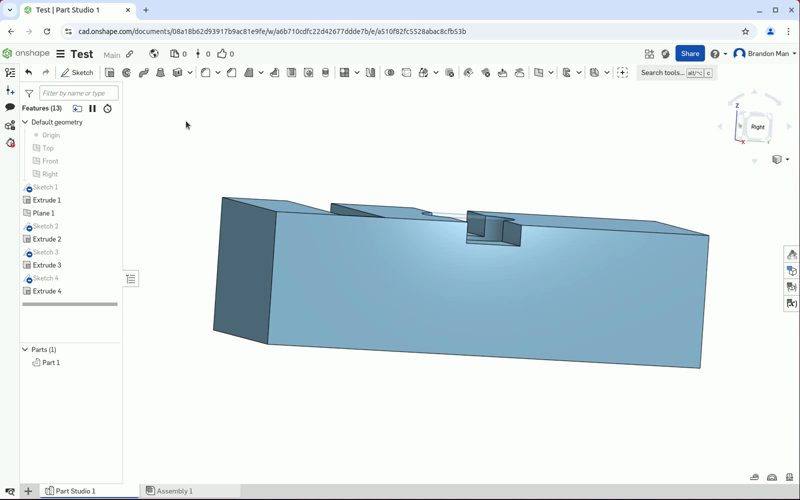
key(right, 3)
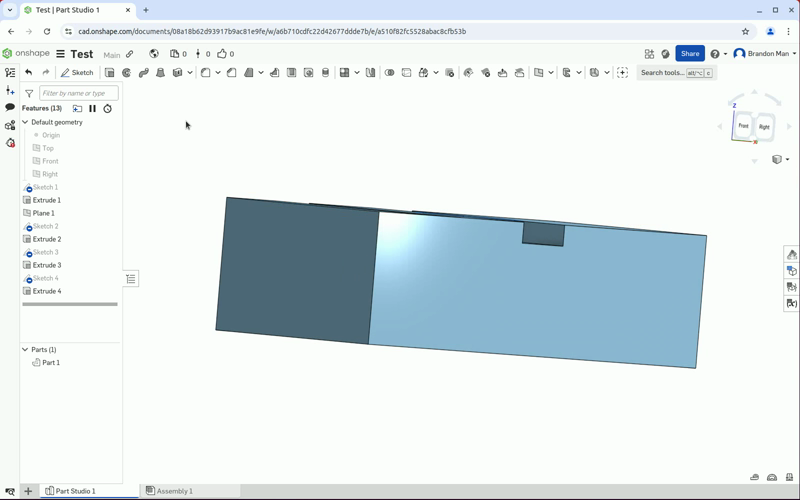
key(down, 3)
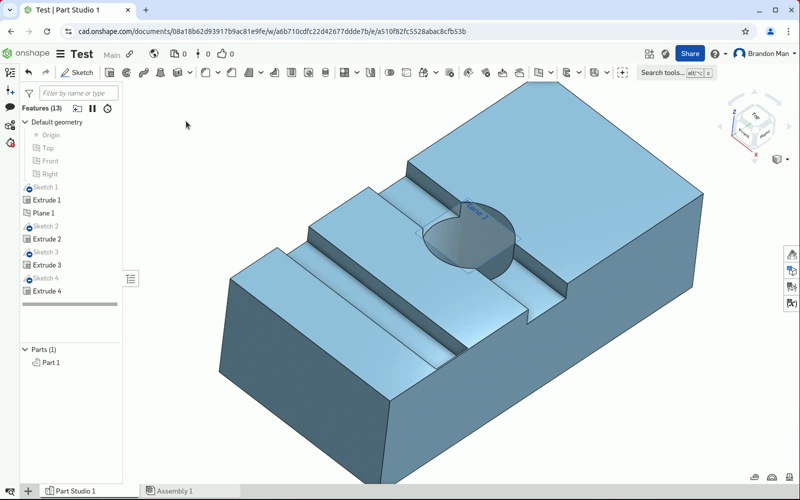
mouse_move(73, 189)
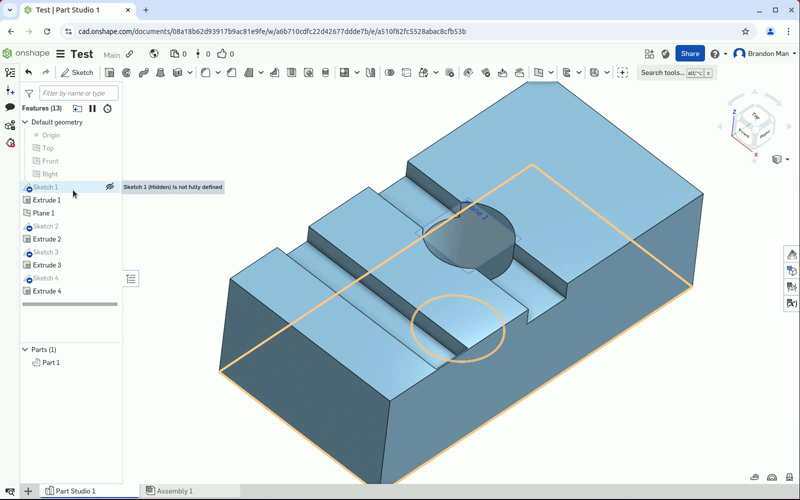
click(73, 189)